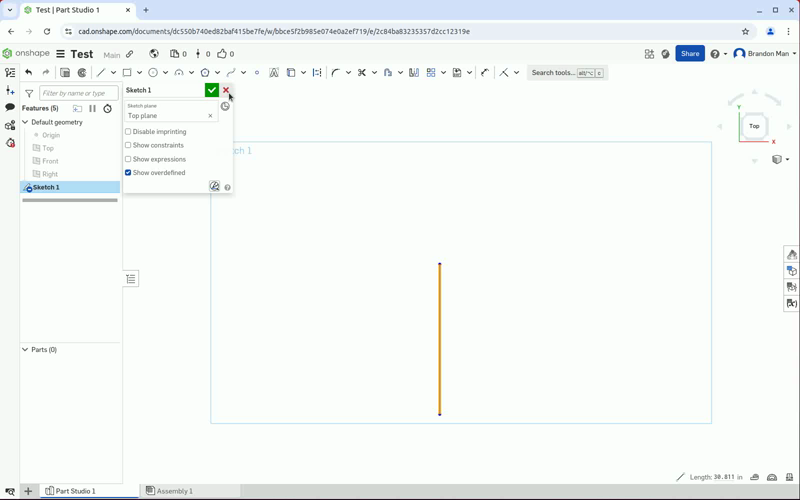
key(shift+h)
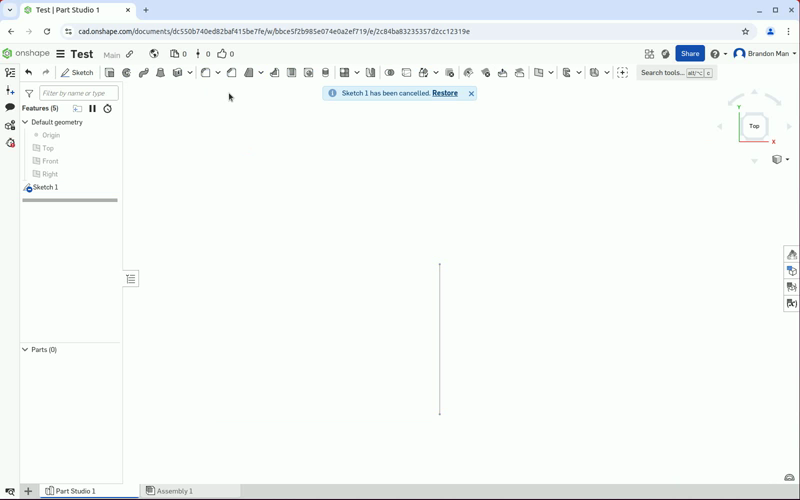
key(shift+s)
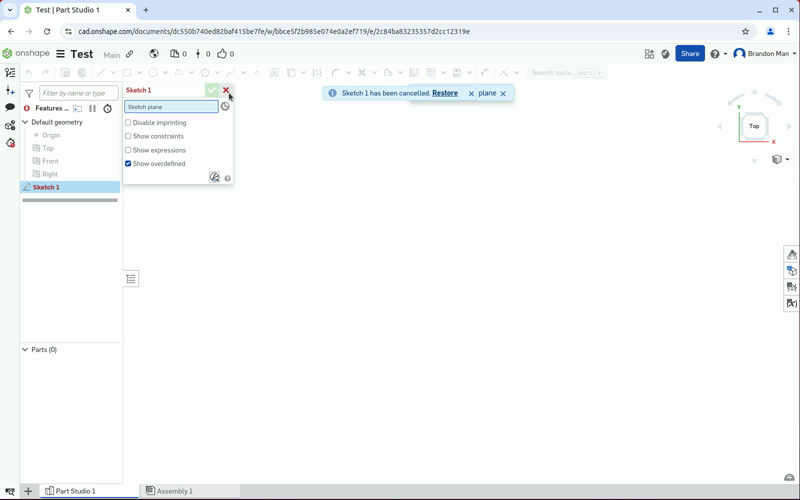
mouse_move(73, 150)
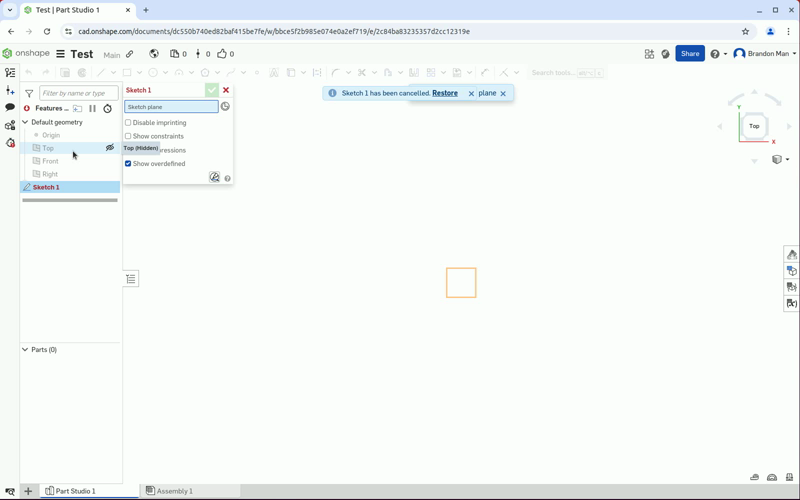
click(73, 150)
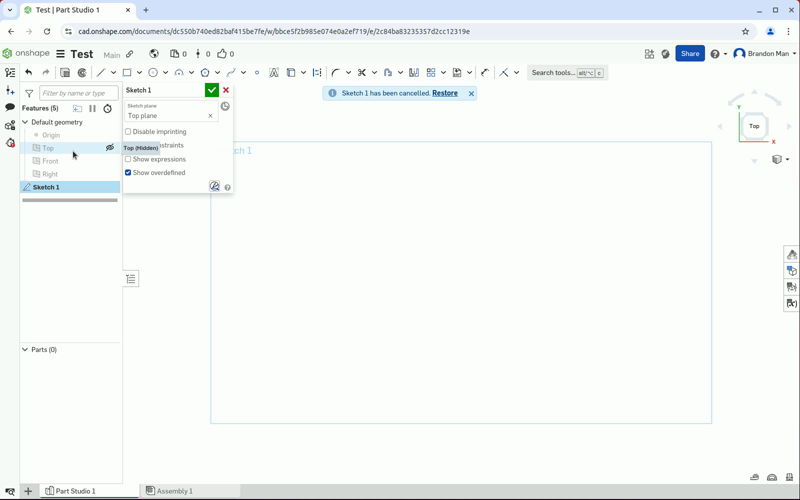
mouse_move(73, 352)
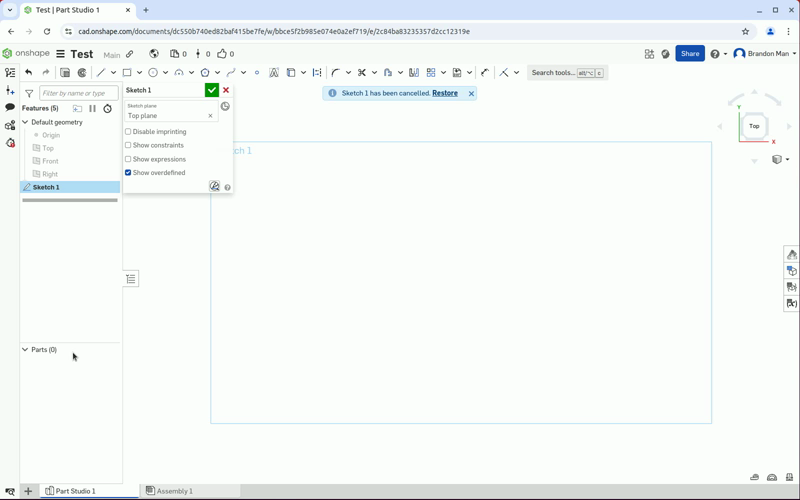
key(y)
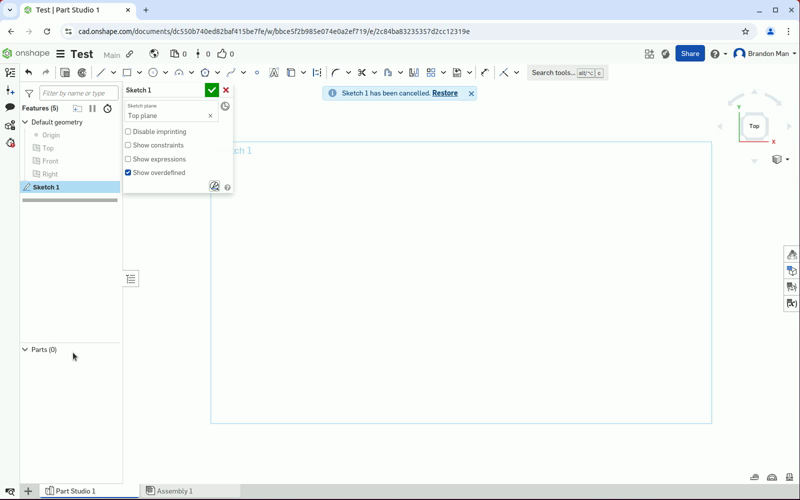
key(l)
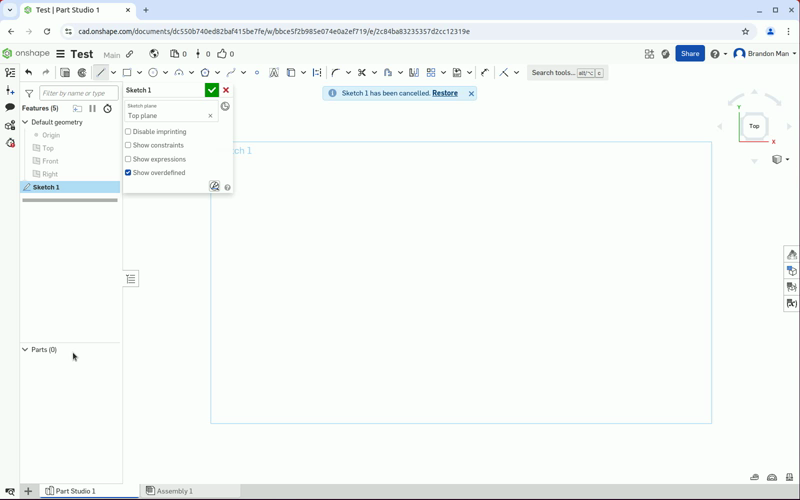
key_down(shift)
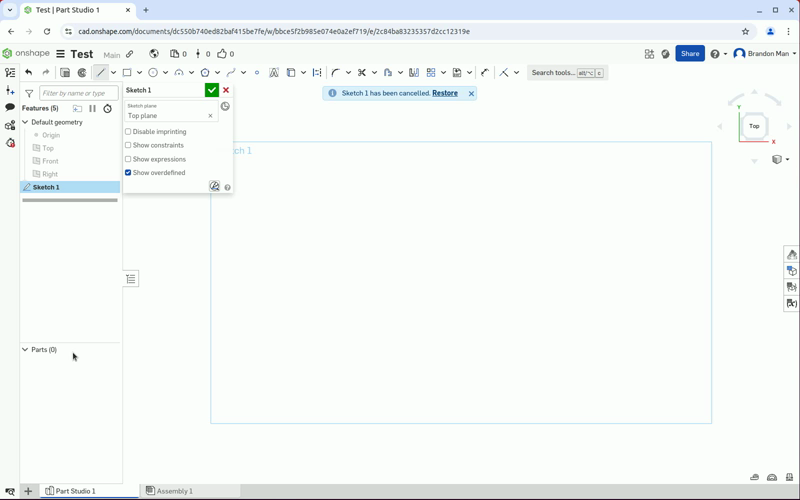
mouse_move(348, 330)
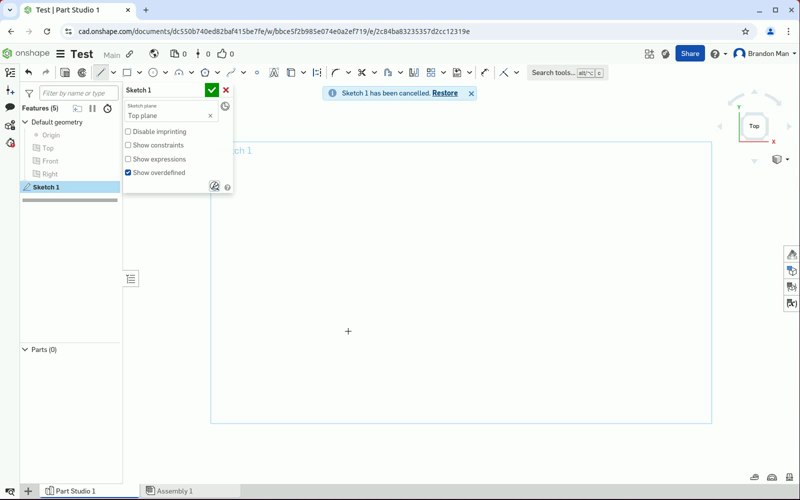
click(348, 330)
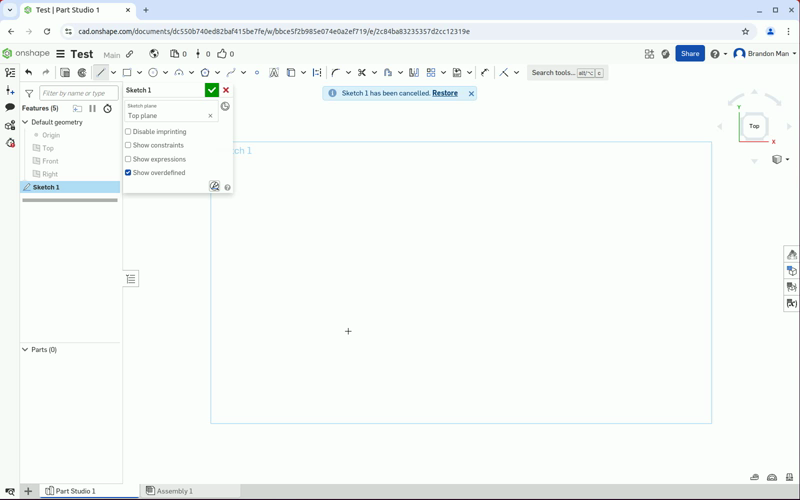
key_up(shift)
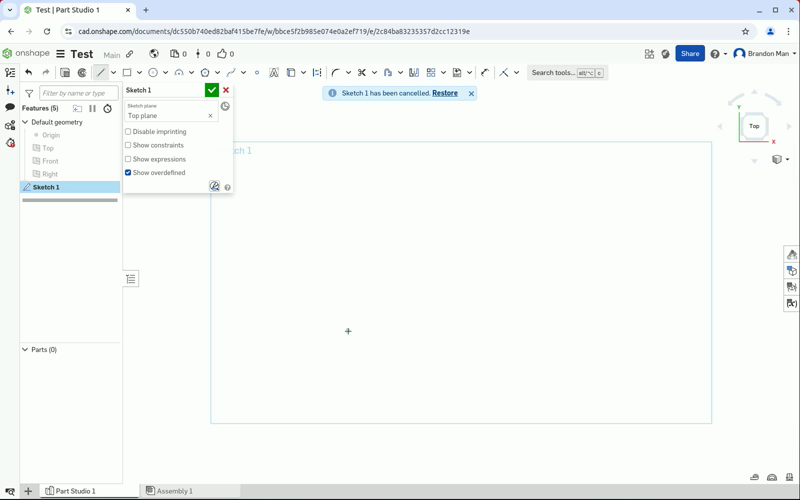
key_down(shift)
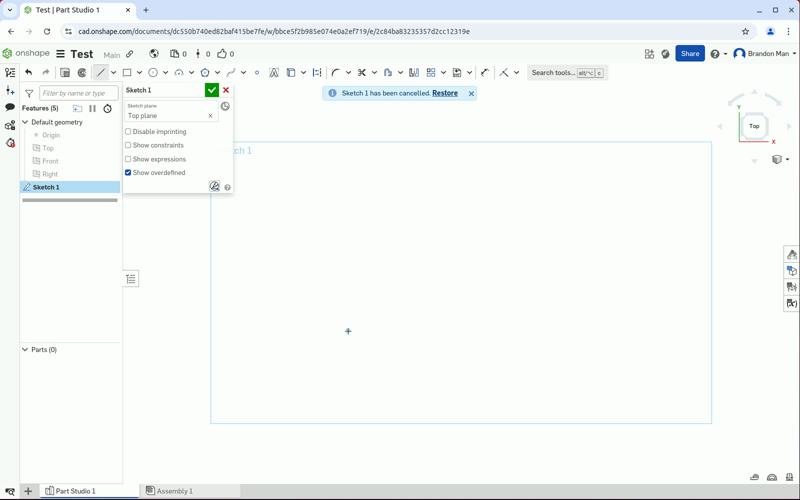
mouse_move(572, 330)
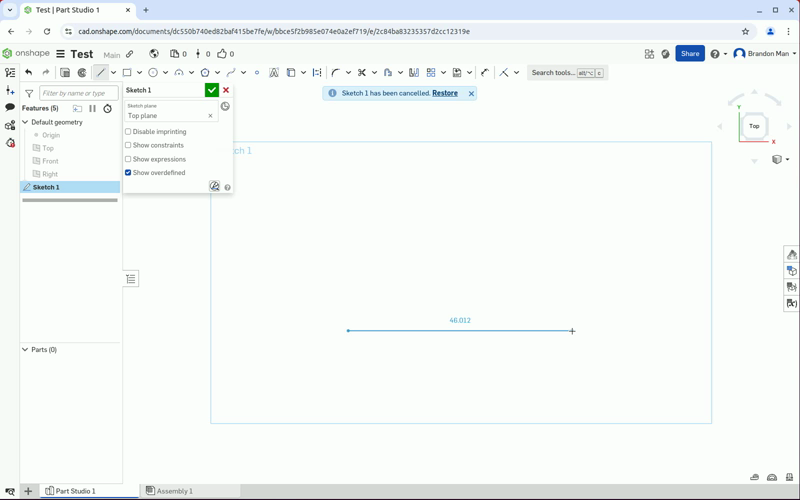
click(572, 330)
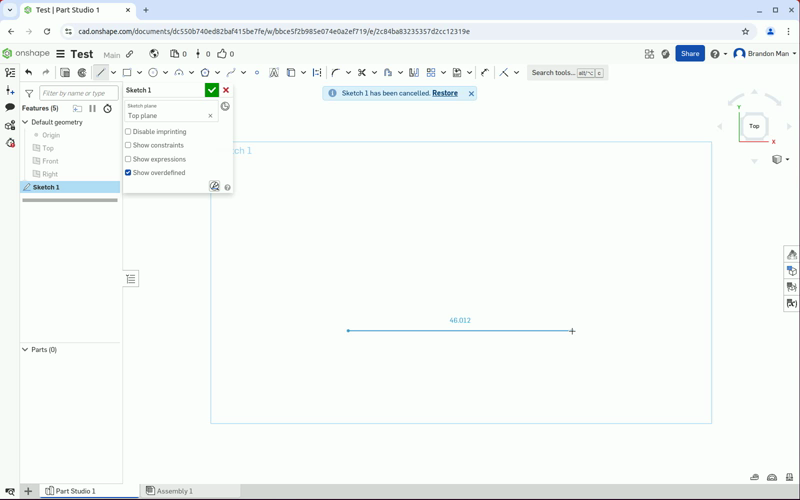
key_up(shift)
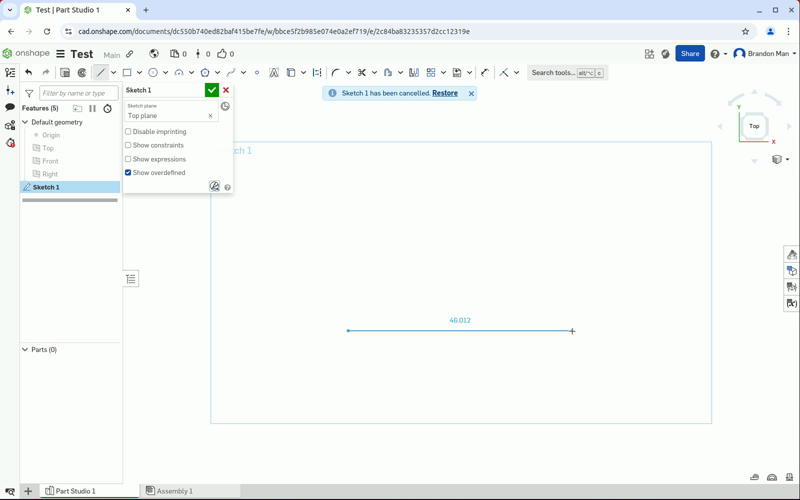
key_down(shift)
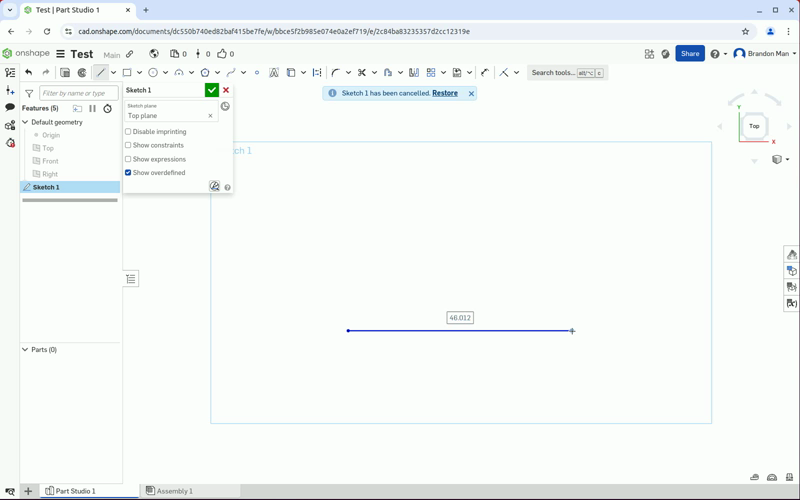
mouse_move(572, 234)
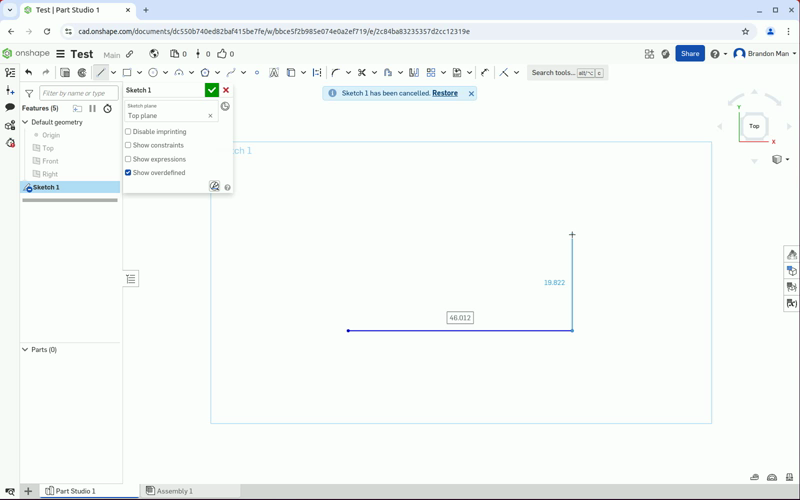
click(572, 234)
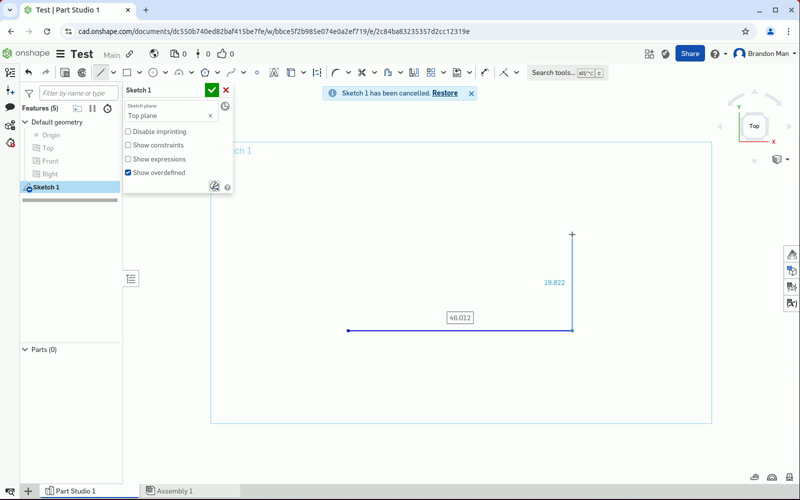
key_up(shift)
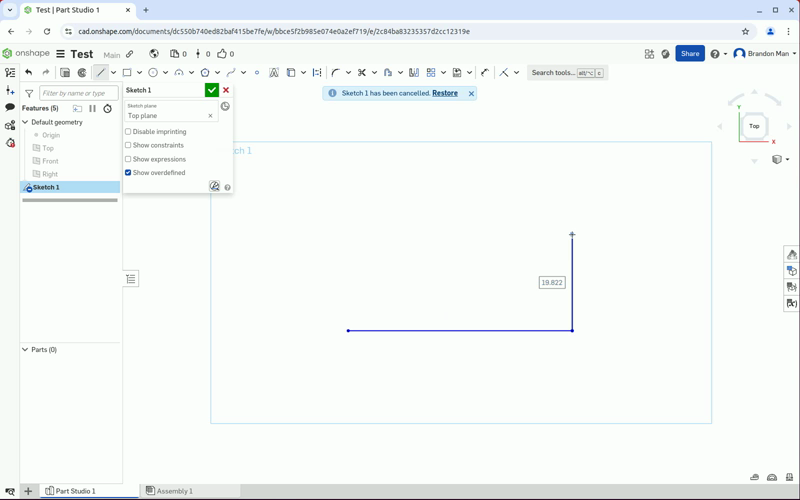
key_down(shift)
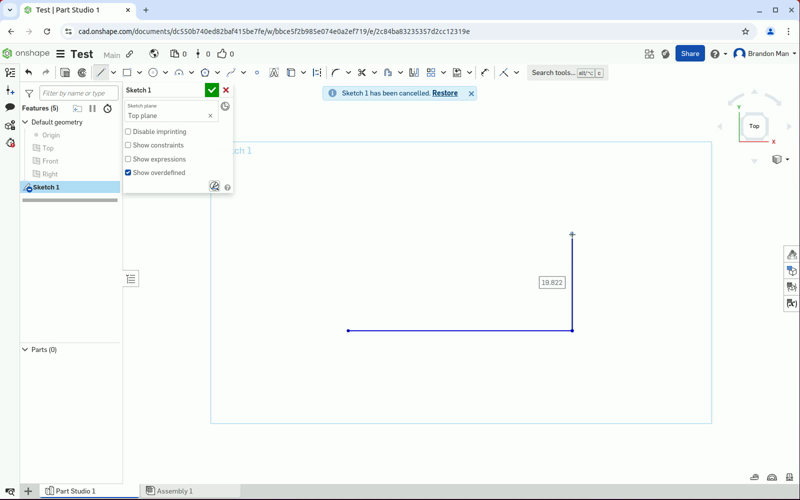
mouse_move(348, 234)
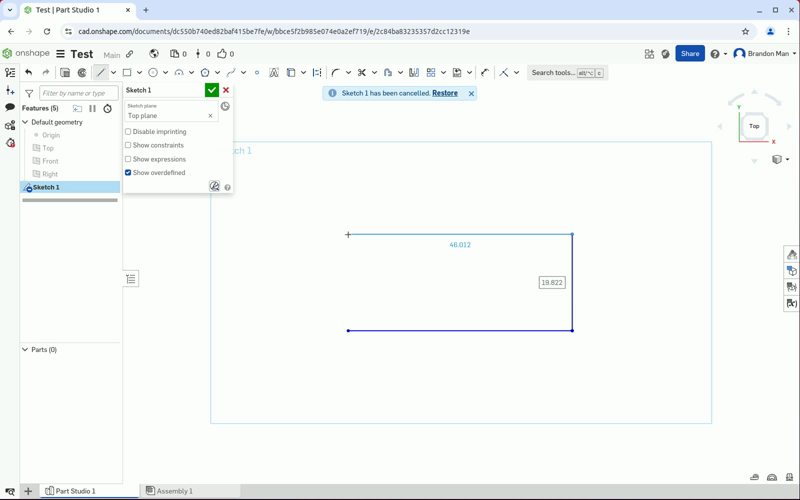
click(348, 234)
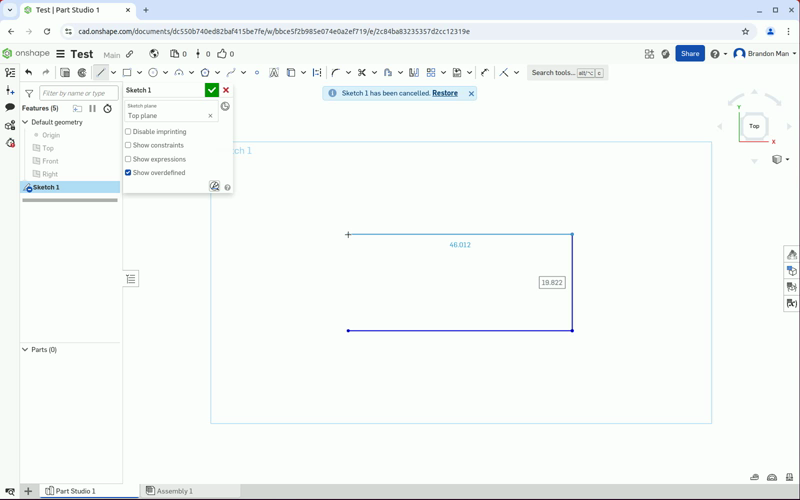
key_up(shift)
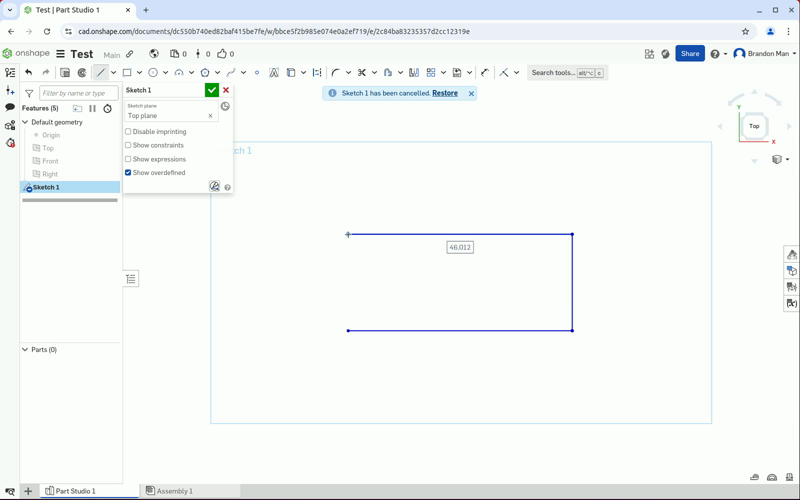
key_down(shift)
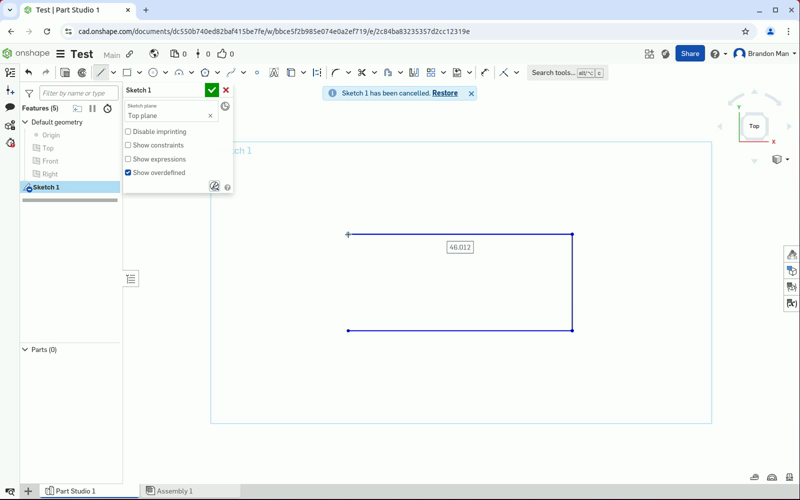
mouse_move(348, 330)
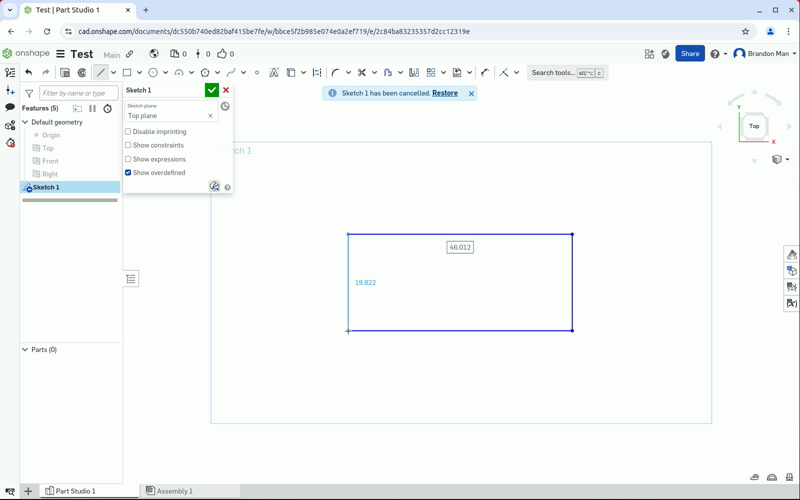
key_up(shift)
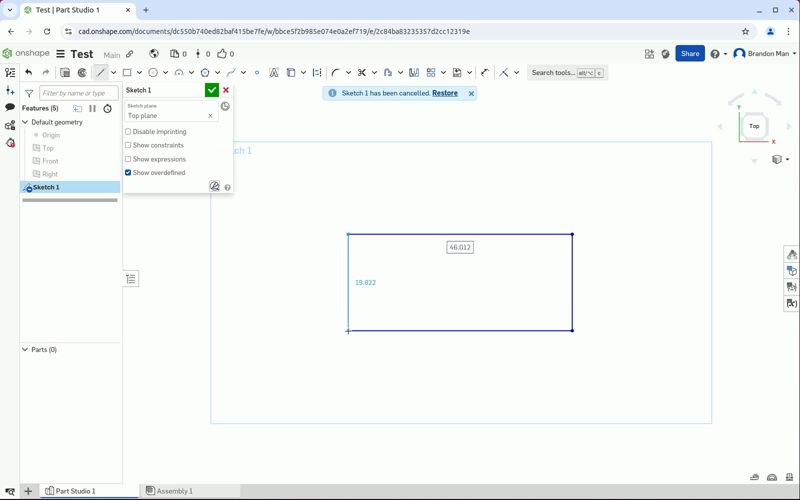
click(348, 330)
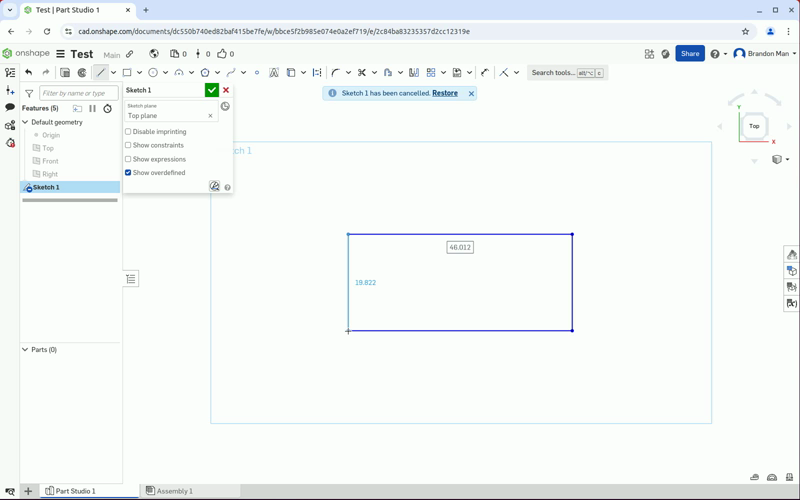
key(esc)
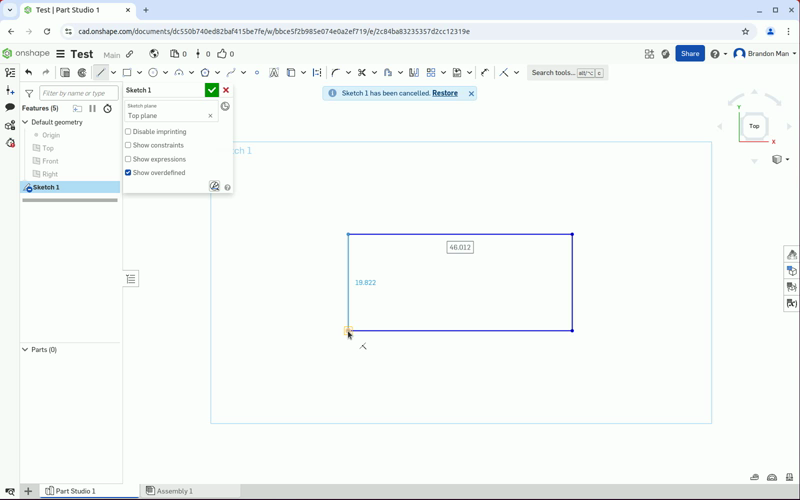
mouse_move(462, 275)
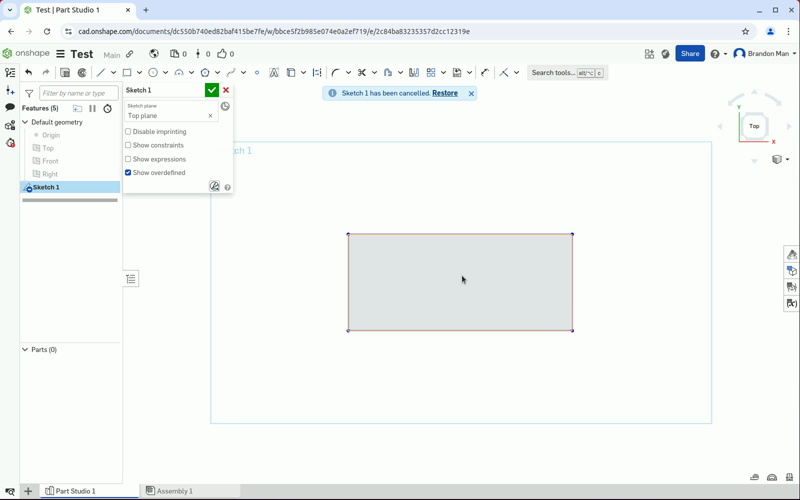
click(462, 275)
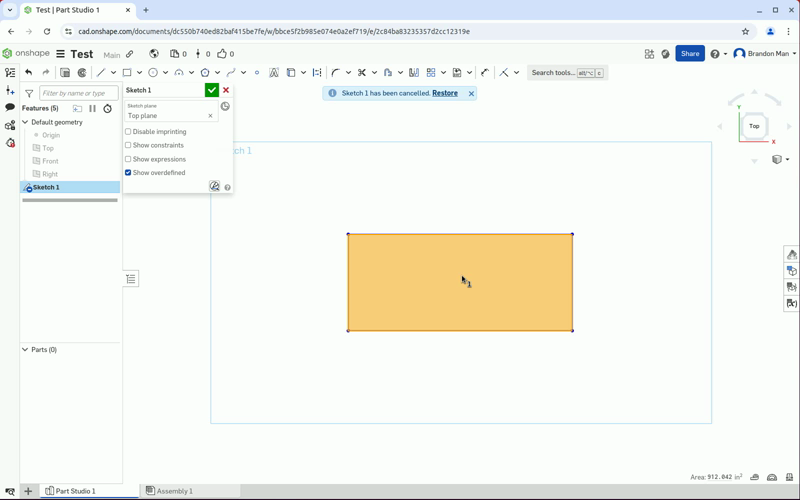
mouse_move(73, 352)
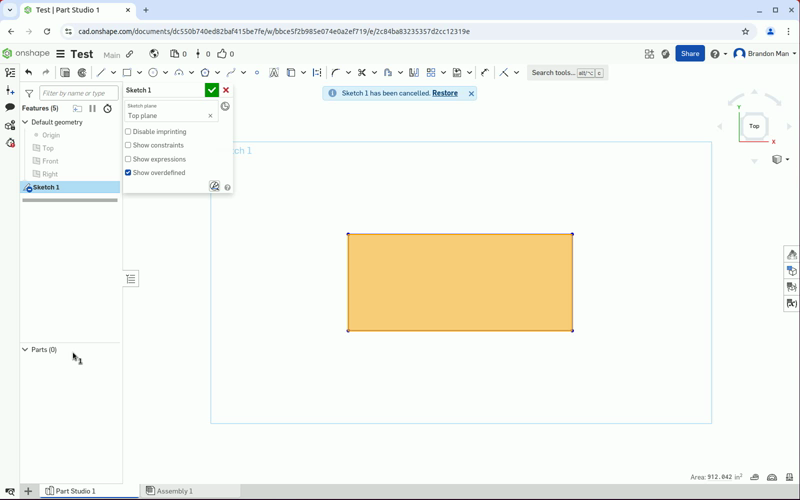
key(shift+y)
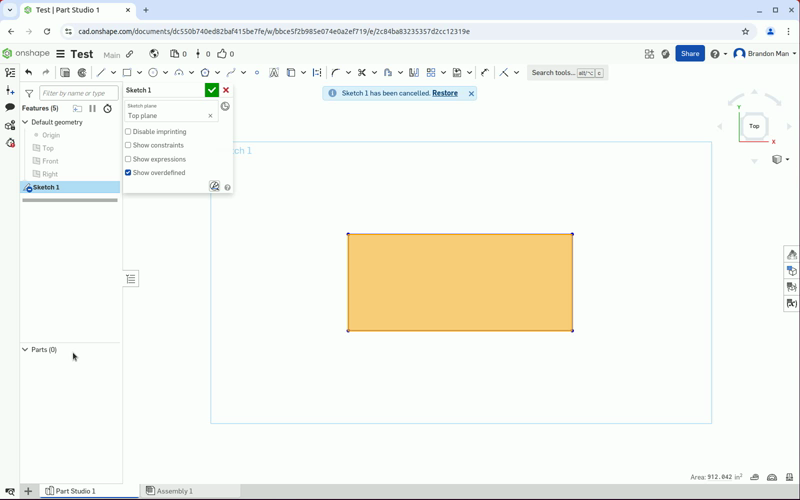
key(shift+e)
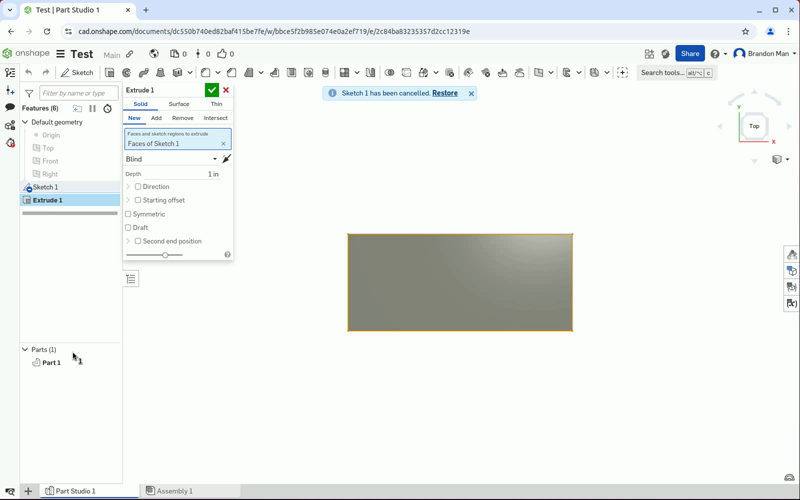
mouse_move(143, 106)
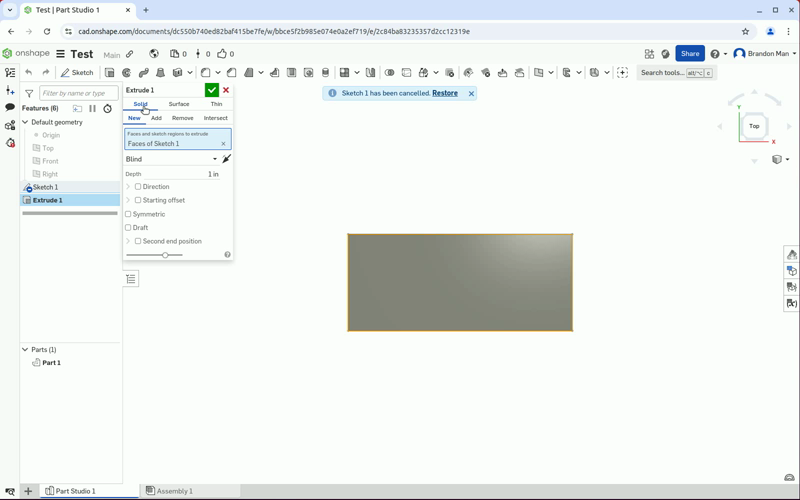
click(143, 106)
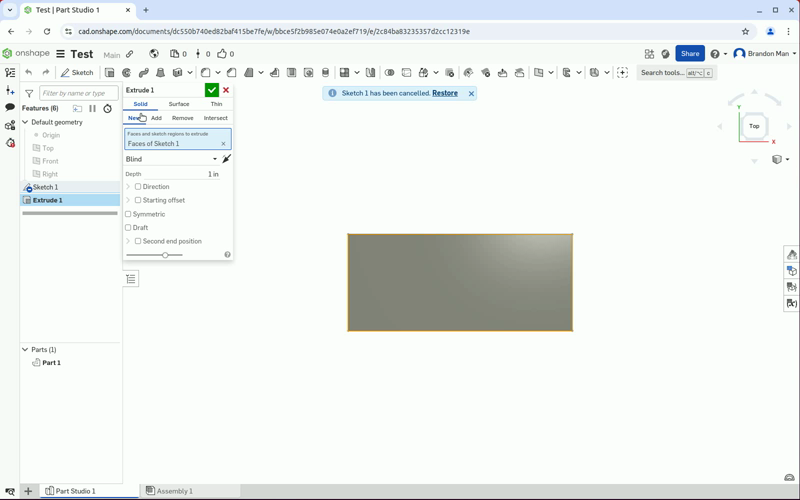
mouse_move(137, 120)
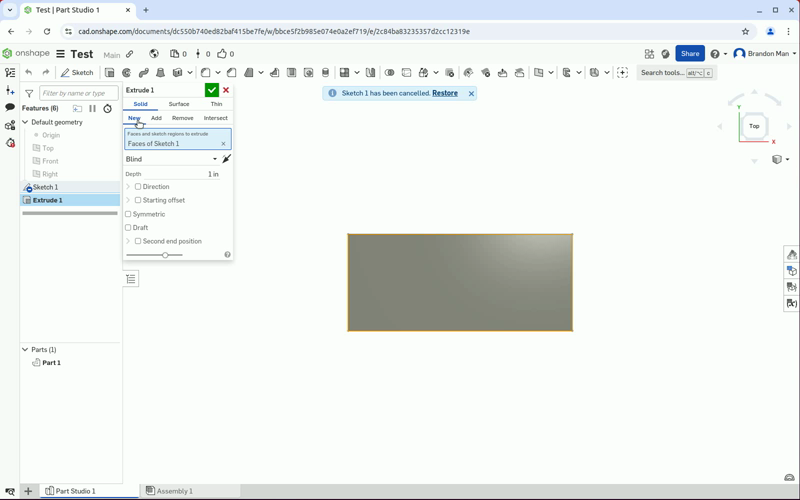
click(137, 120)
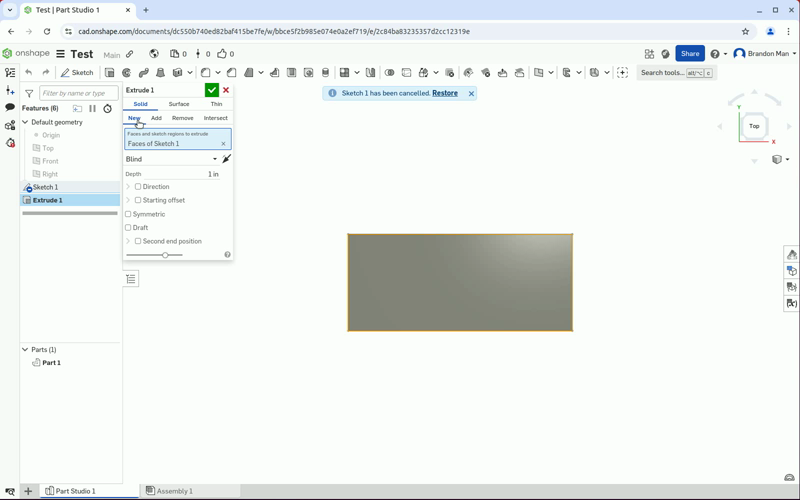
key(tab, 4)
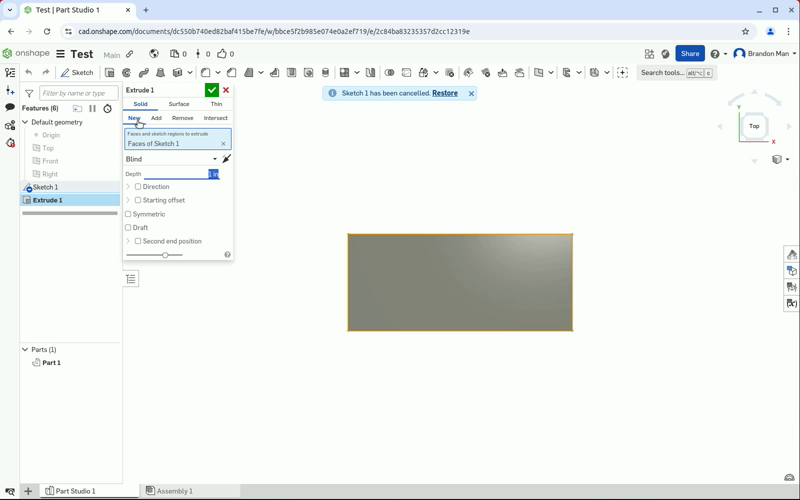
text(7.943)
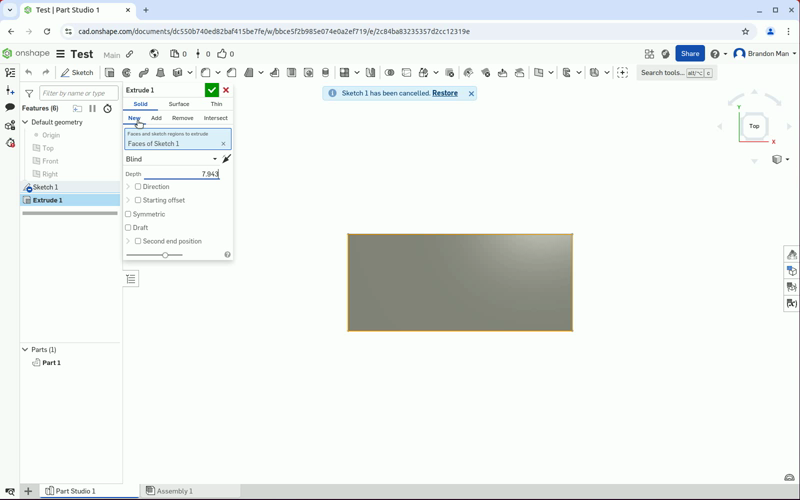
key(enter)
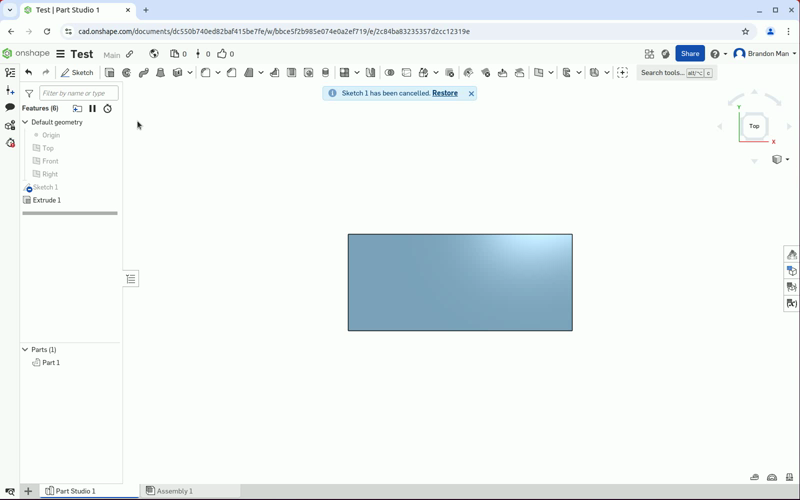
key(shift+h)
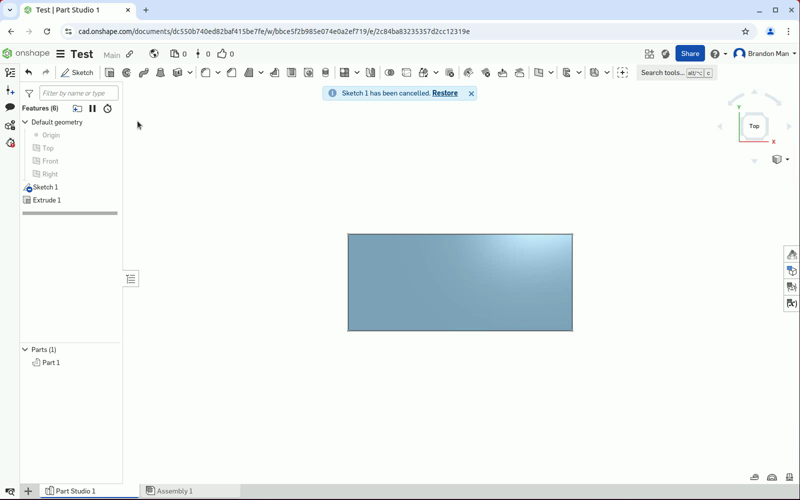
key(shift+h)
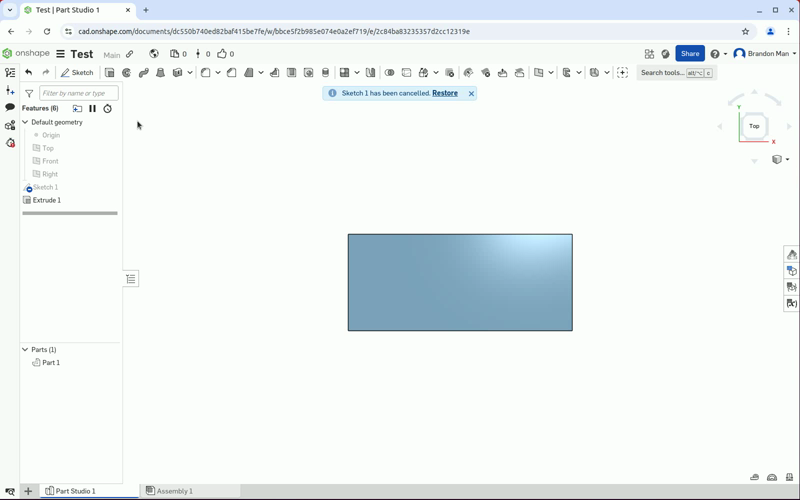
mouse_move(73, 189)
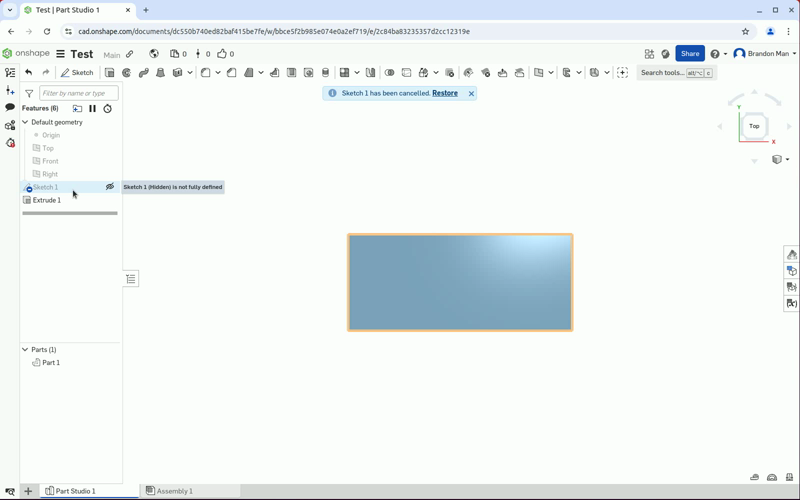
click(73, 189)
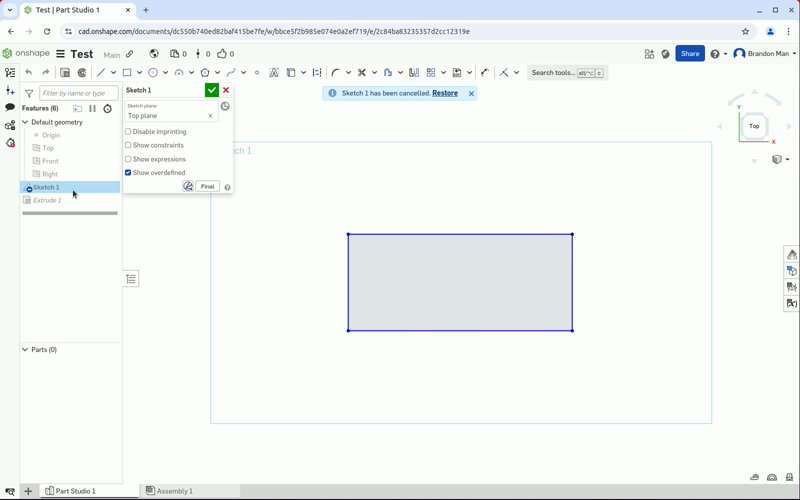
mouse_move(229, 92)
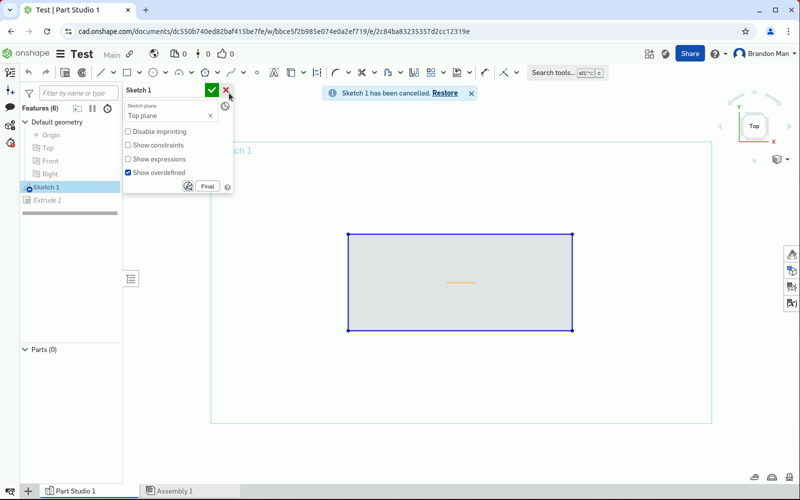
click(229, 92)
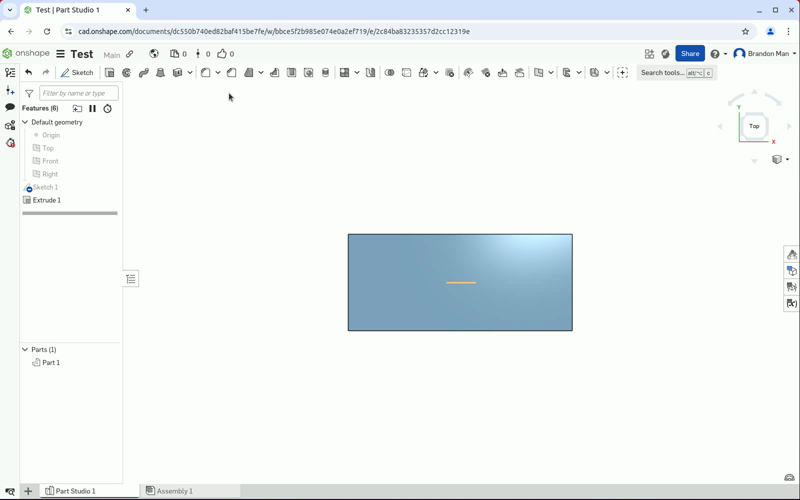
mouse_move(541, 75)
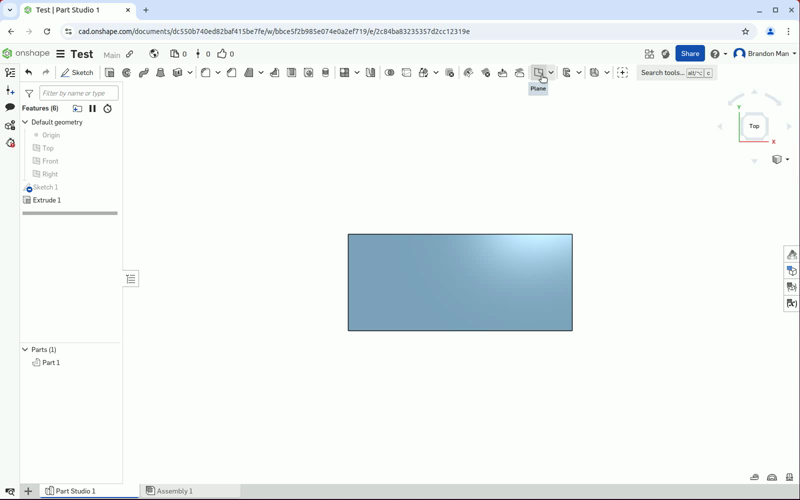
click(541, 75)
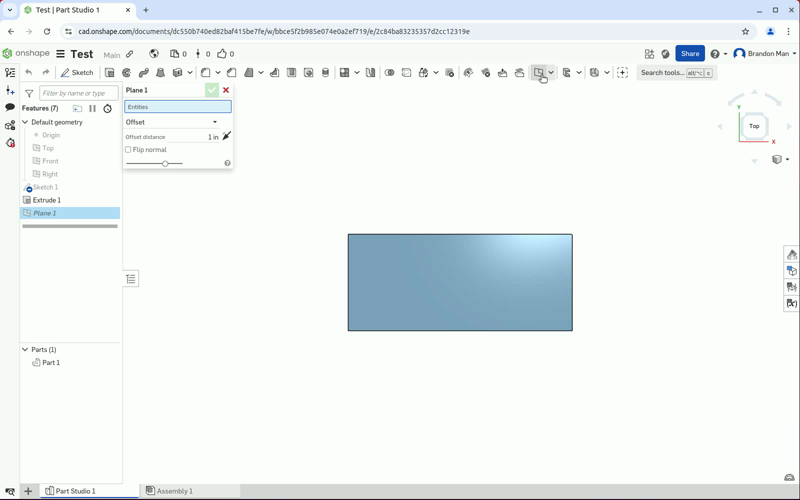
mouse_move(73, 150)
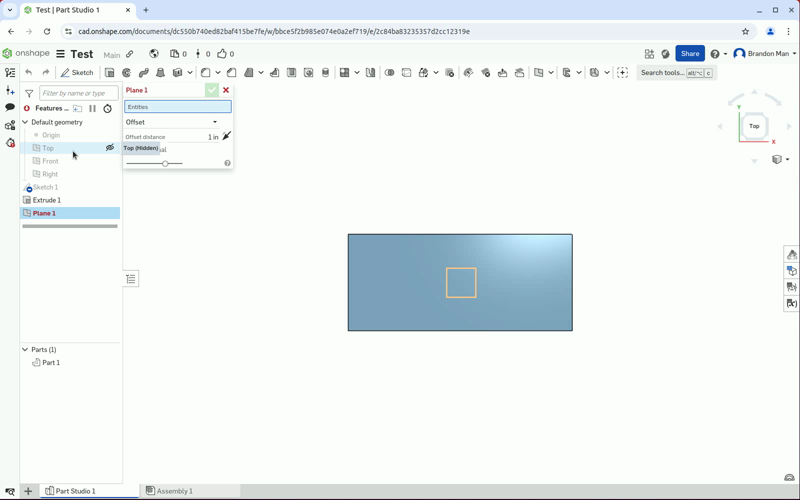
click(73, 150)
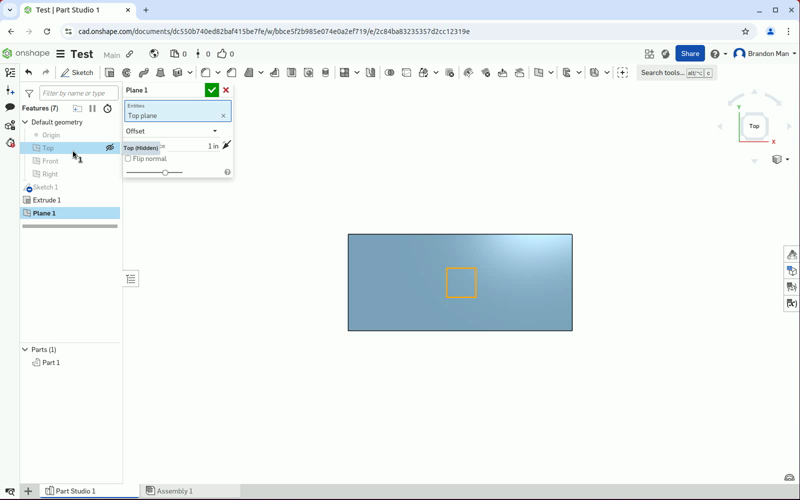
key(tab, 2)
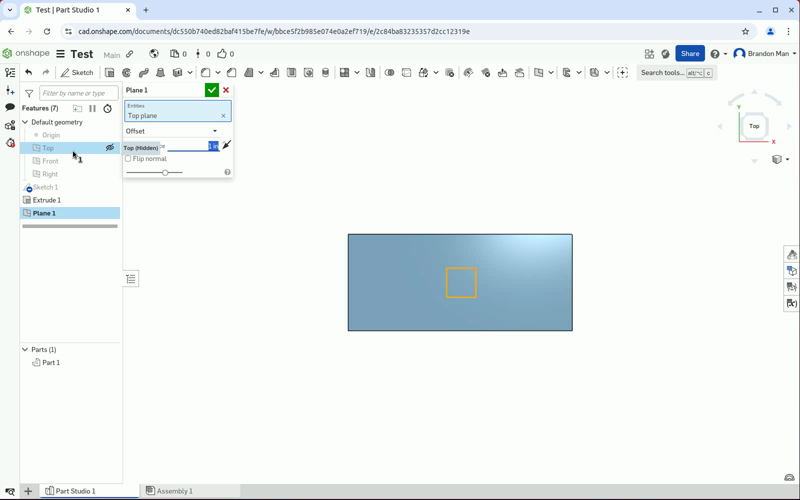
text(7.949)
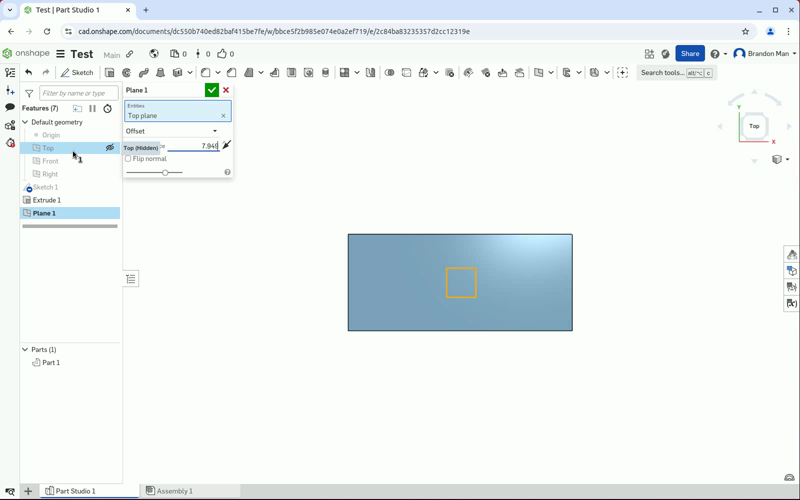
key(enter, 2)
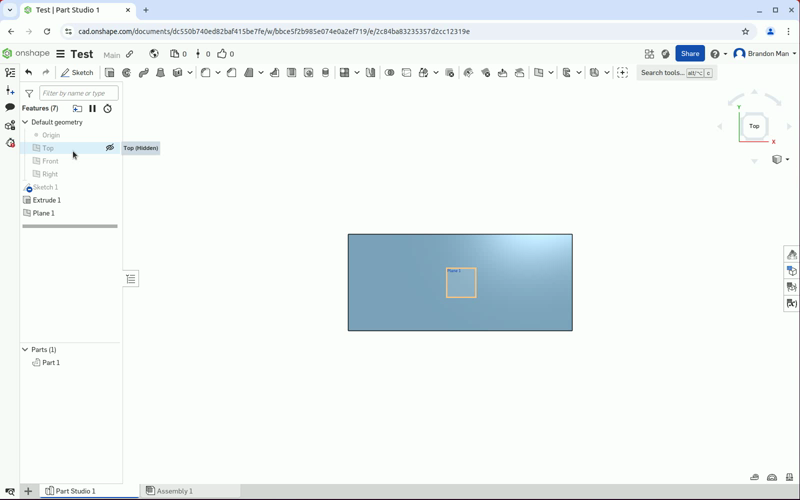
key(shift+s)
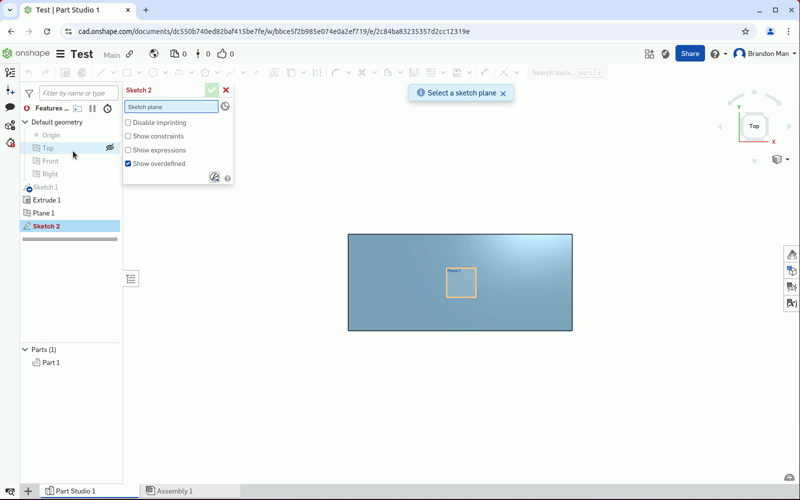
mouse_move(73, 215)
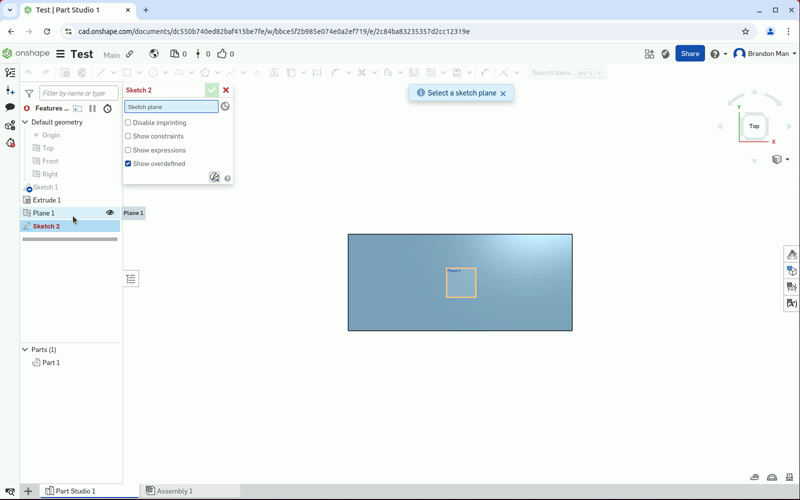
click(73, 215)
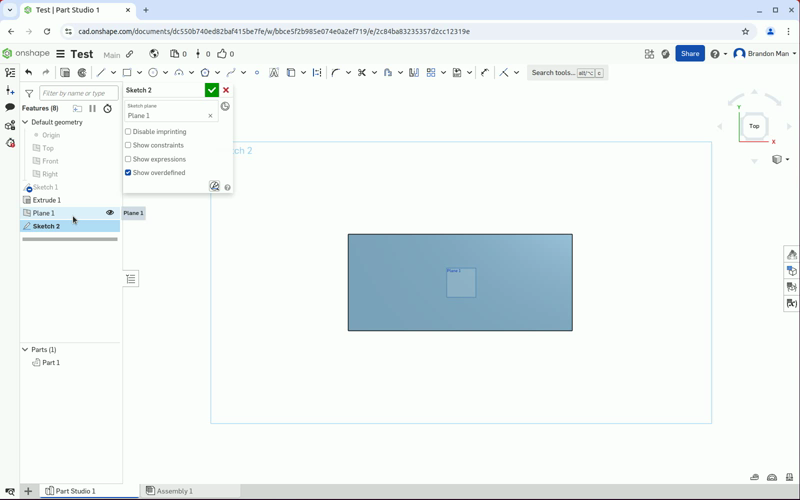
mouse_move(73, 352)
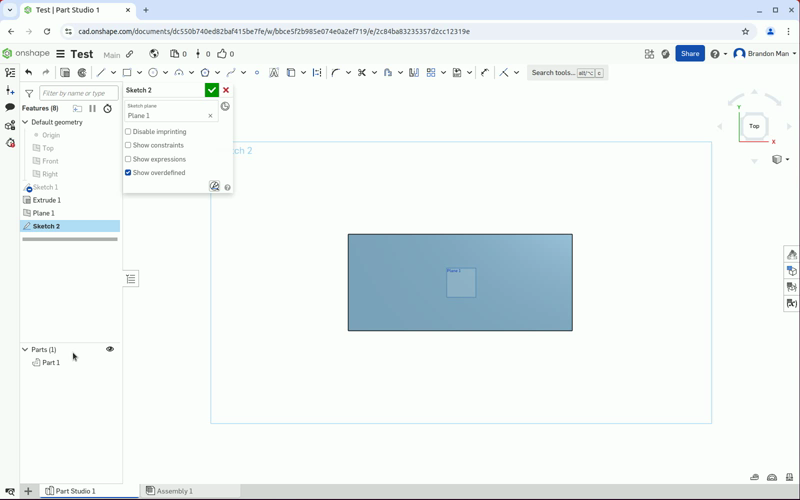
key(y)
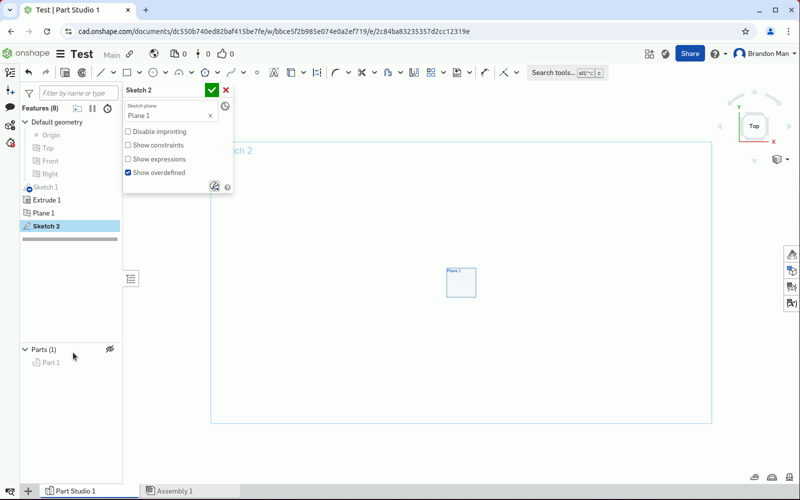
key(c)
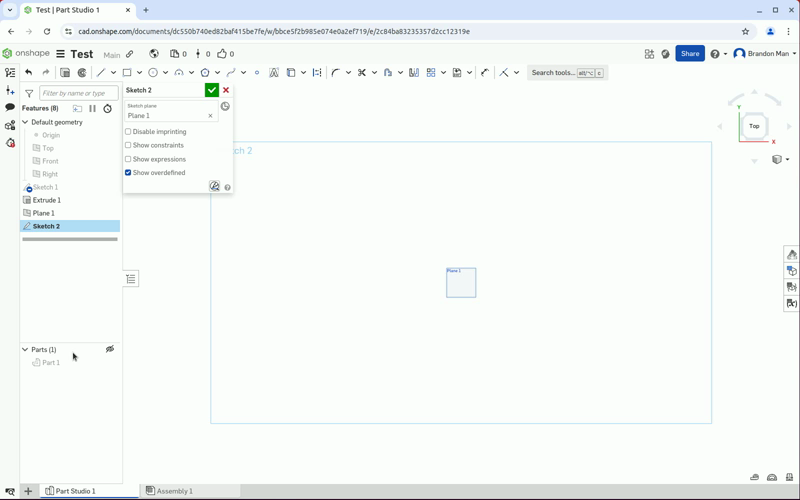
key_down(shift)
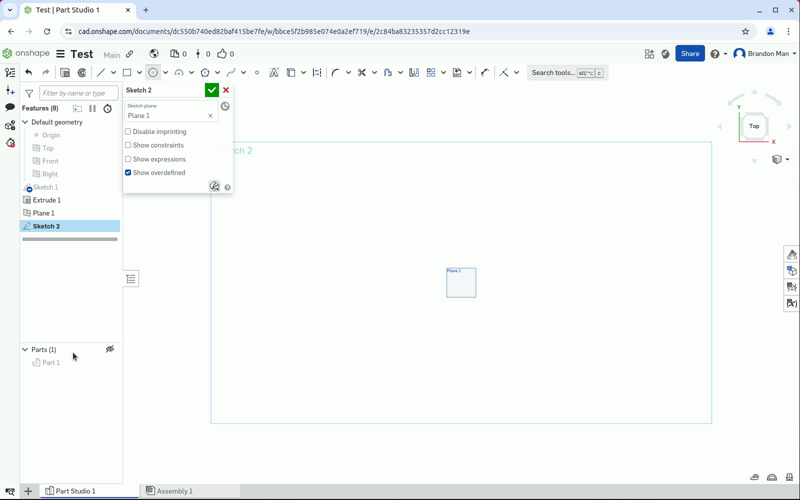
mouse_move(396, 282)
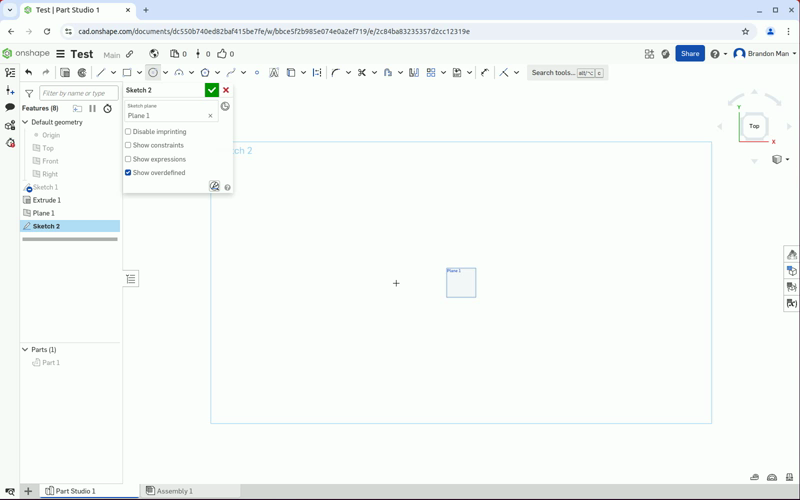
click(396, 282)
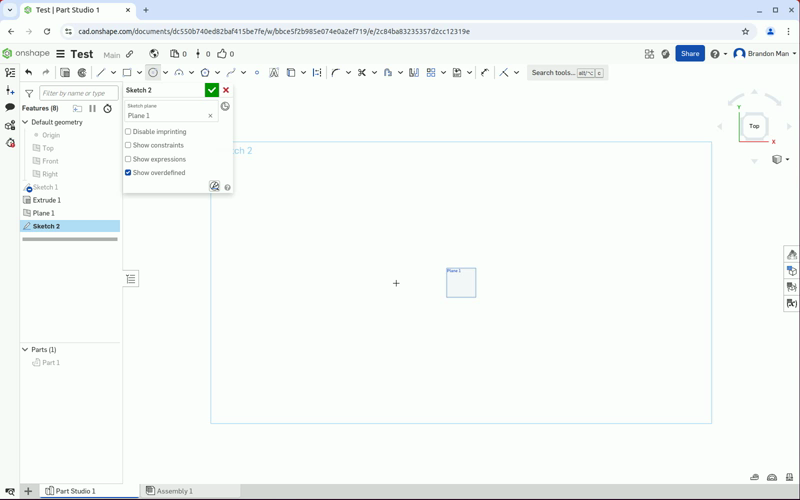
key_up(shift)
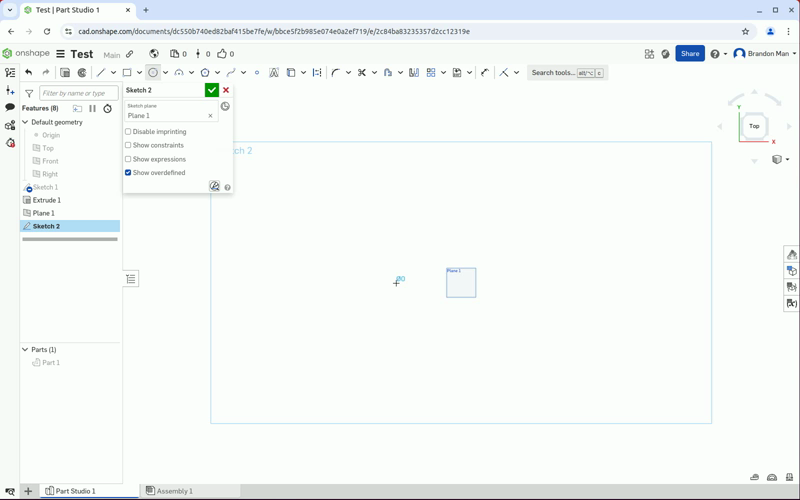
mouse_move(438, 282)
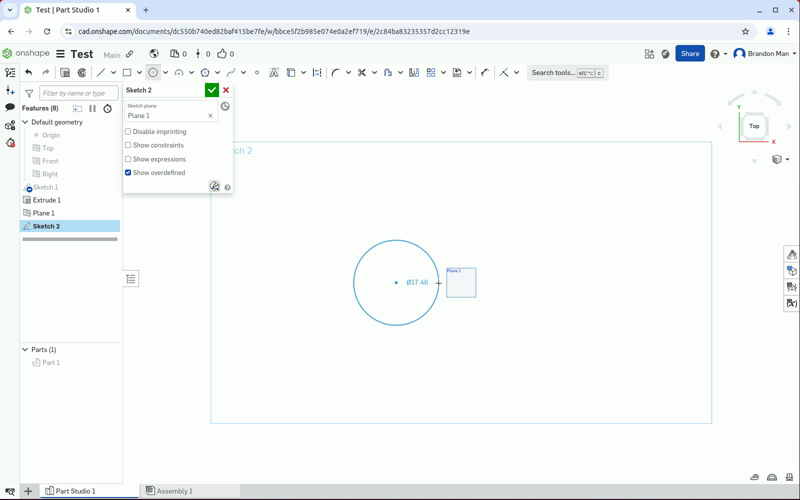
click(438, 282)
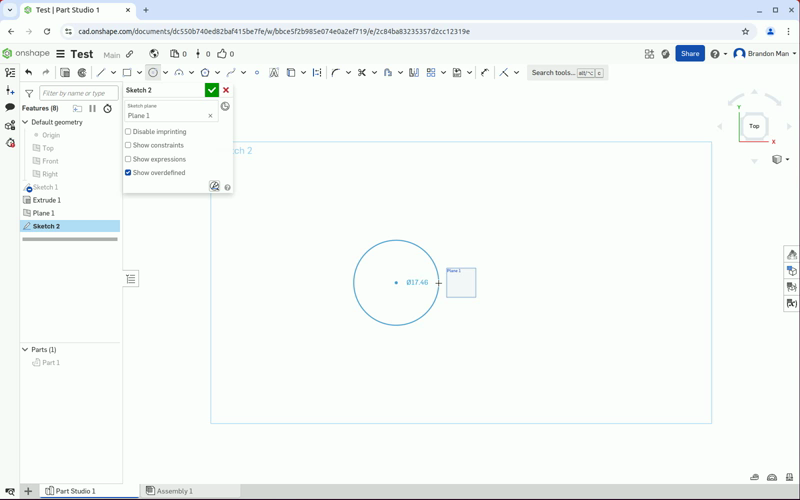
key(esc)
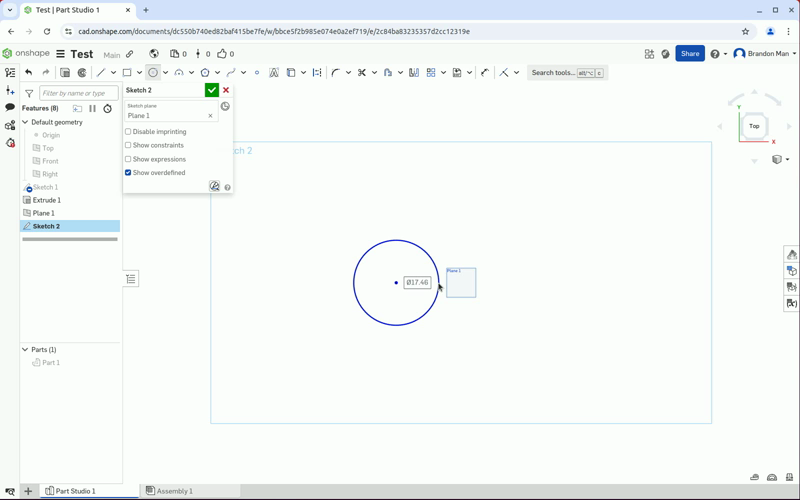
mouse_move(371, 261)
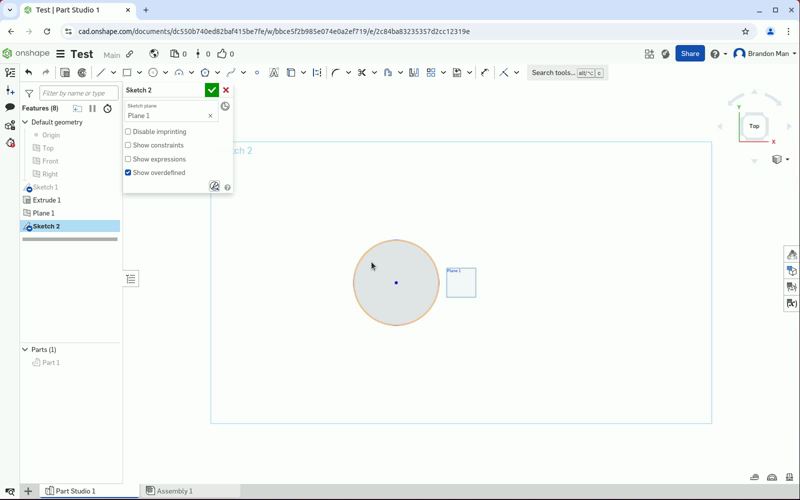
click(371, 261)
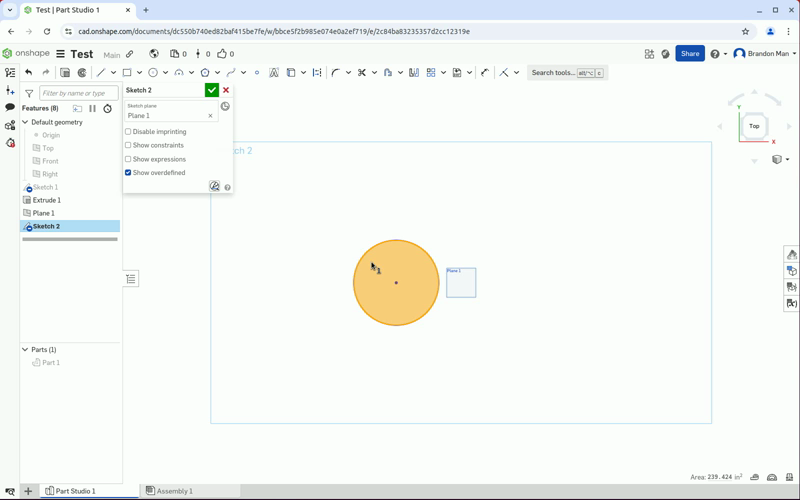
mouse_move(73, 352)
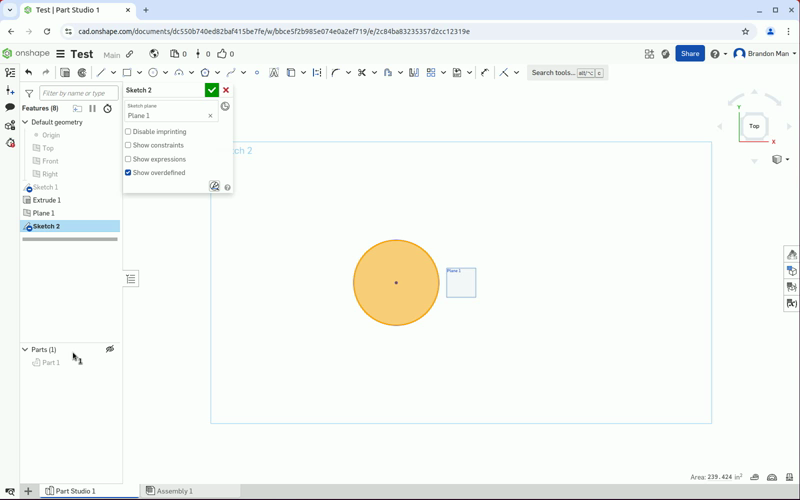
key(shift+y)
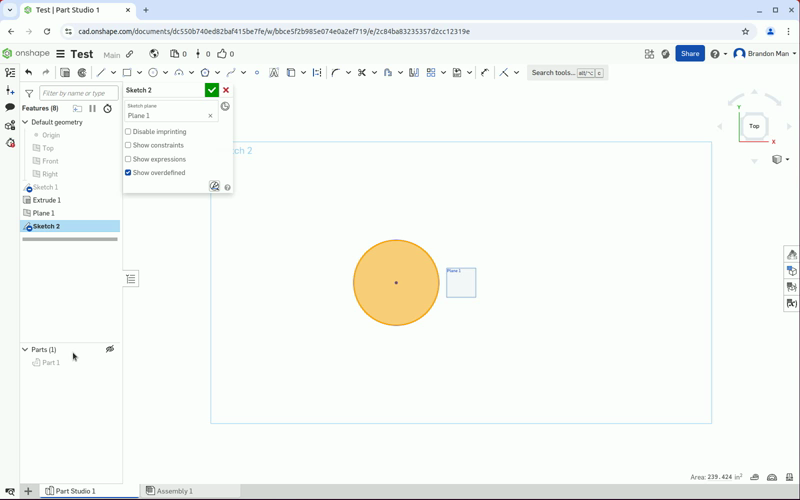
key(shift+e)
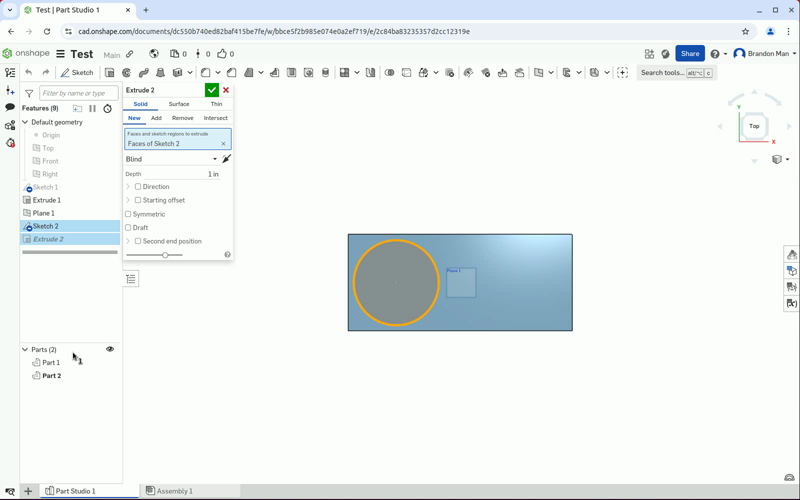
mouse_move(143, 106)
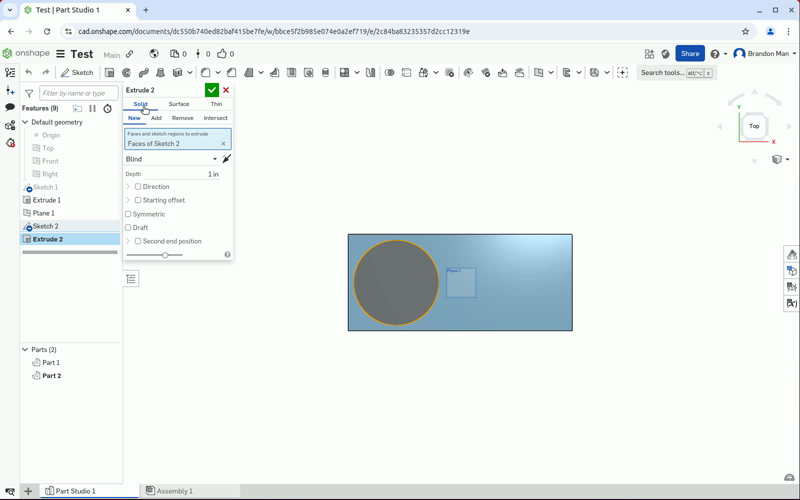
click(143, 106)
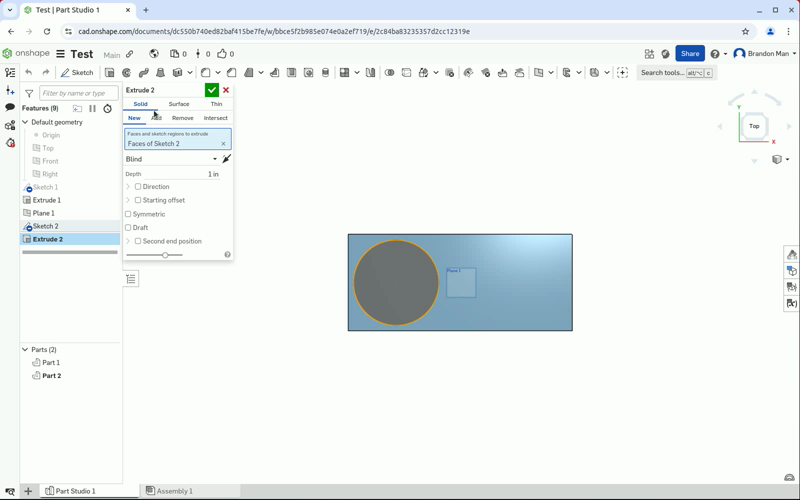
mouse_move(186, 120)
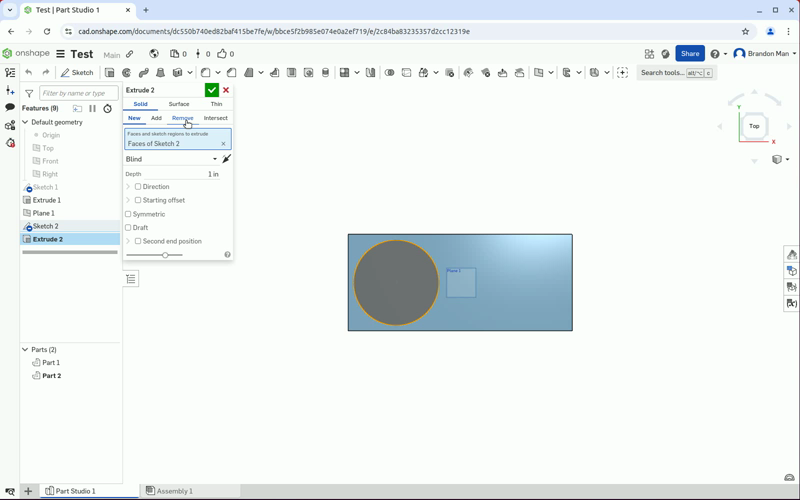
click(186, 120)
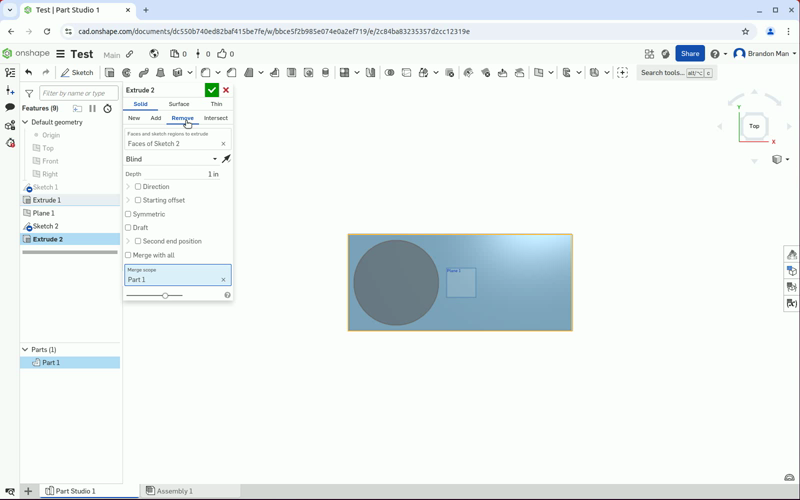
key(tab, 4)
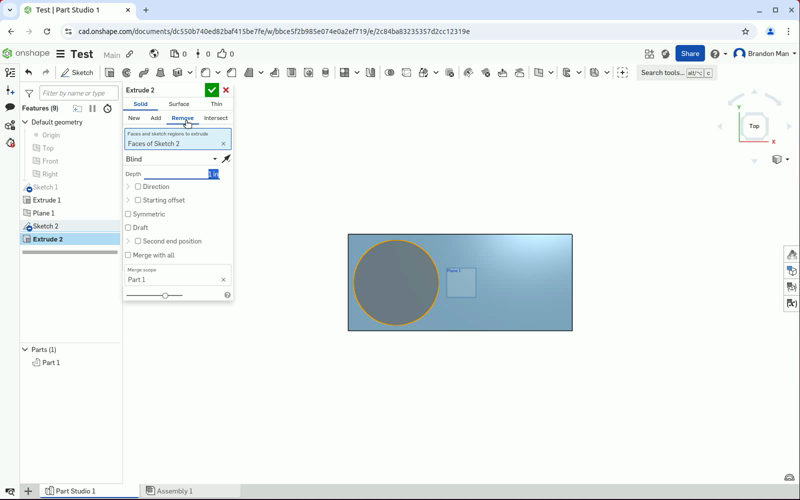
text(6.499)
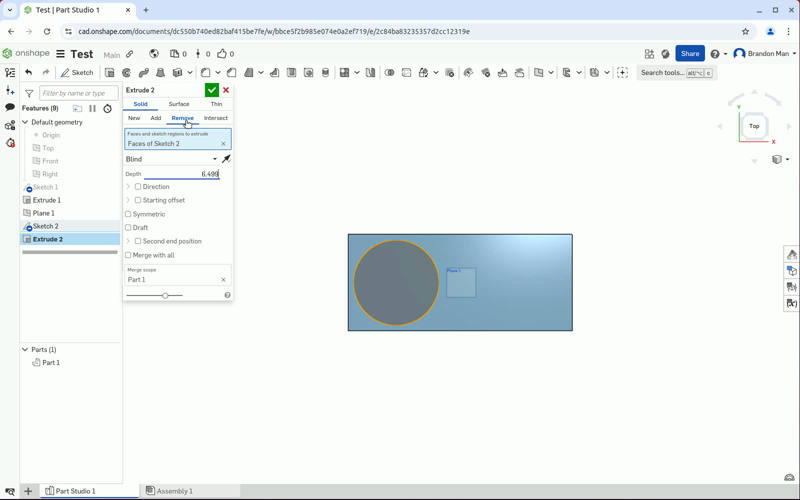
key(tab, 6)
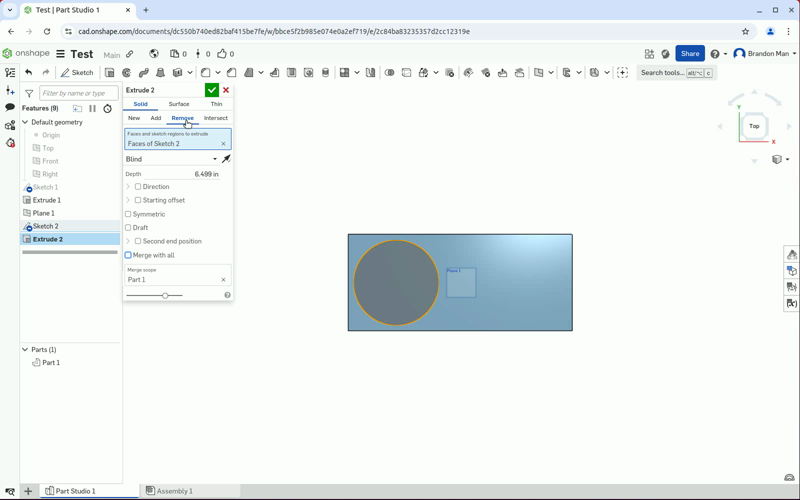
key(space)
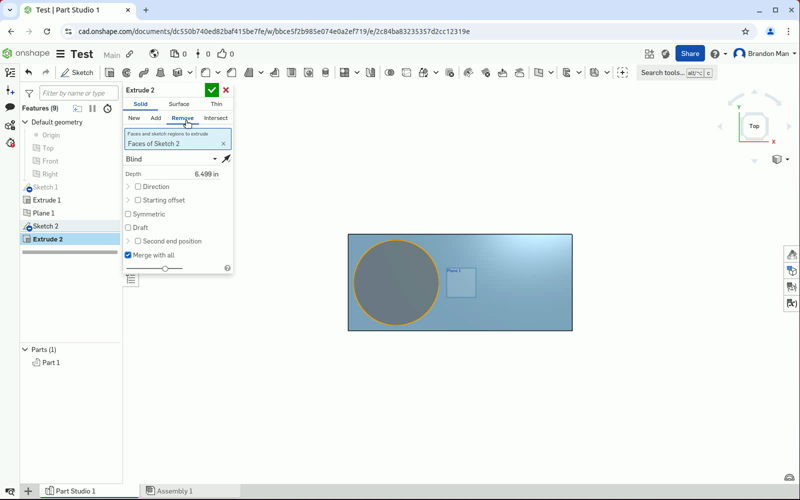
key(enter)
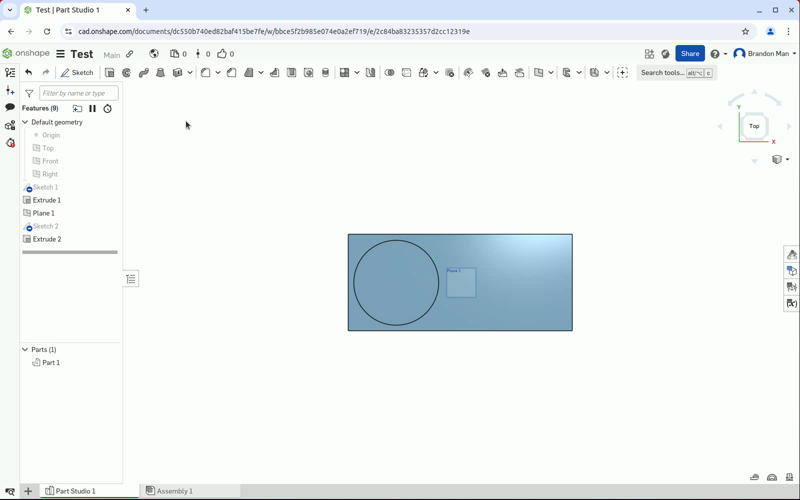
key(shift+h)
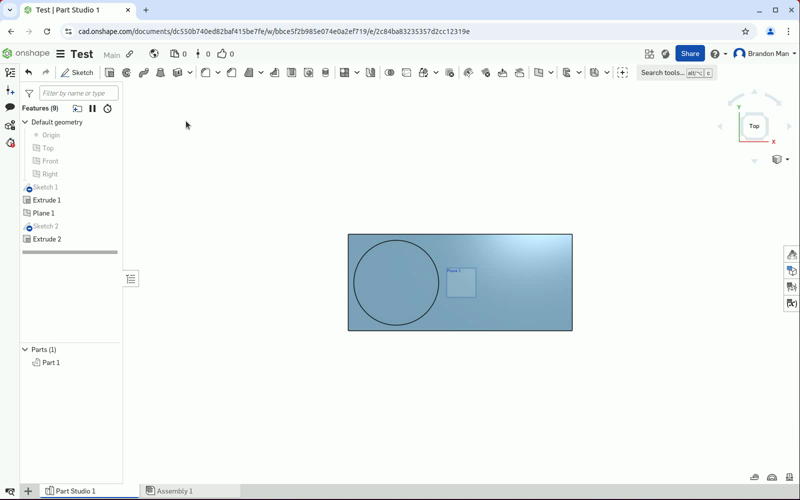
key(shift+h)
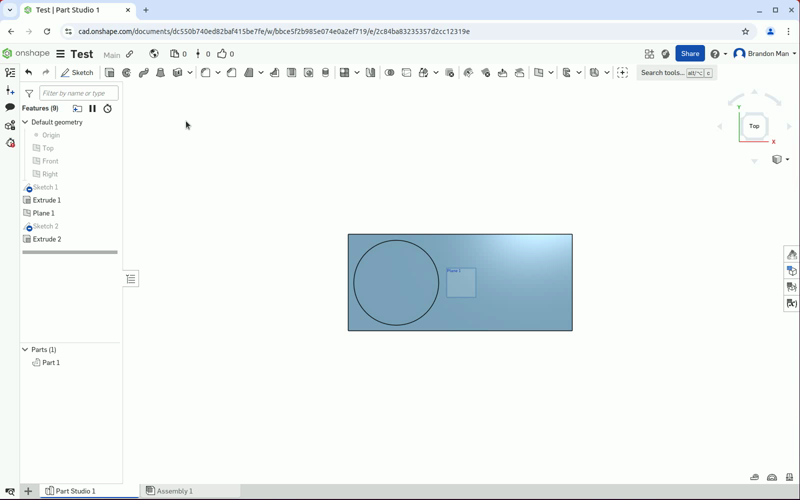
mouse_move(73, 189)
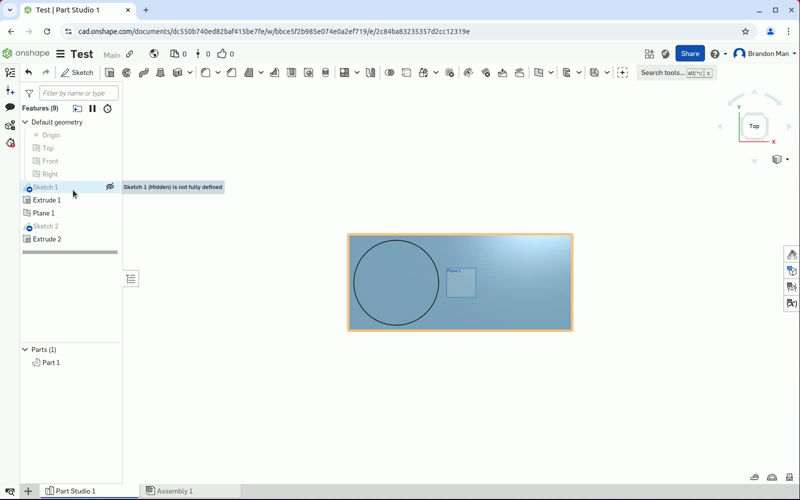
click(73, 189)
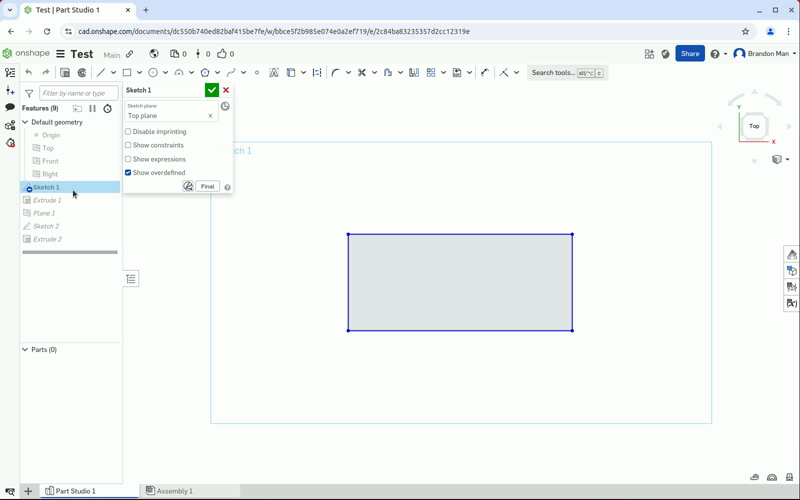
mouse_move(229, 92)
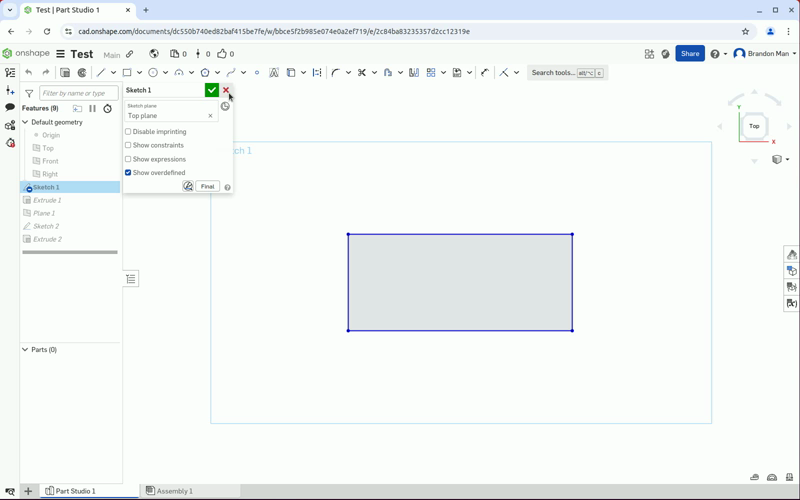
click(229, 92)
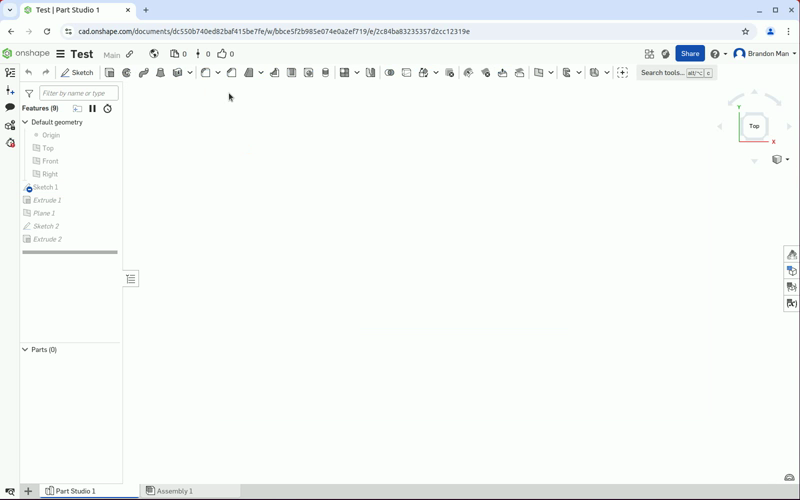
key(shift+s)
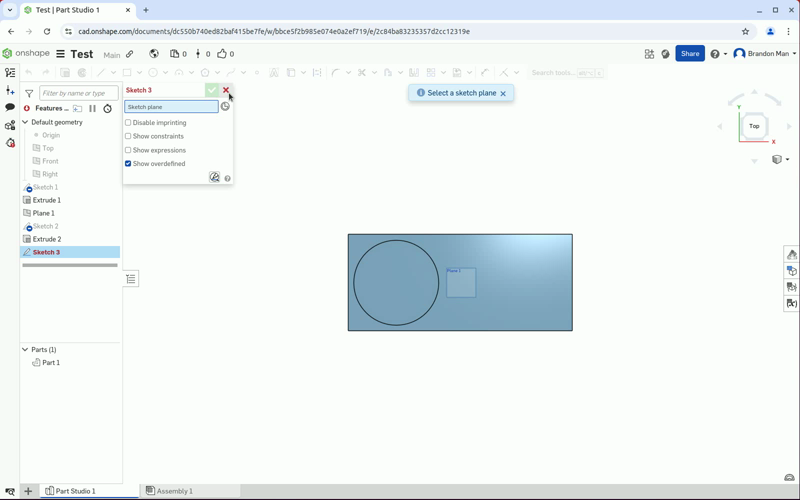
mouse_move(73, 215)
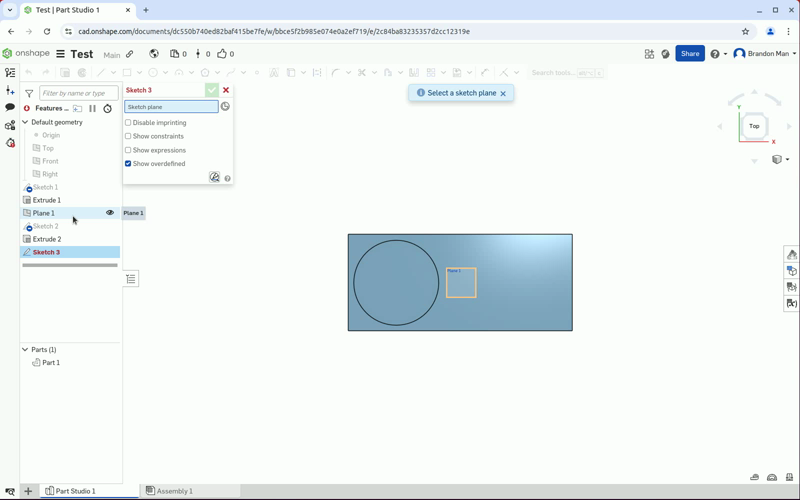
click(73, 215)
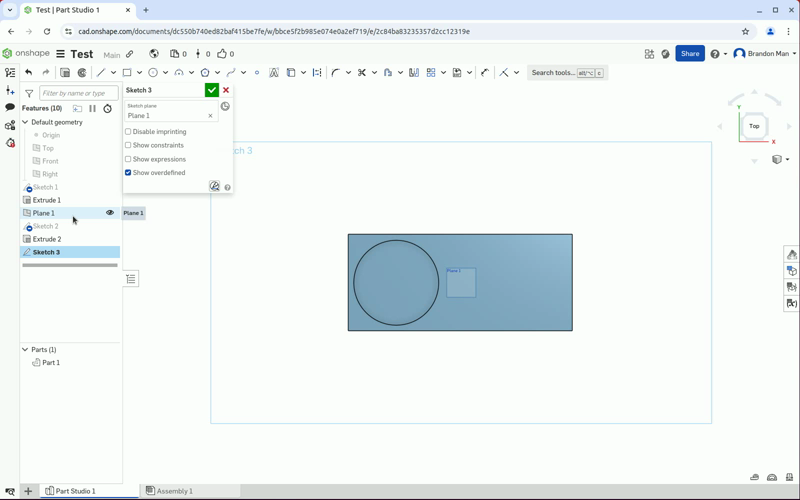
mouse_move(73, 352)
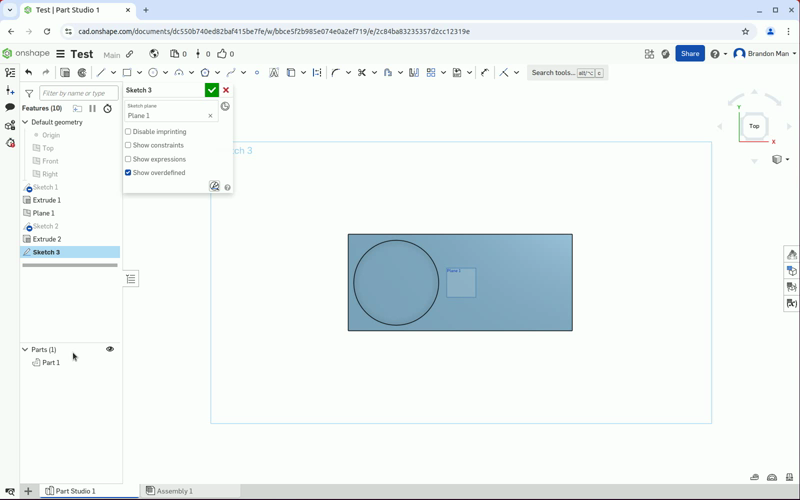
key(y)
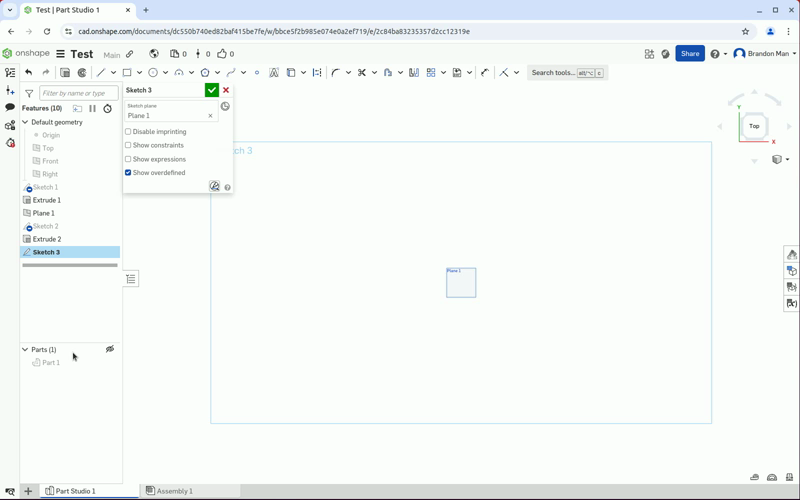
key(c)
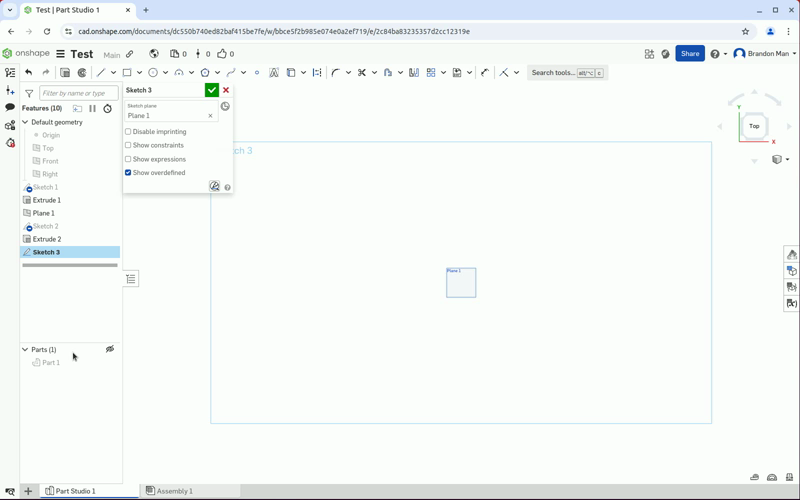
key_down(shift)
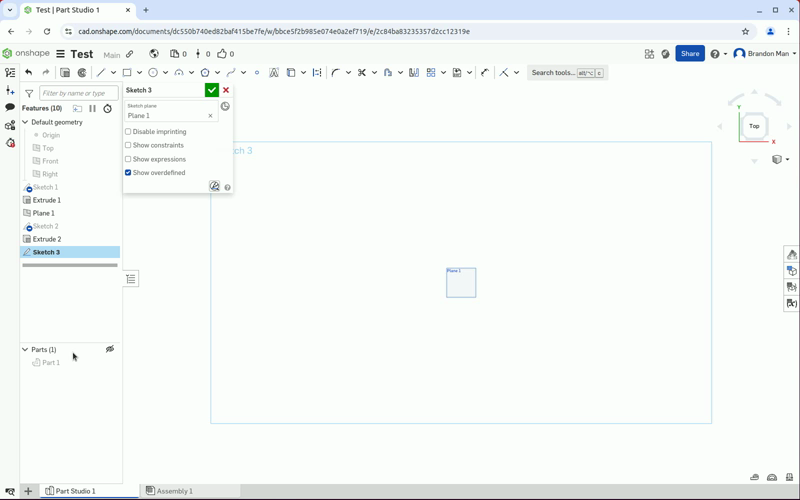
mouse_move(486, 282)
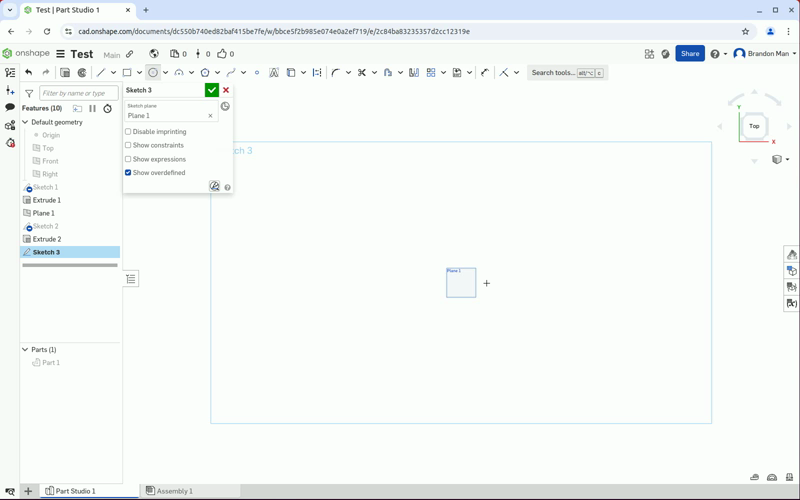
click(486, 282)
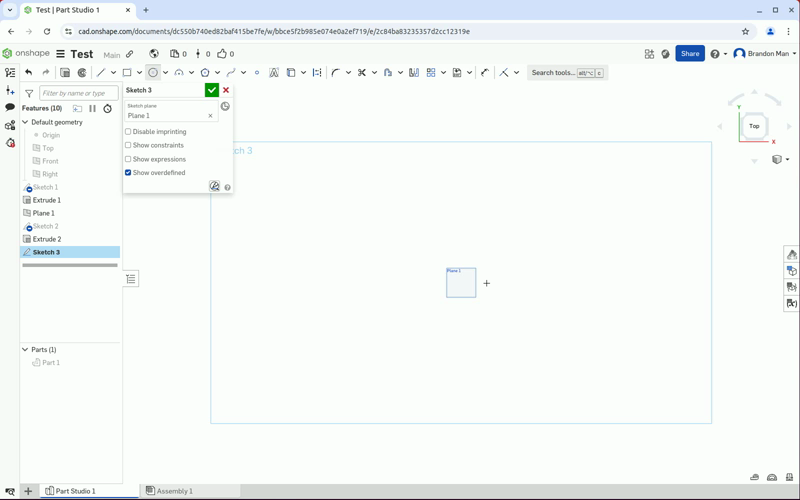
key_up(shift)
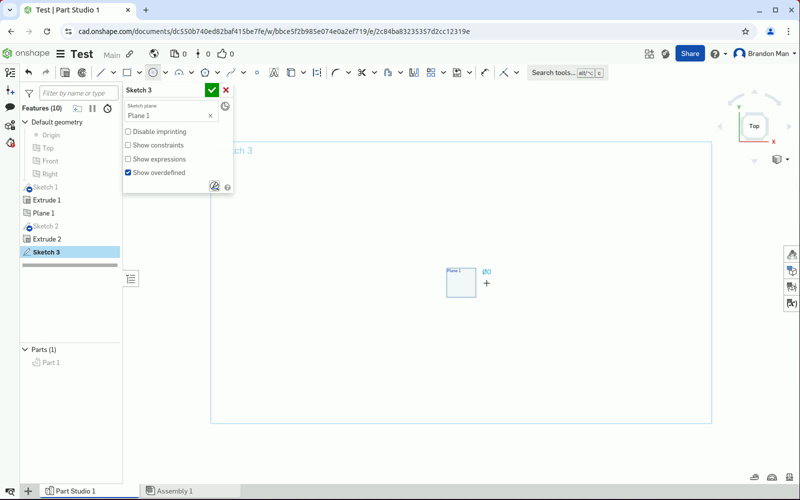
mouse_move(528, 282)
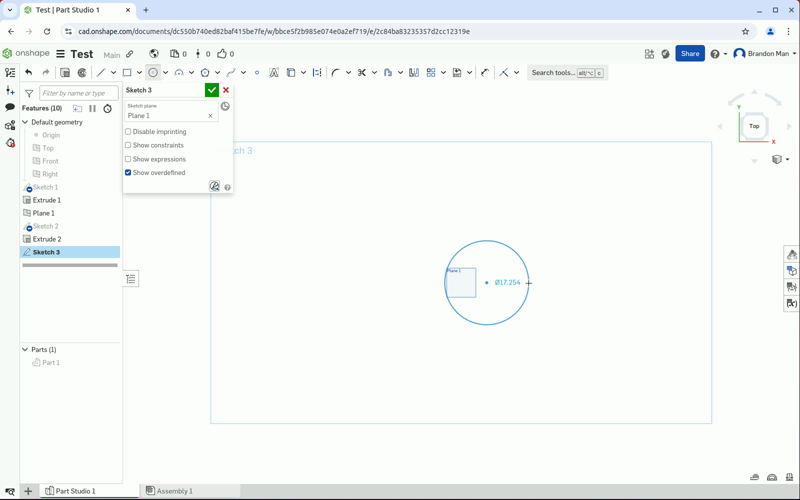
click(528, 282)
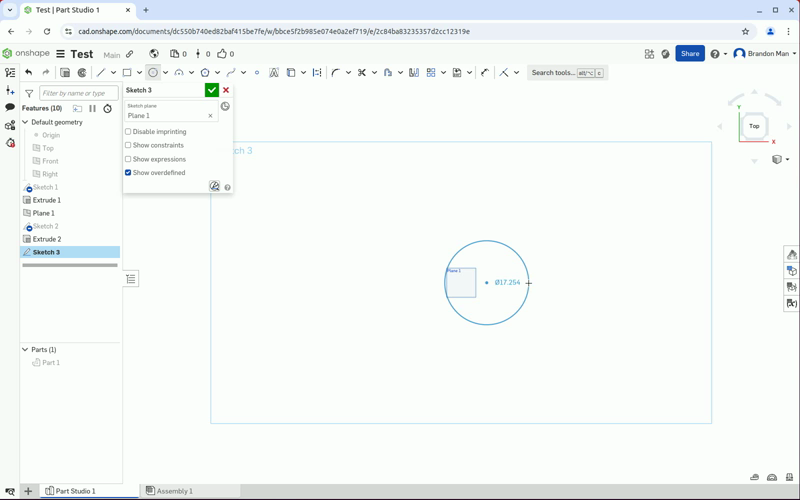
key(esc)
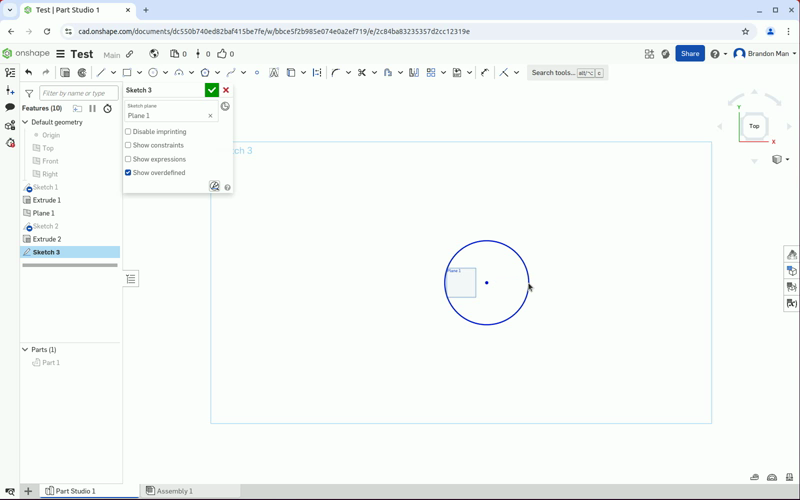
mouse_move(502, 311)
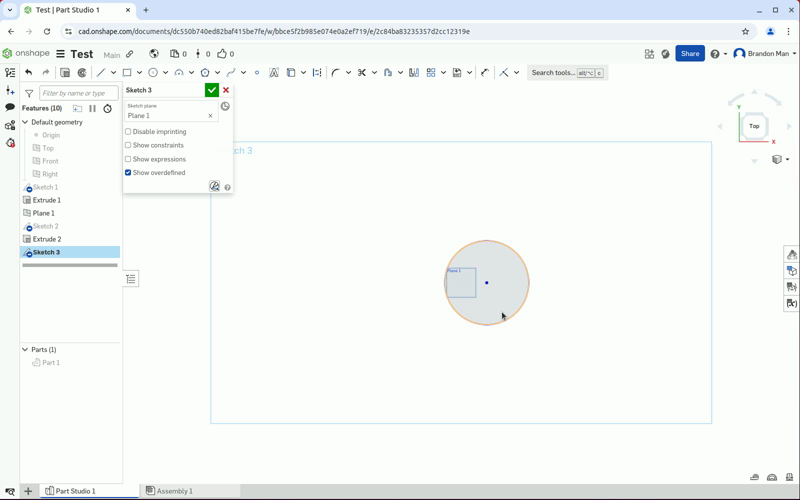
click(502, 311)
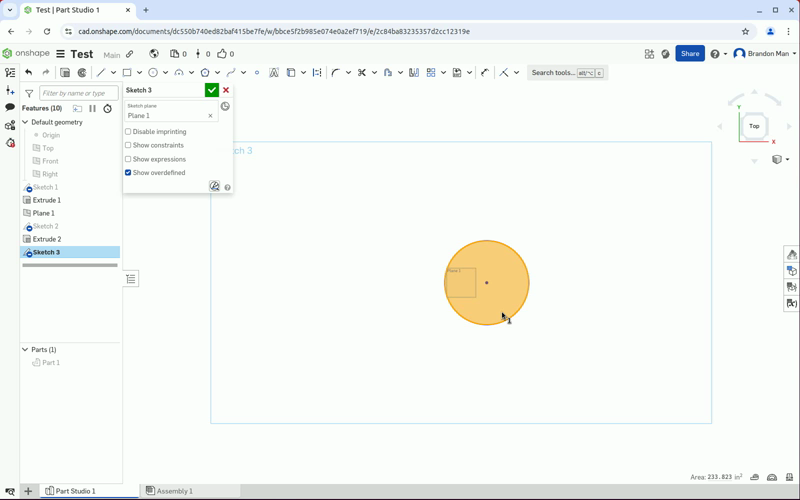
mouse_move(73, 352)
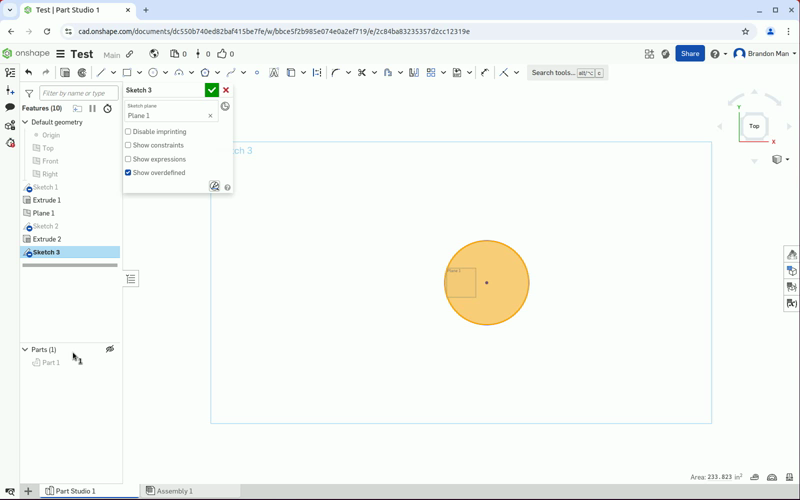
key(shift+y)
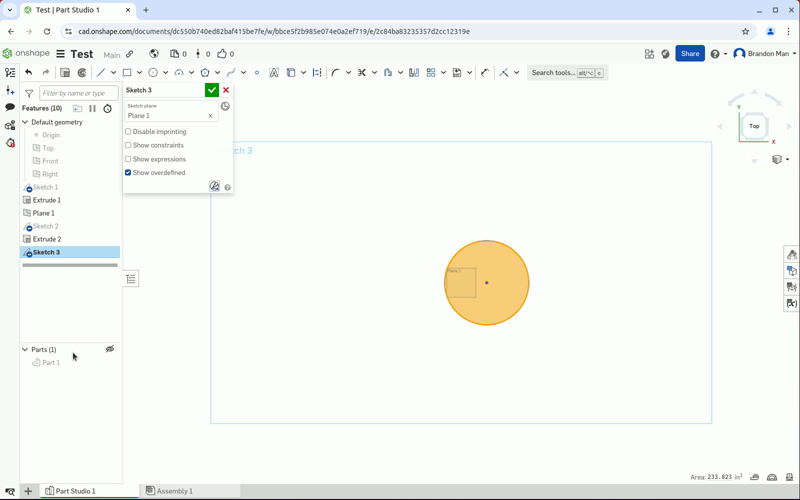
key(shift+e)
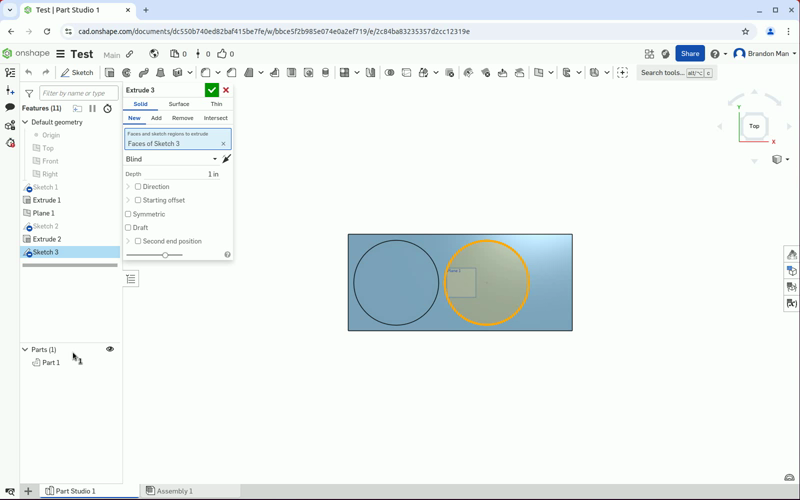
mouse_move(143, 106)
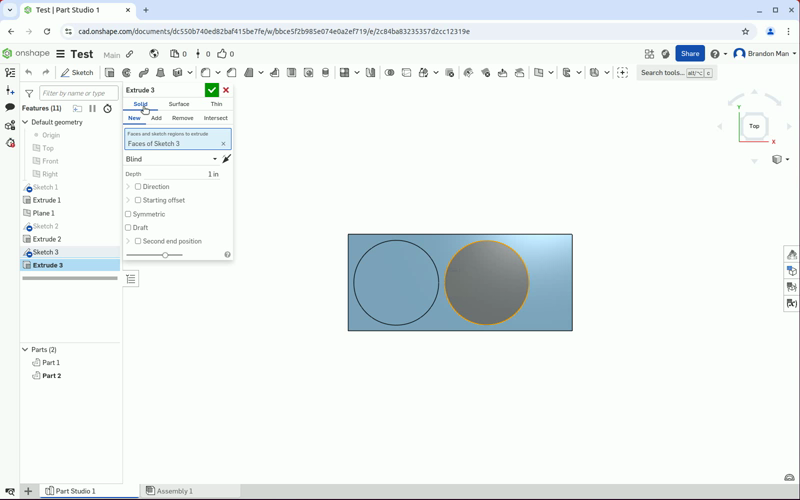
click(143, 106)
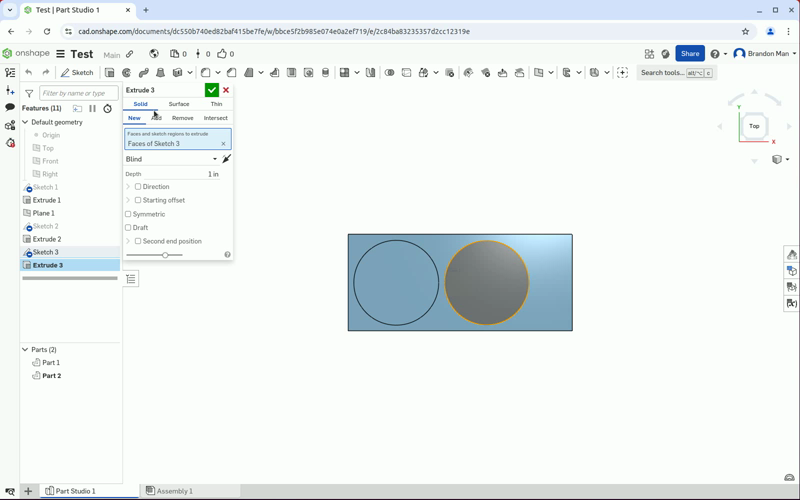
mouse_move(186, 120)
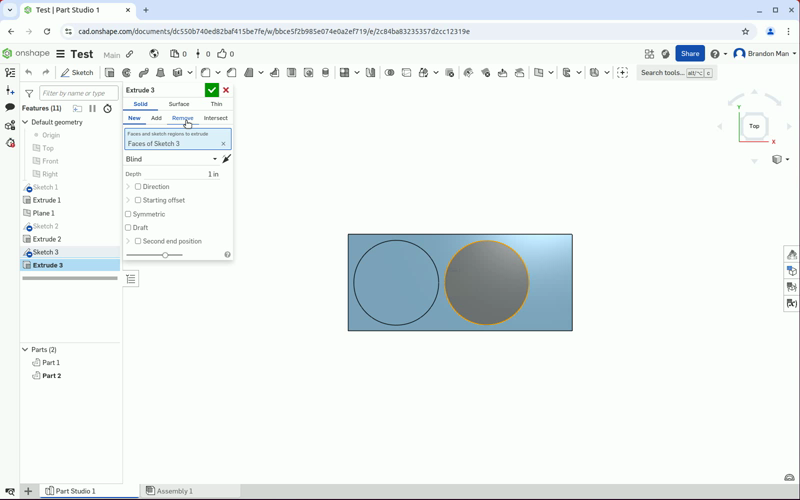
click(186, 120)
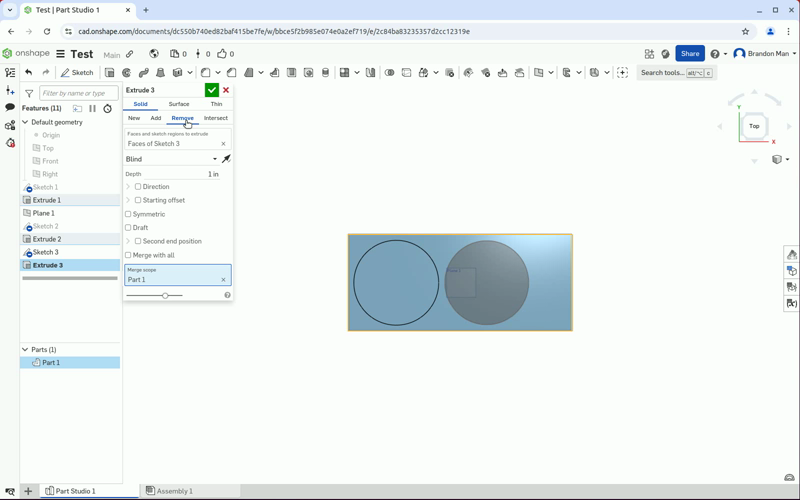
key(tab, 4)
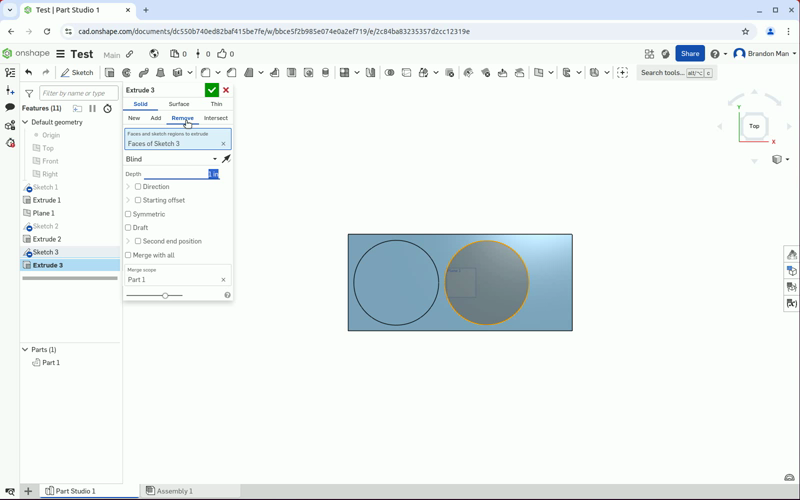
text(6.499)
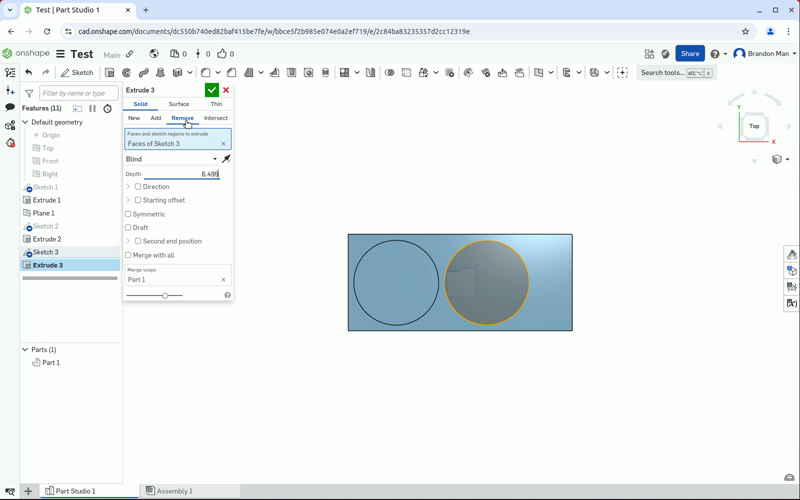
key(tab, 6)
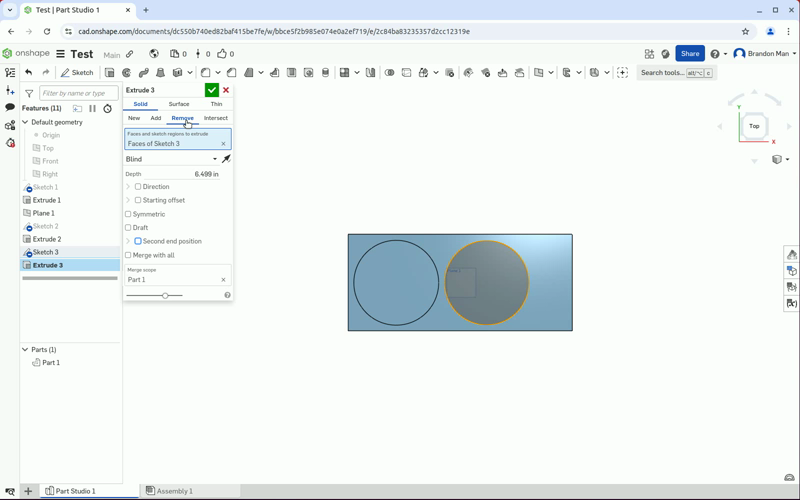
key(space)
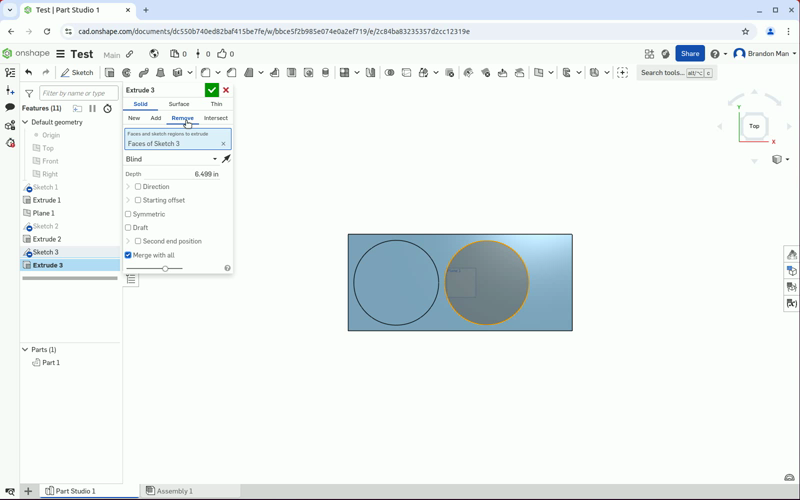
key(enter)
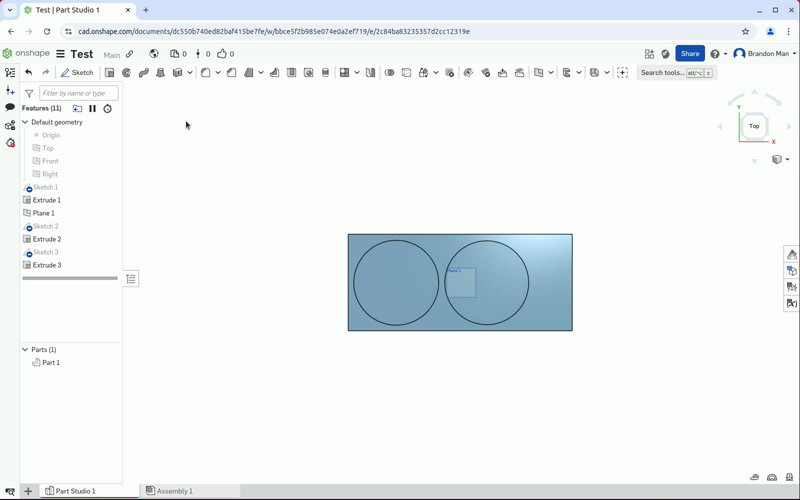
key(shift+h)
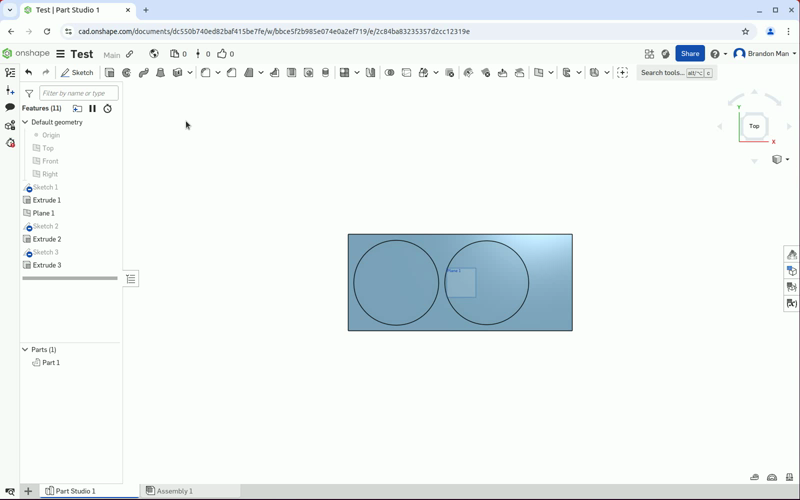
key(shift+h)
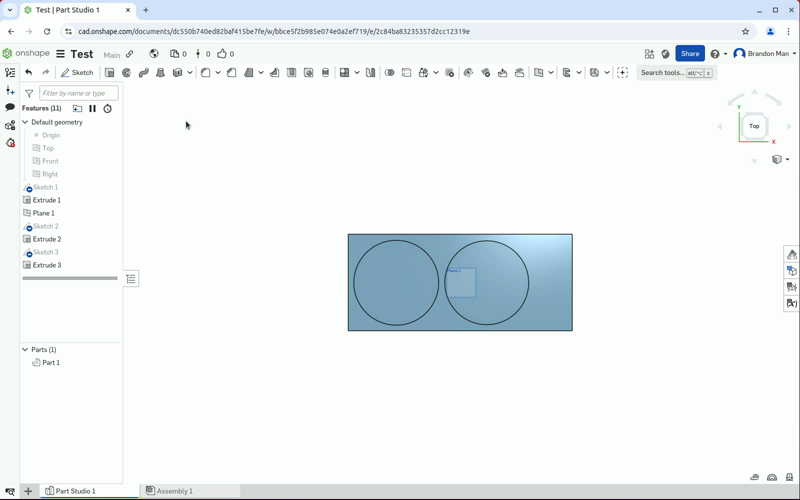
mouse_move(73, 189)
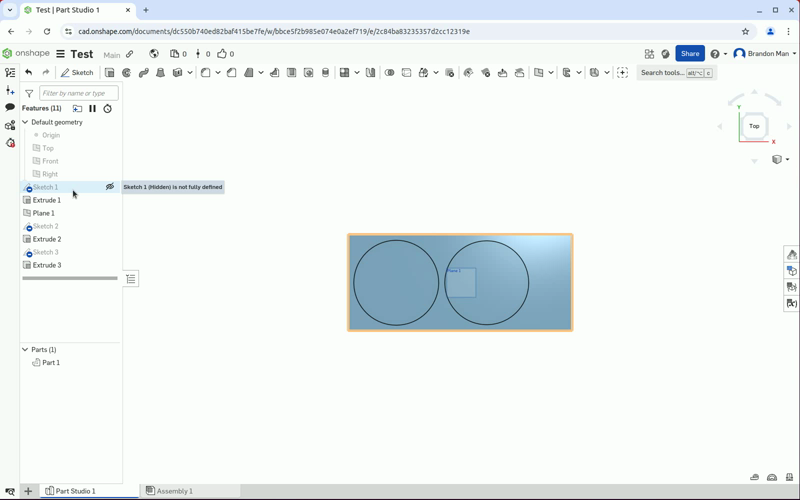
click(73, 189)
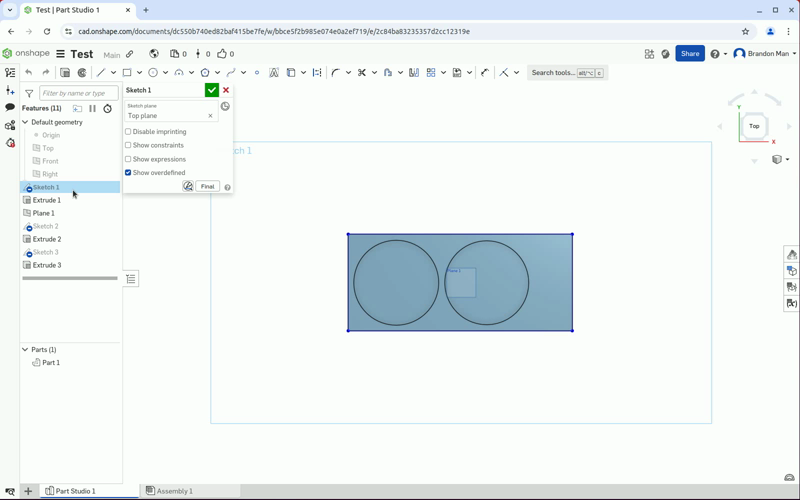
mouse_move(229, 92)
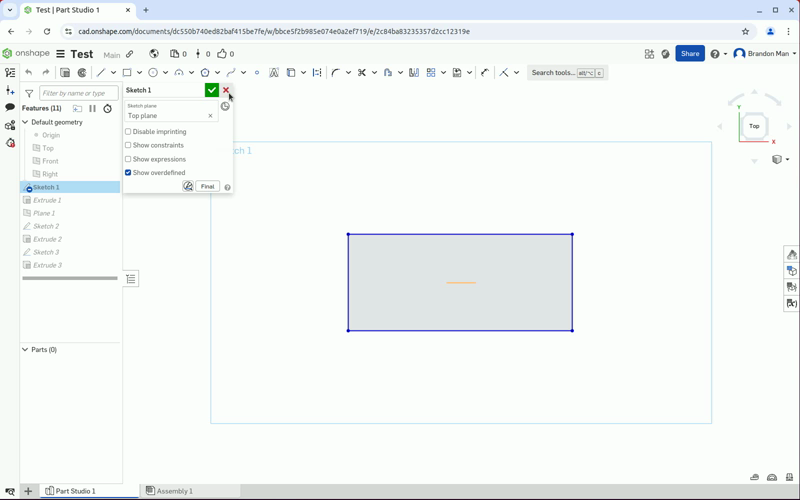
click(229, 92)
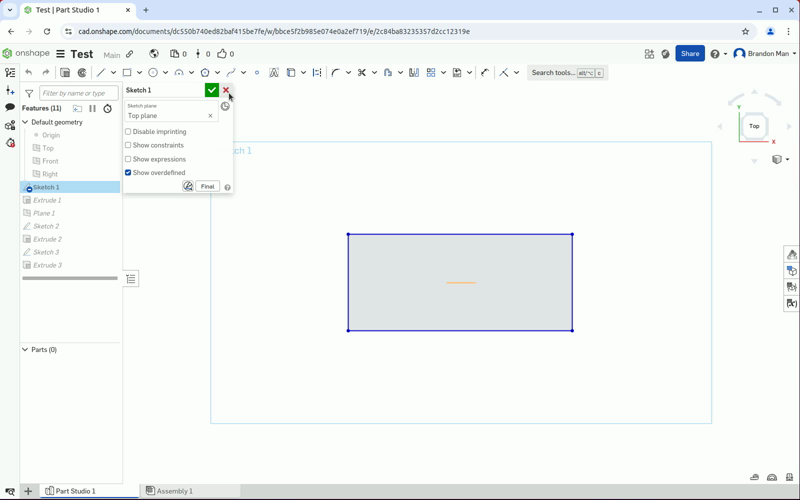
key(shift+s)
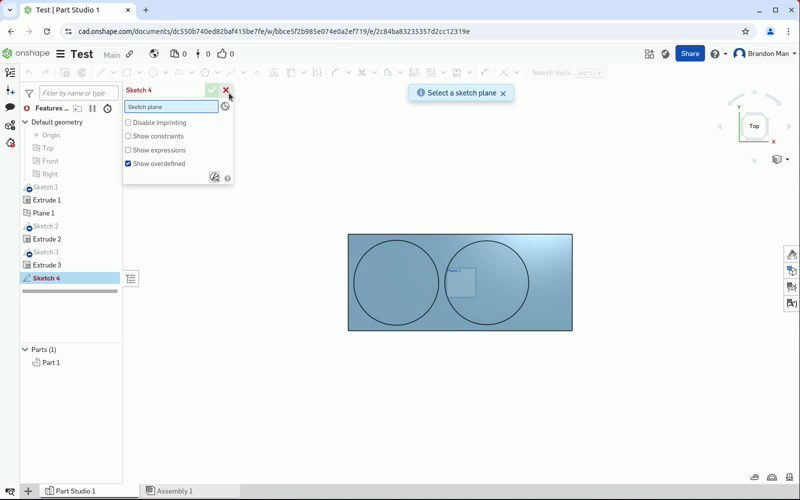
mouse_move(73, 215)
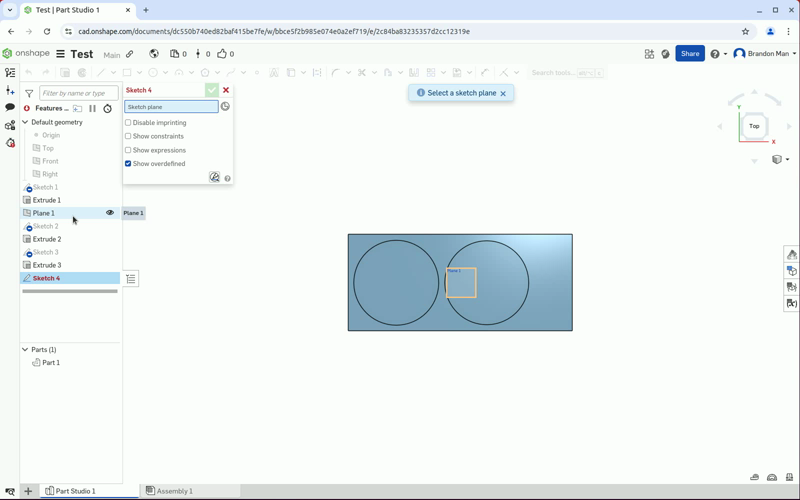
click(73, 215)
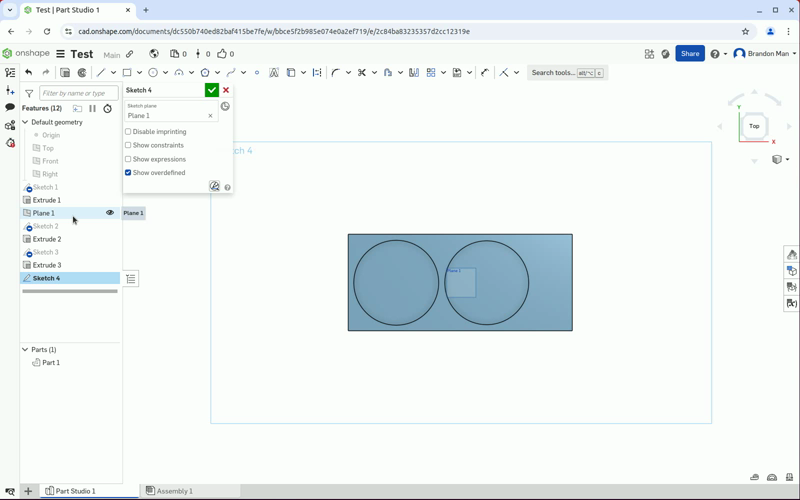
mouse_move(73, 352)
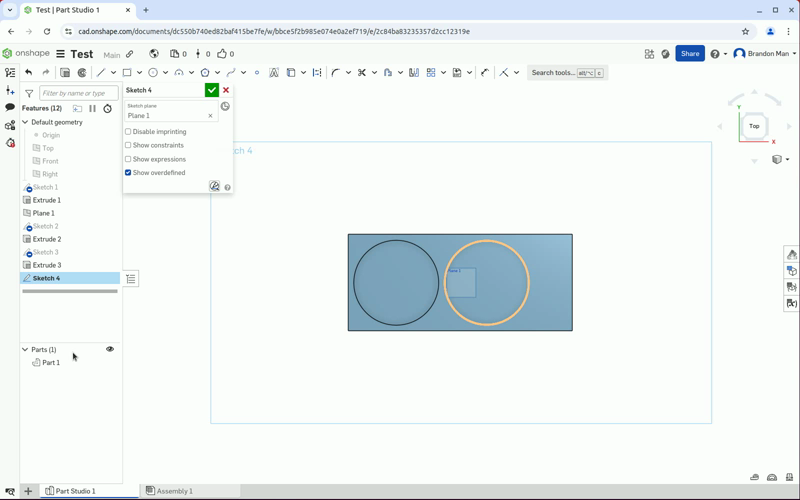
key(y)
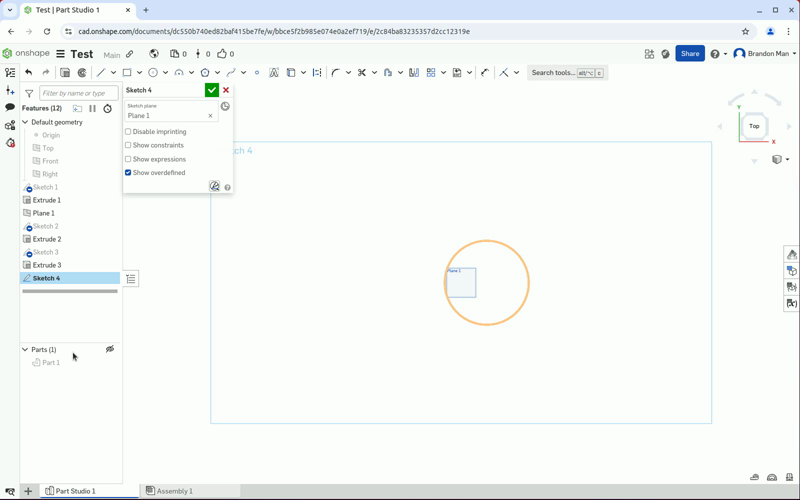
key(l)
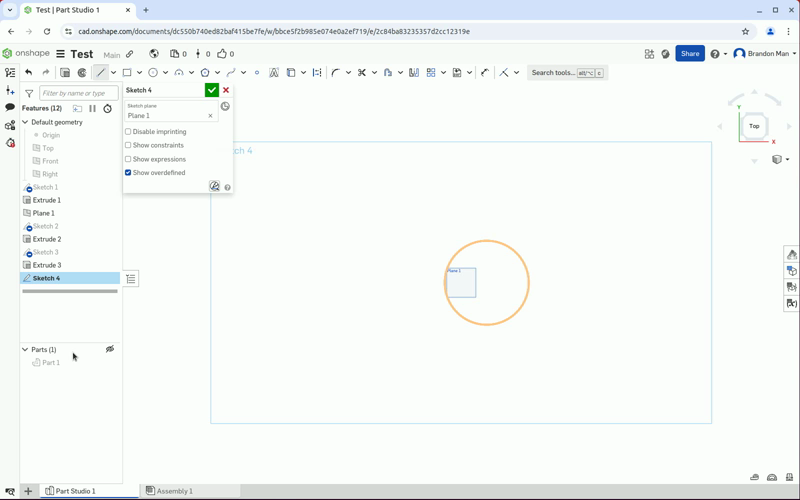
key_down(shift)
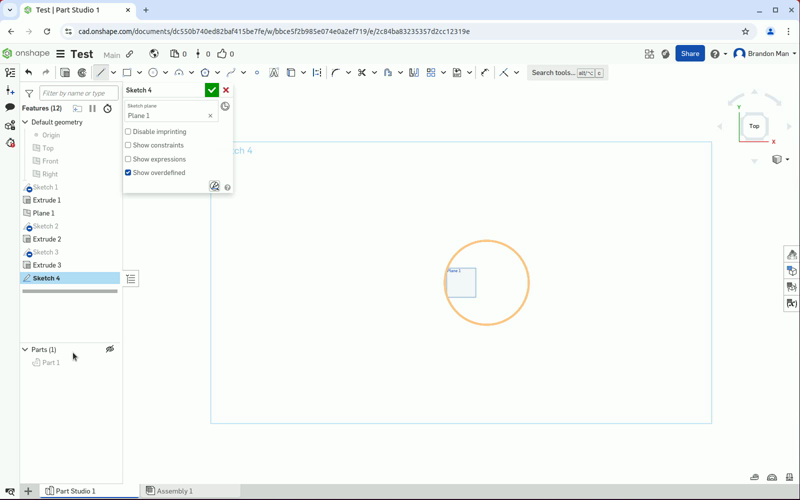
mouse_move(532, 282)
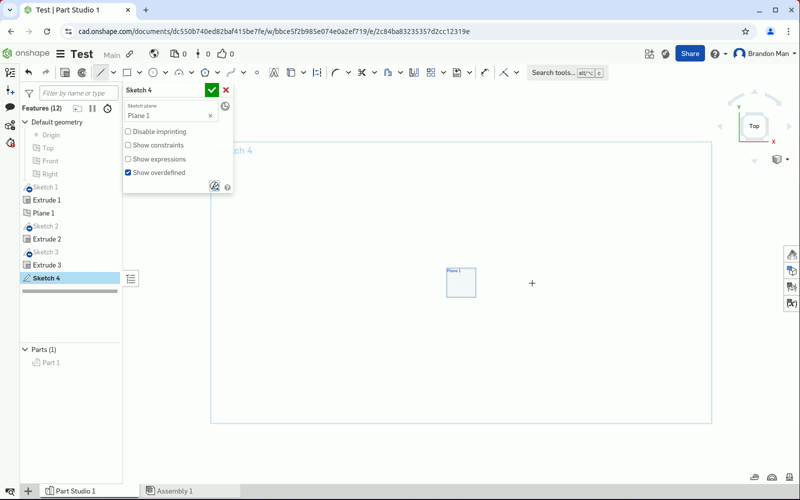
click(532, 282)
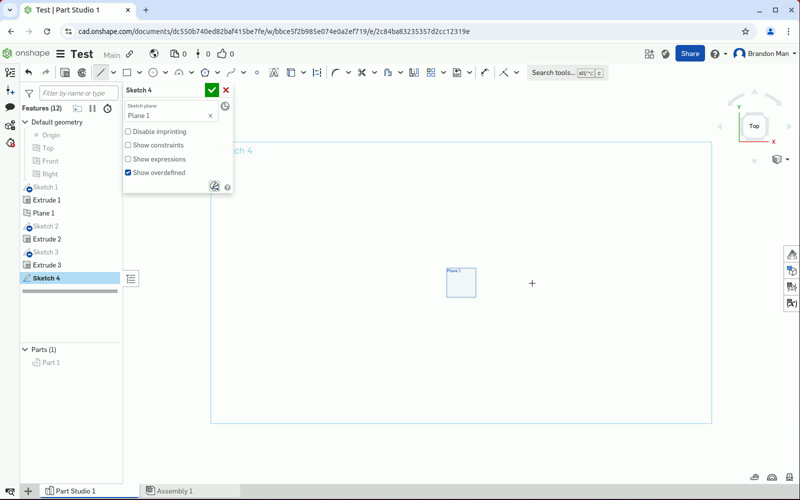
key_up(shift)
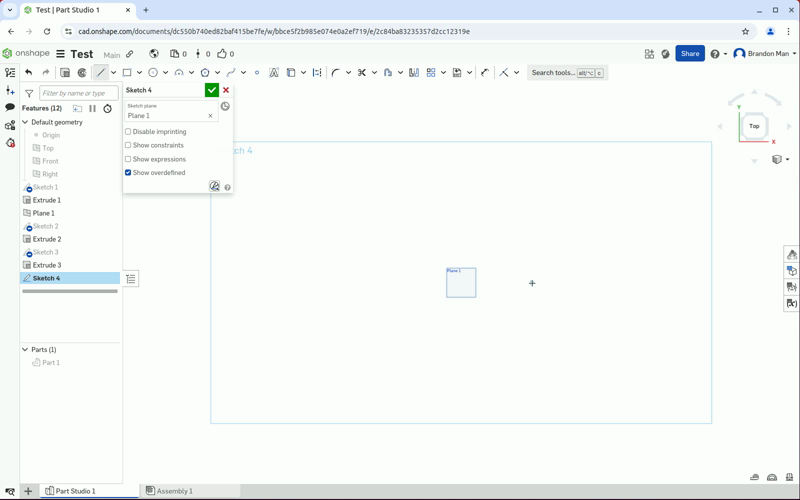
key_down(shift)
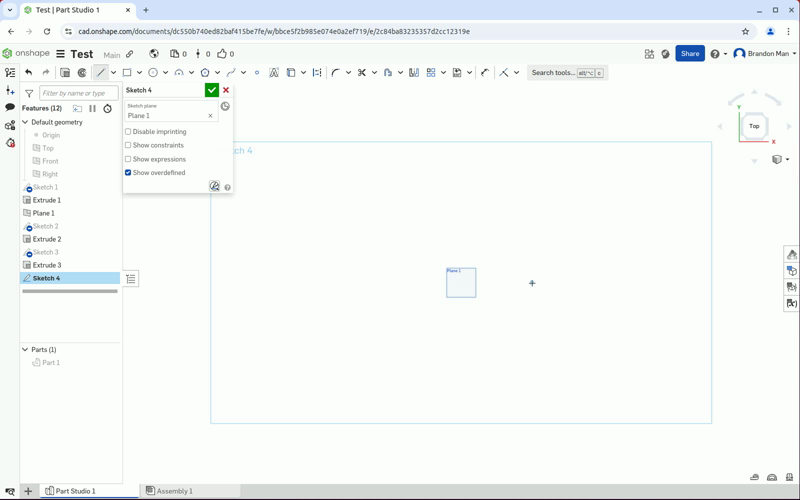
mouse_move(562, 282)
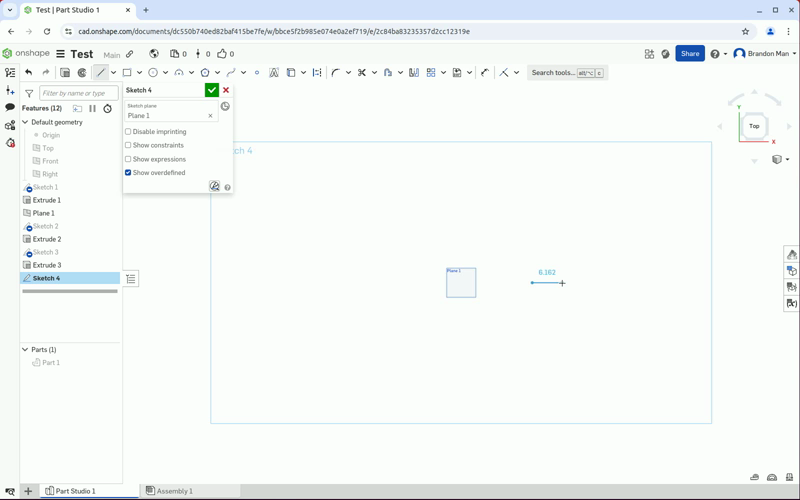
mouse_move(542, 299)
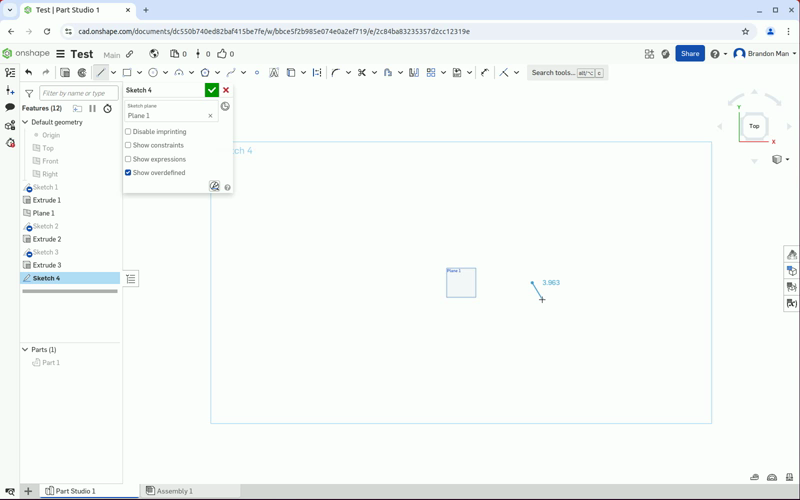
click(542, 299)
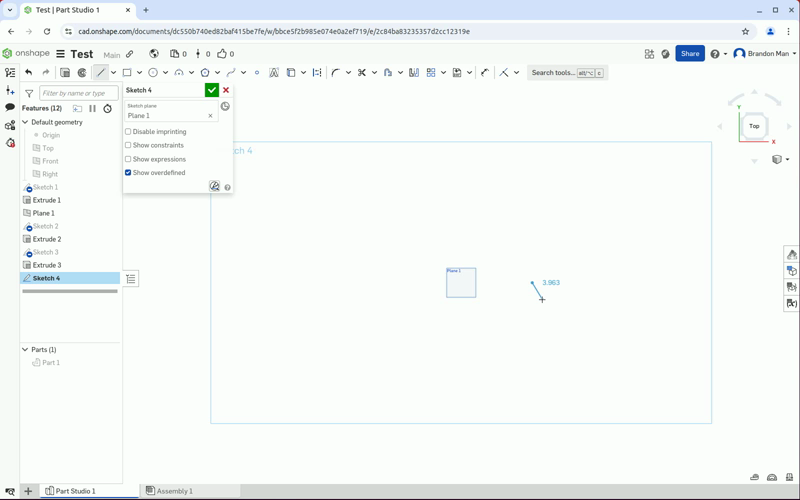
key_up(shift)
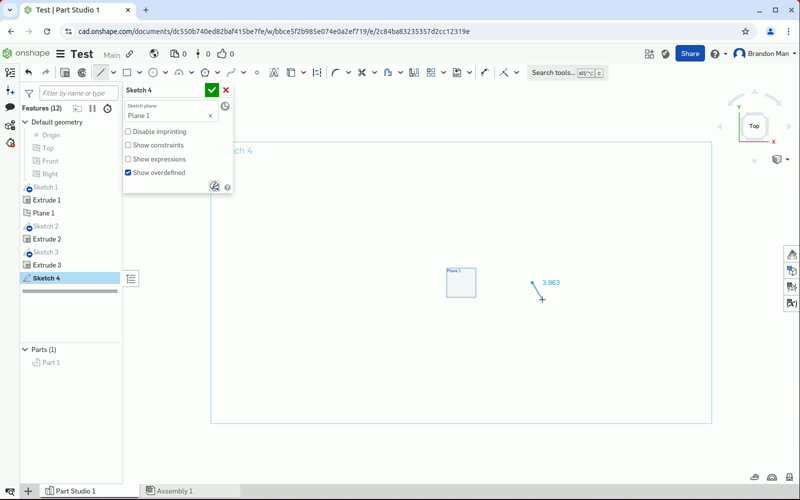
key_down(shift)
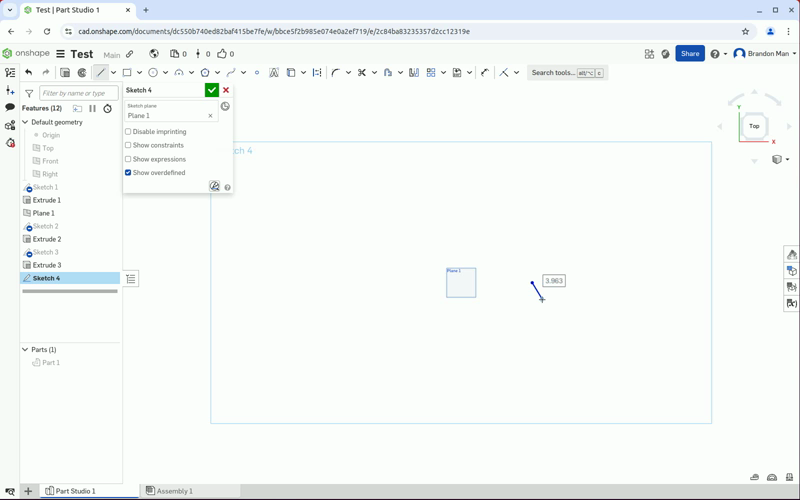
mouse_move(572, 299)
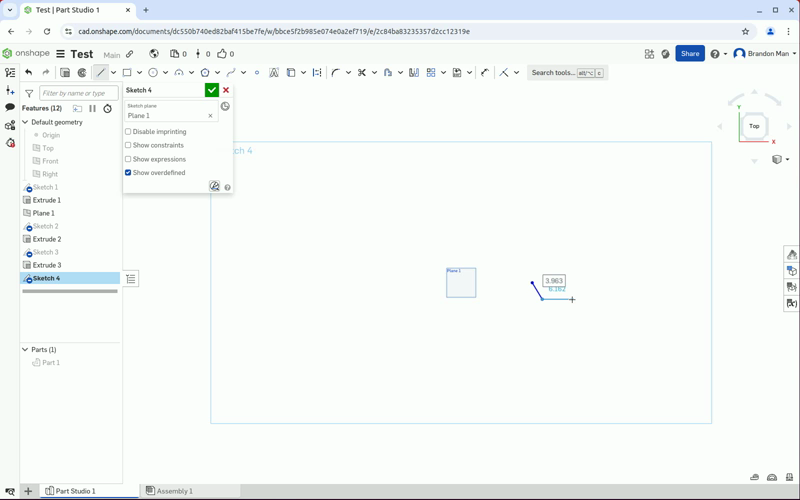
mouse_move(561, 299)
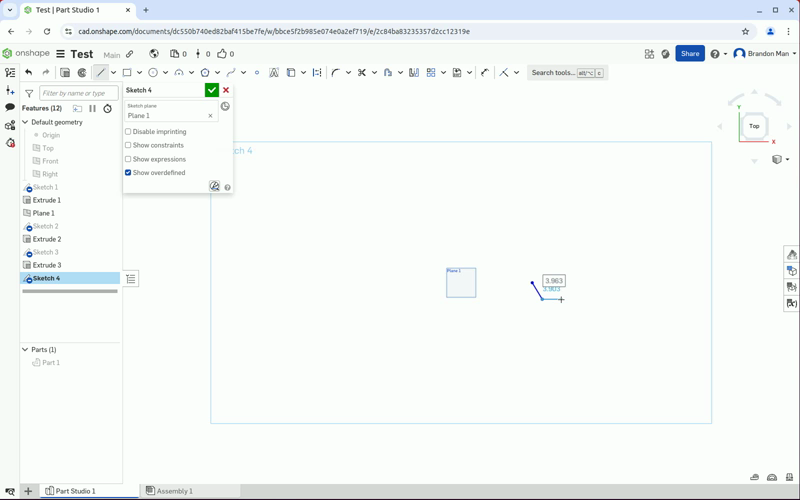
click(561, 299)
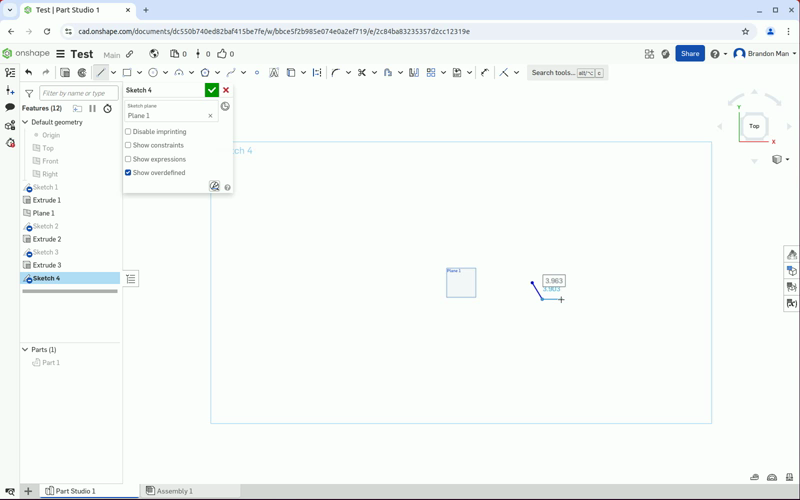
key_up(shift)
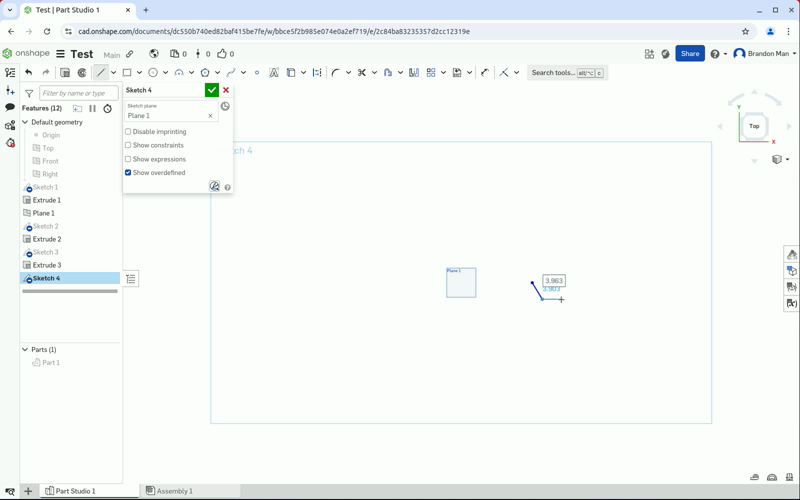
key_down(shift)
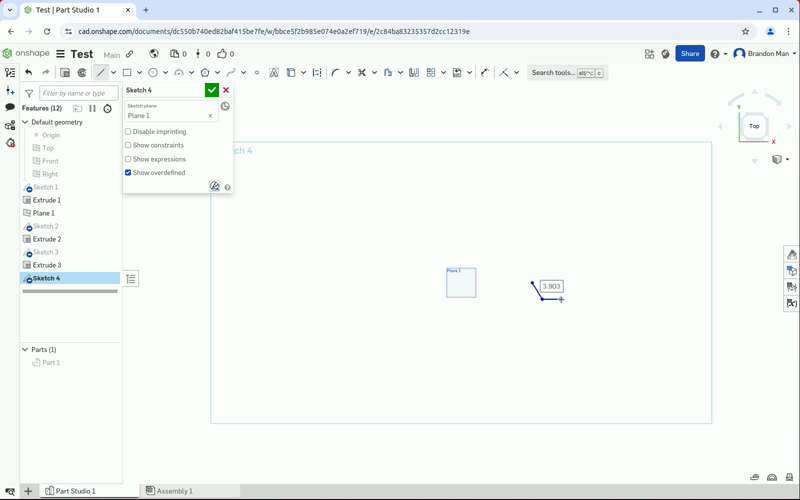
mouse_move(589, 299)
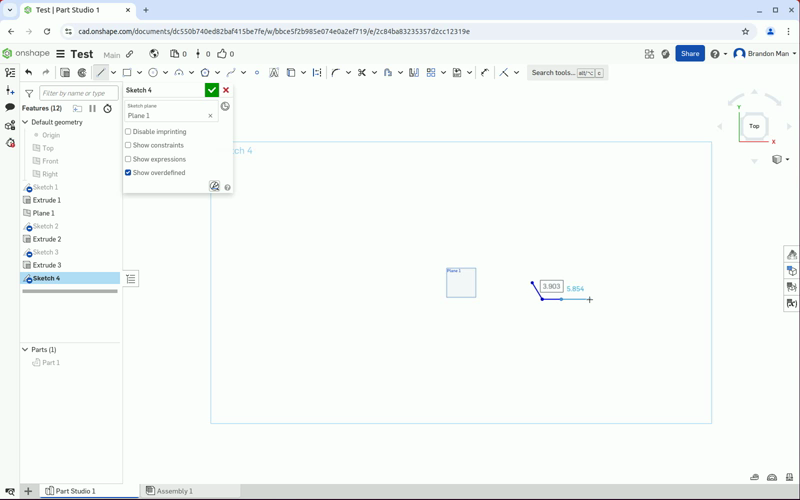
mouse_move(570, 282)
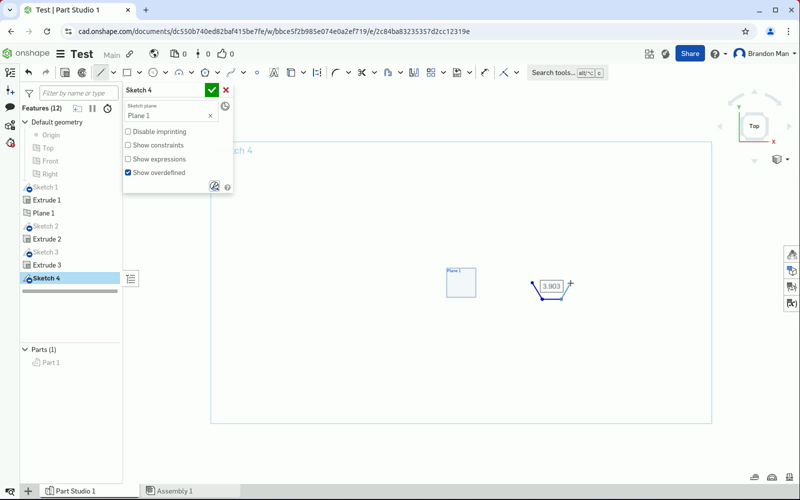
click(570, 282)
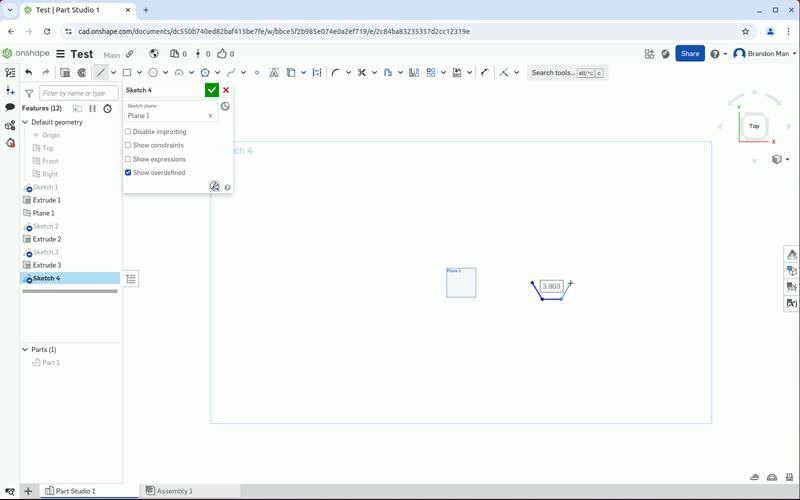
key_up(shift)
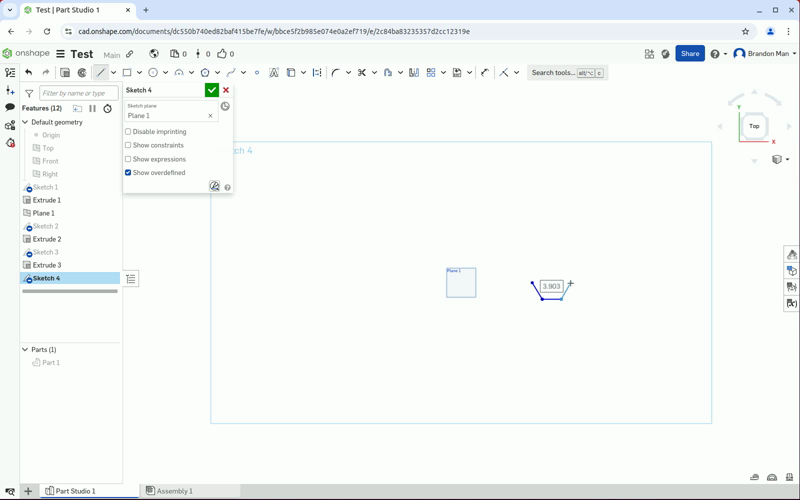
key_down(shift)
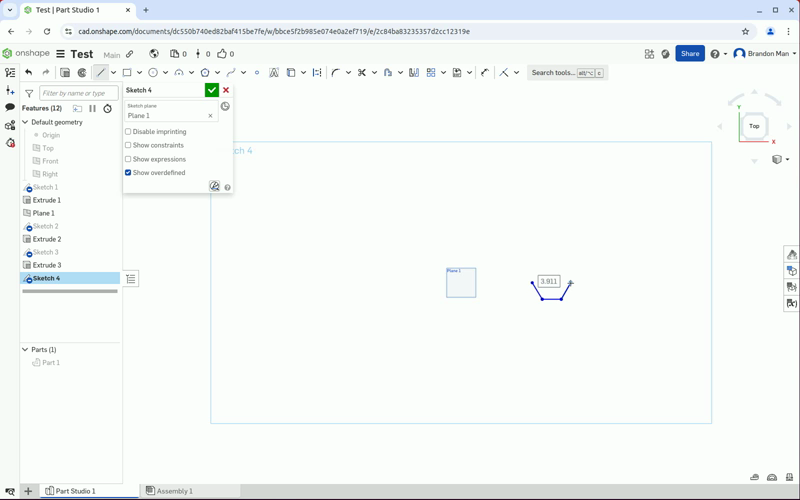
mouse_move(589, 282)
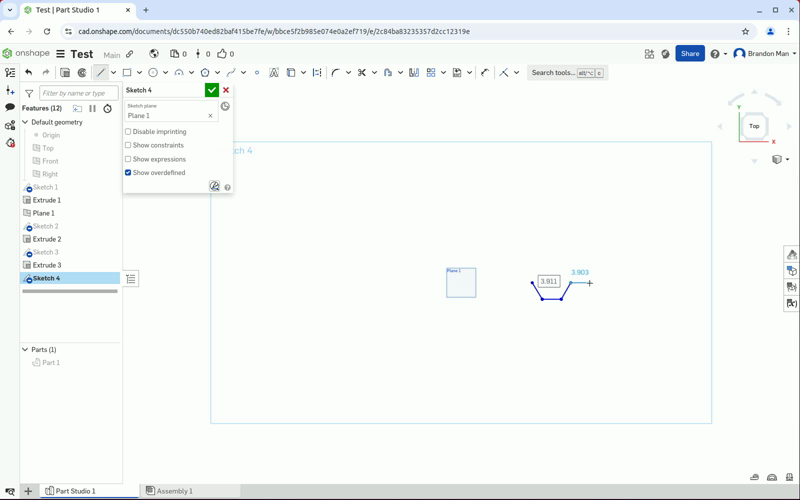
mouse_move(561, 266)
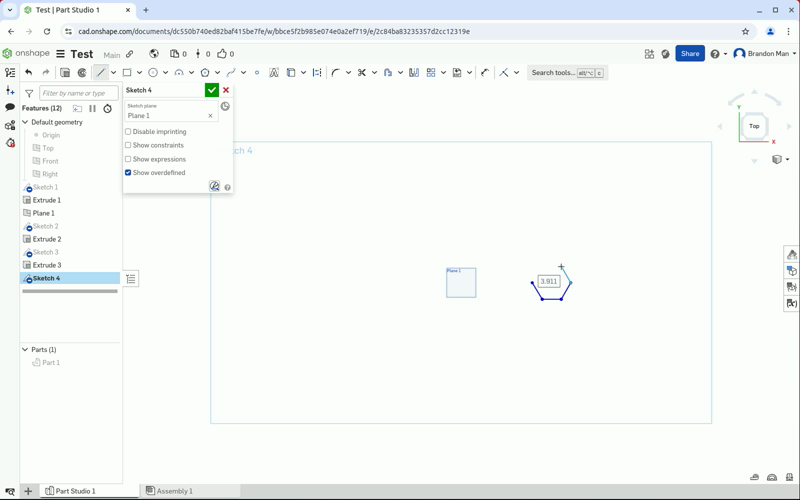
click(561, 266)
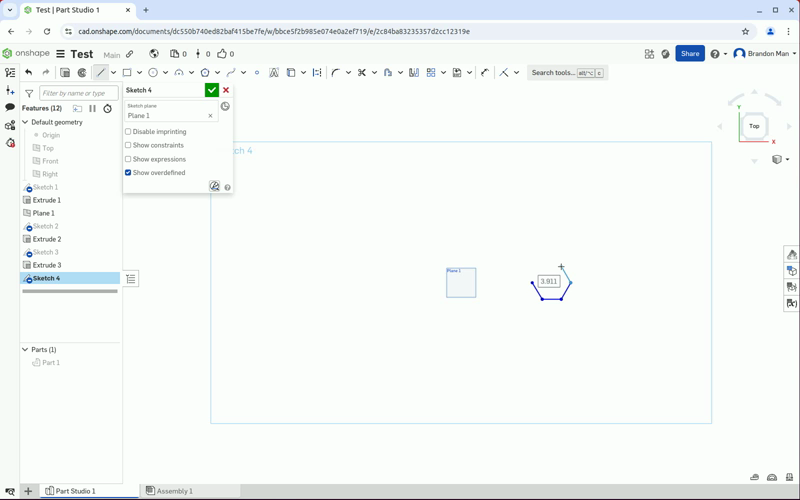
key_up(shift)
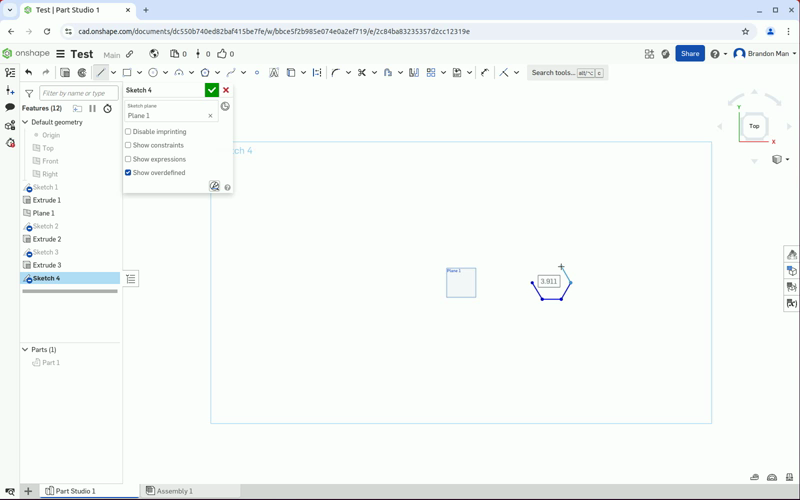
key_down(shift)
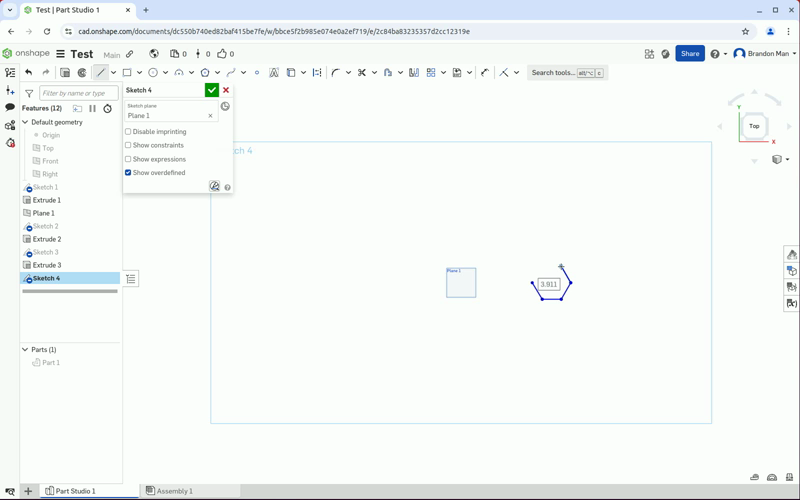
mouse_move(589, 266)
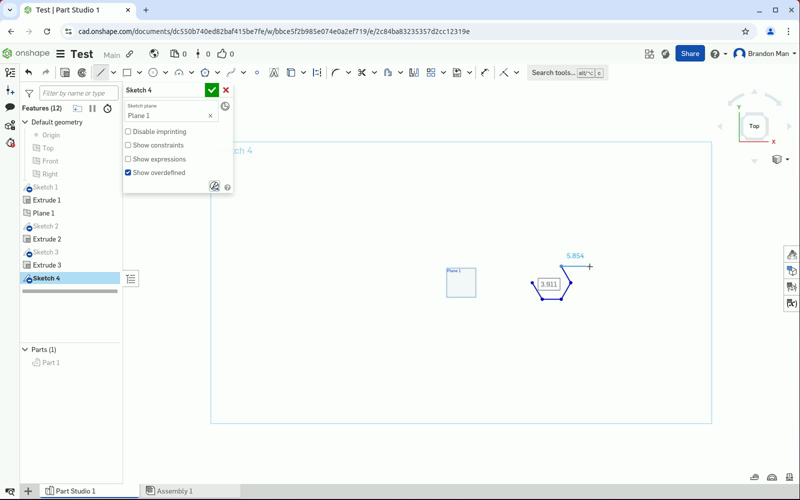
mouse_move(542, 266)
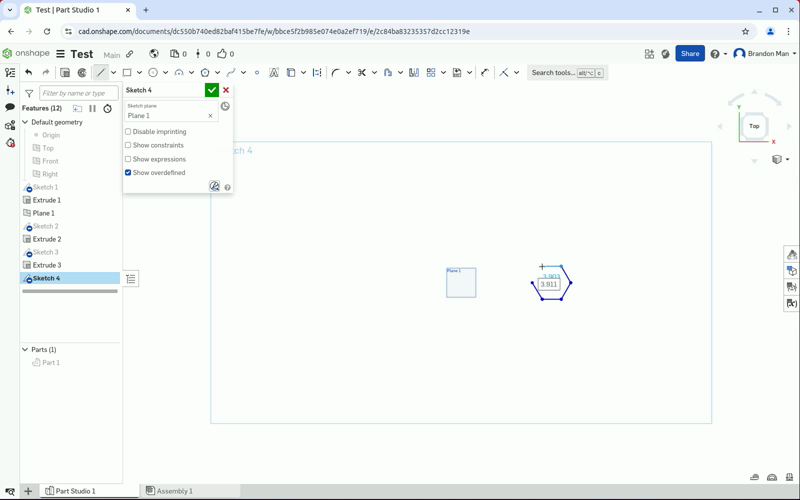
click(542, 266)
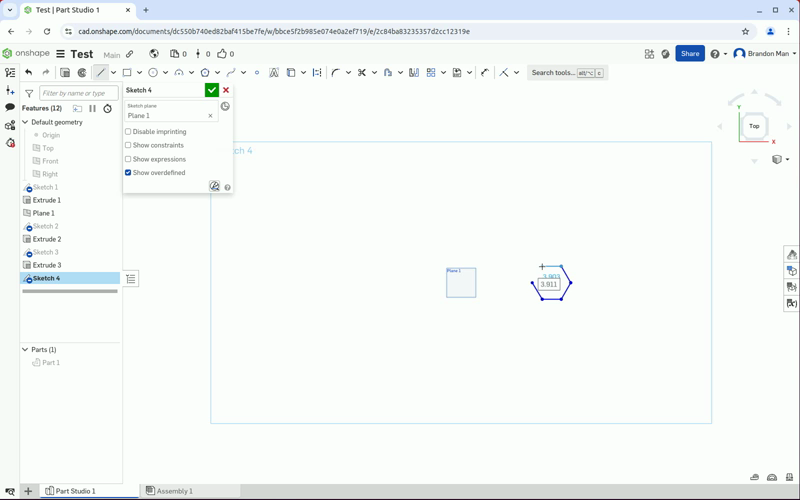
key_up(shift)
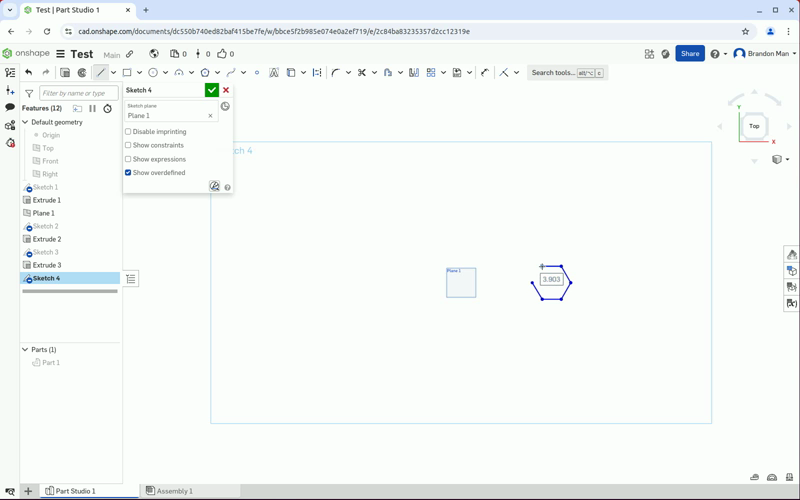
mouse_move(572, 266)
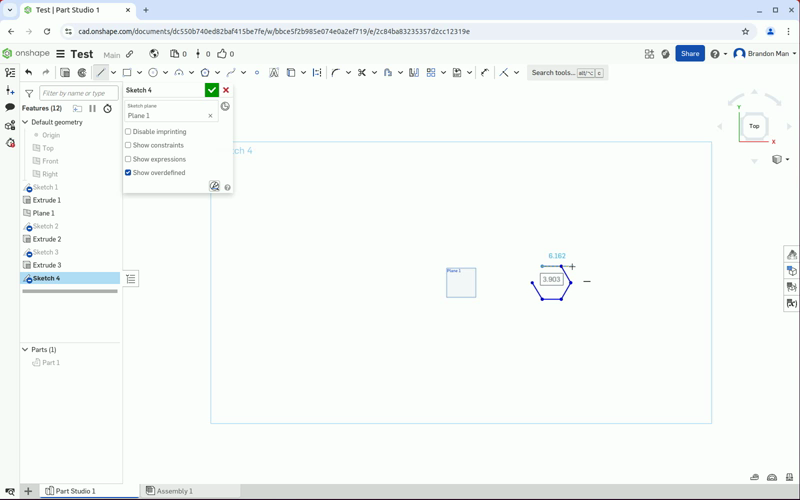
key_down(shift)
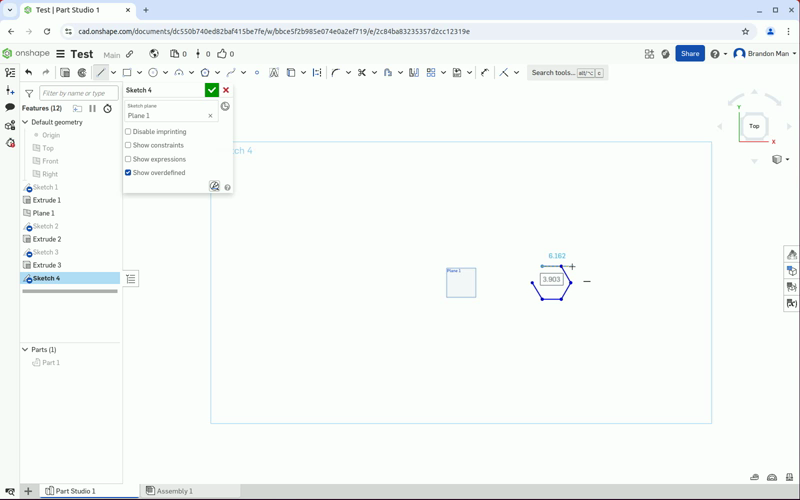
mouse_move(532, 282)
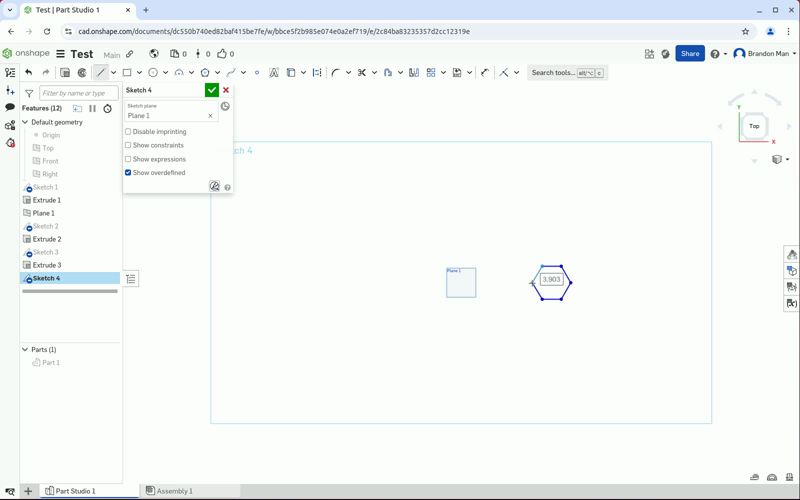
key_up(shift)
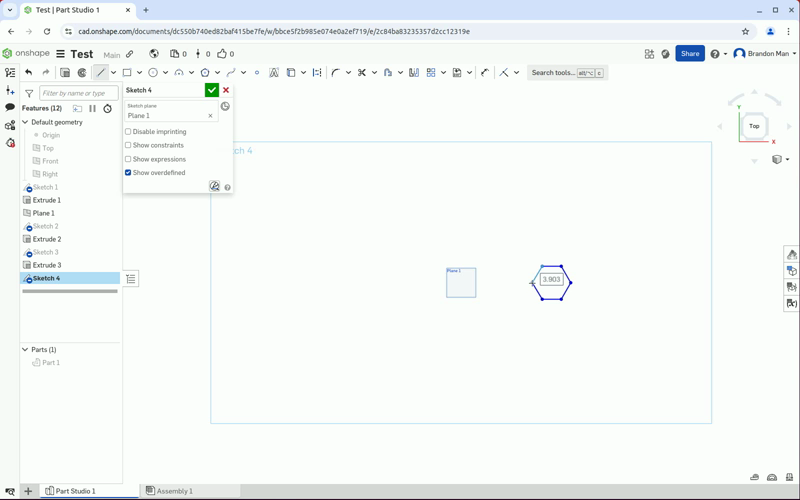
click(532, 282)
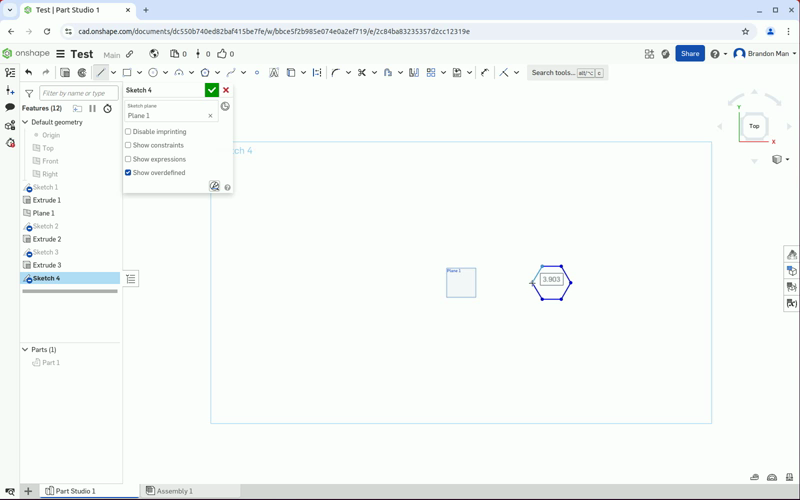
key(esc)
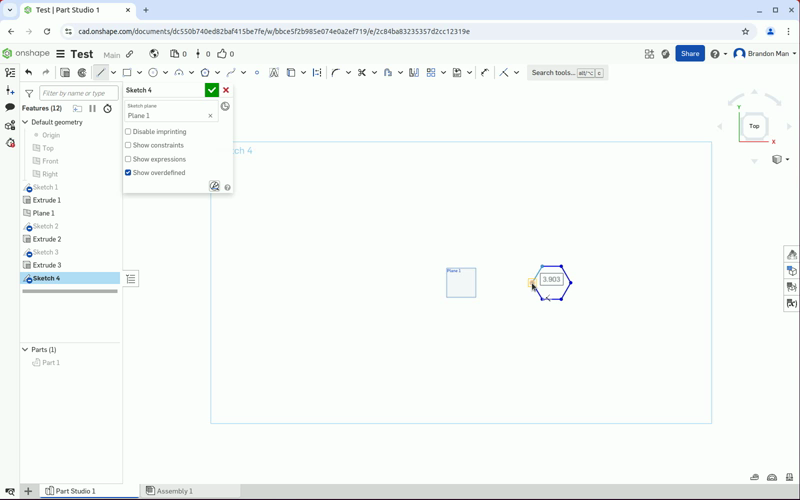
mouse_move(551, 269)
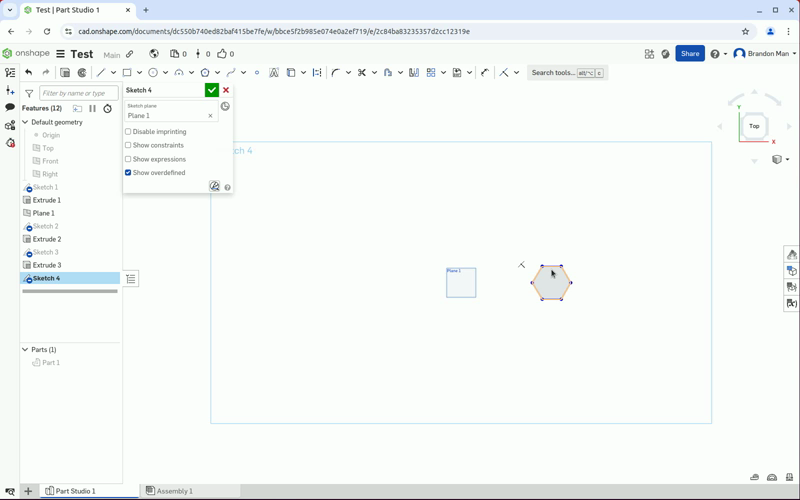
scroll(6)
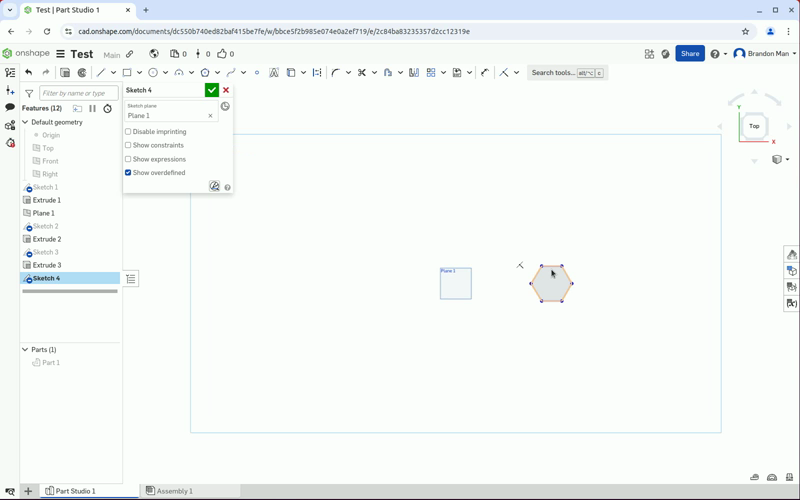
scroll(6)
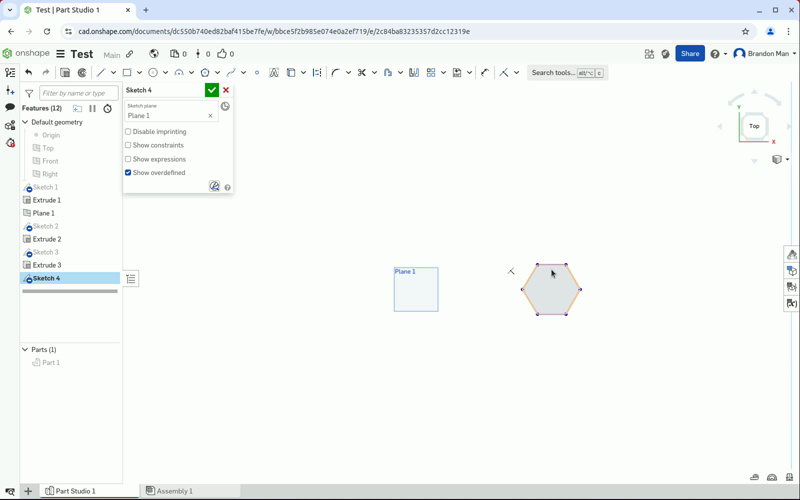
scroll(6)
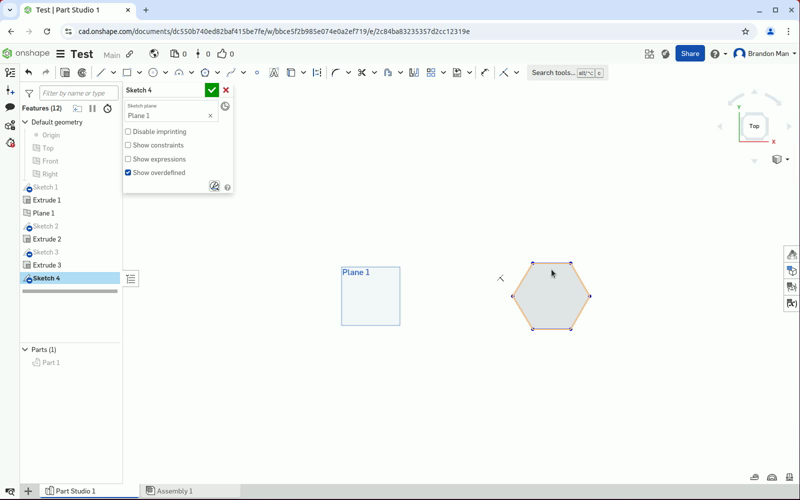
scroll(6)
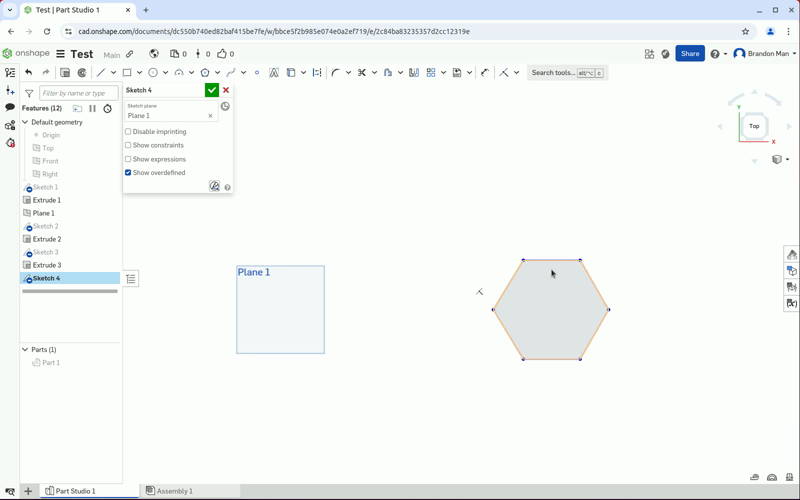
scroll(6)
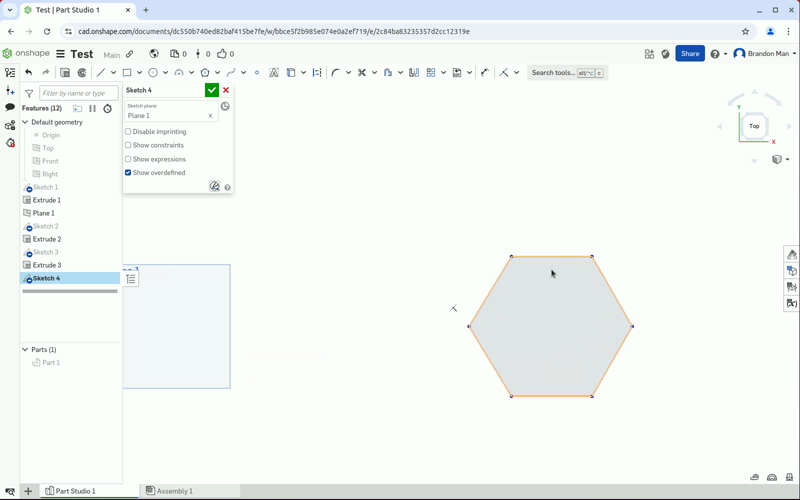
scroll(6)
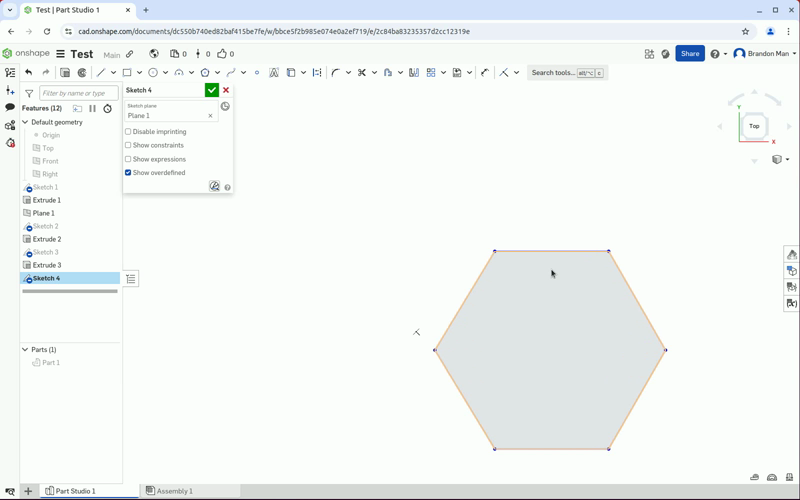
scroll(6)
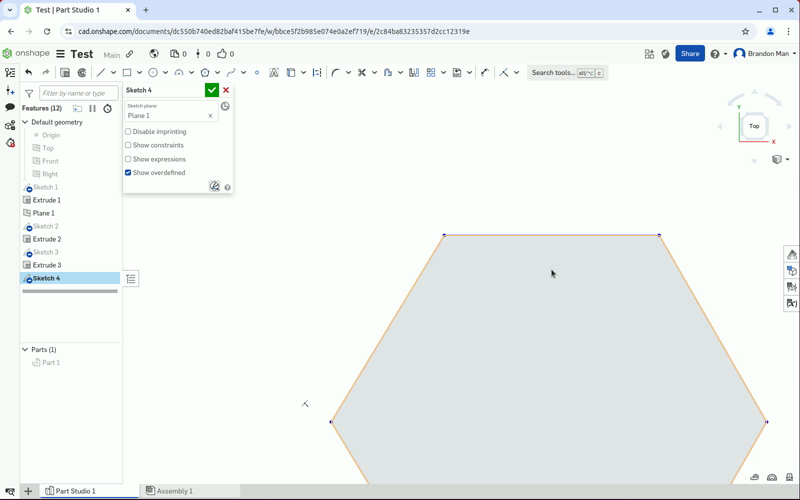
click(551, 269)
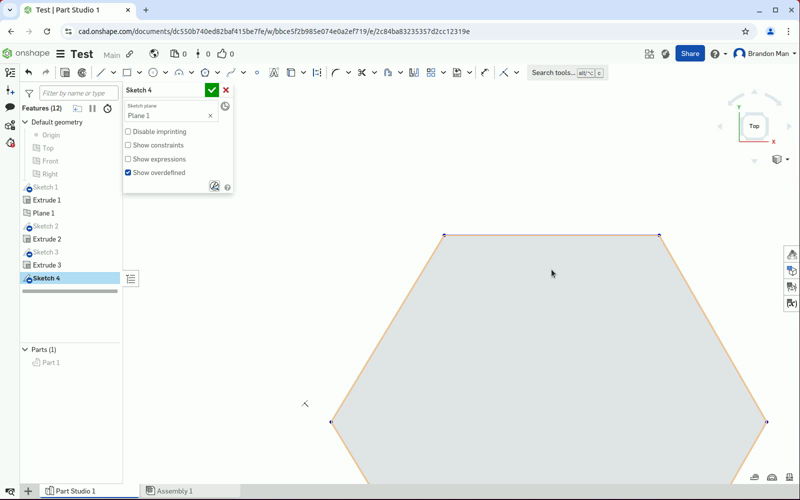
scroll(-6)
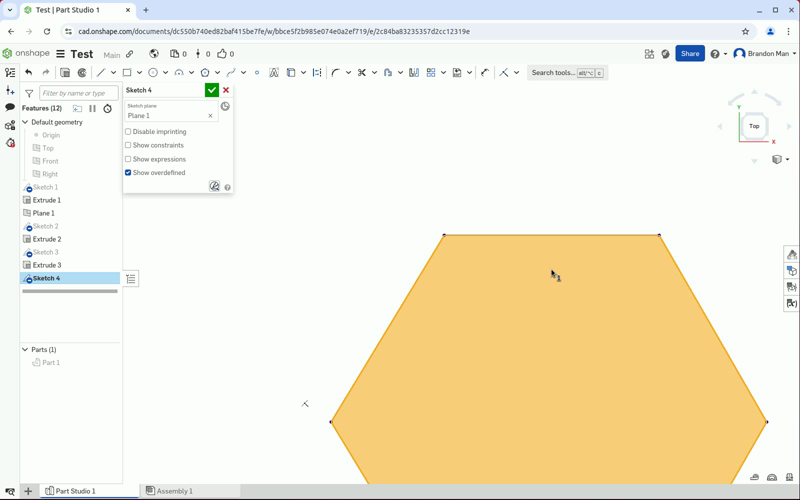
scroll(-6)
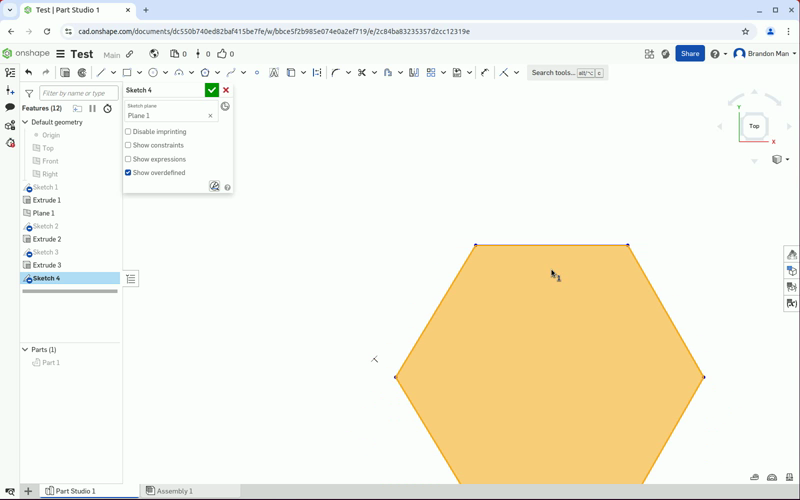
scroll(-6)
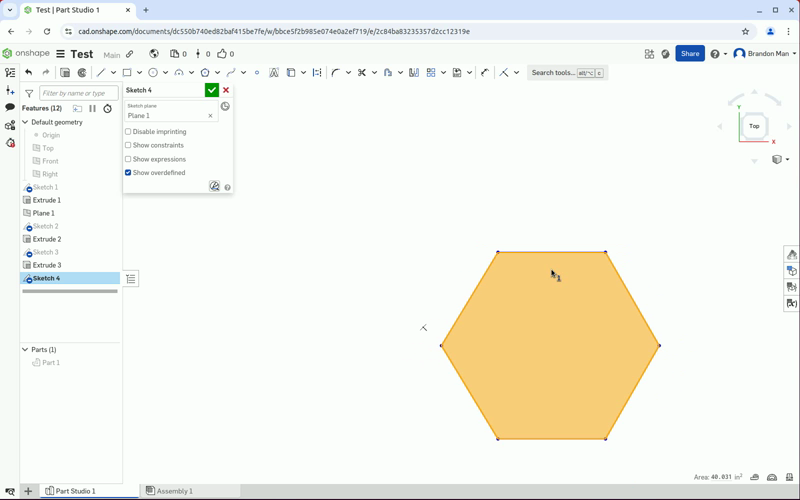
scroll(-6)
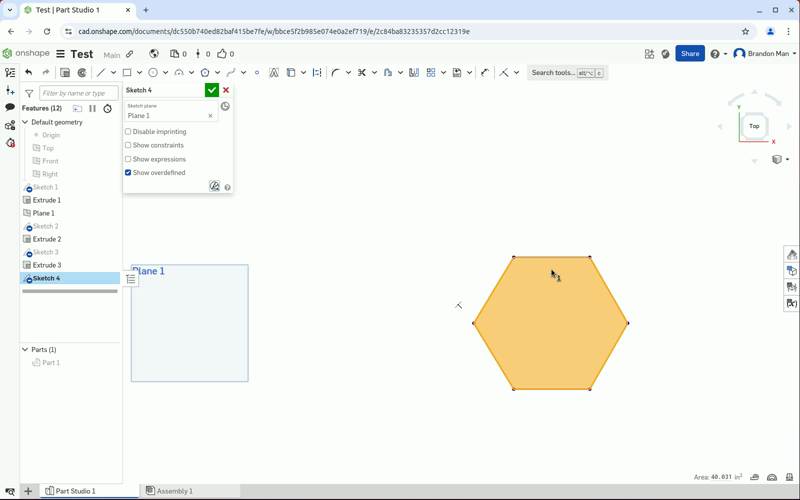
scroll(-6)
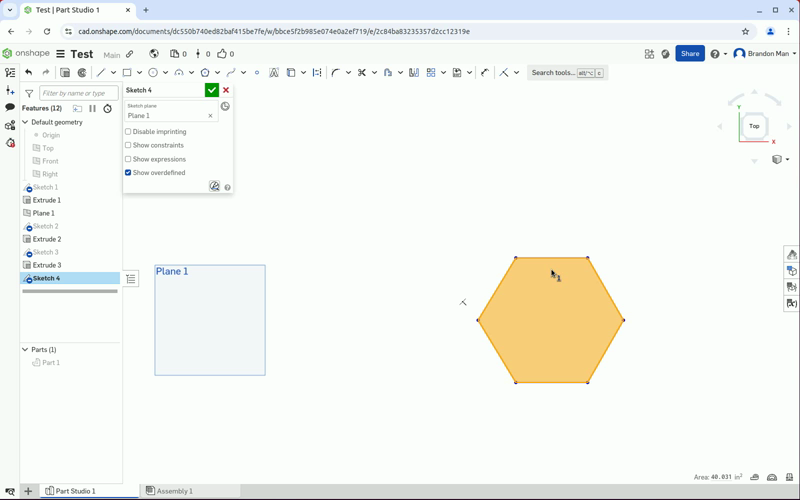
scroll(-6)
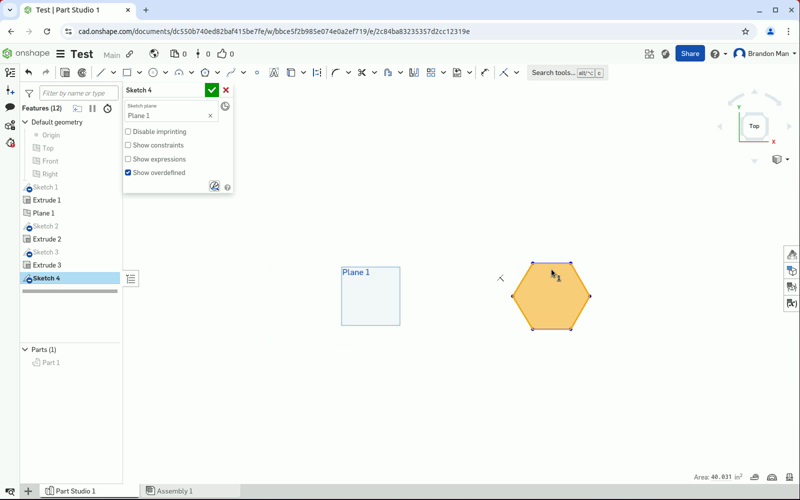
scroll(-6)
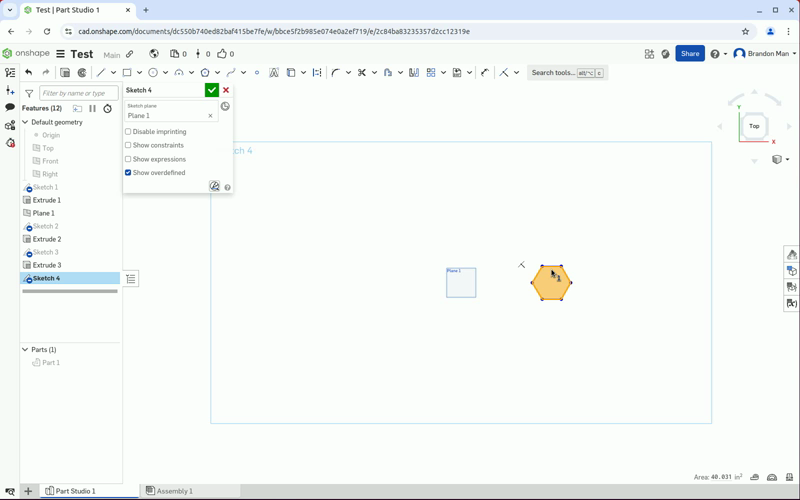
mouse_move(73, 352)
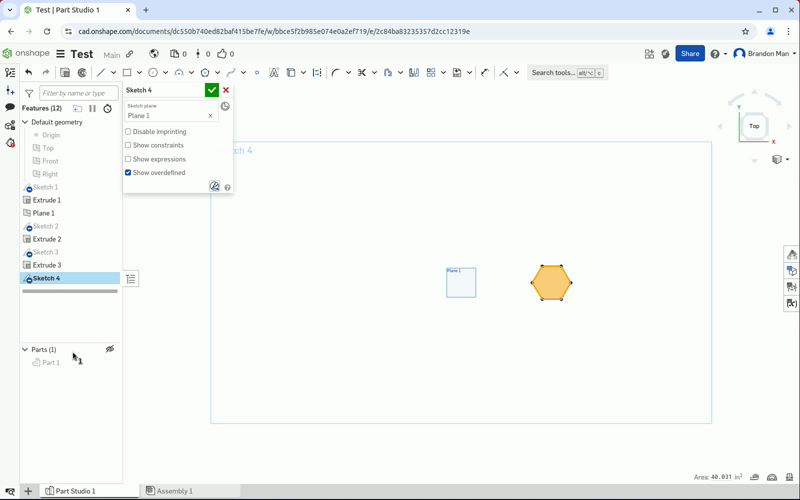
key(shift+y)
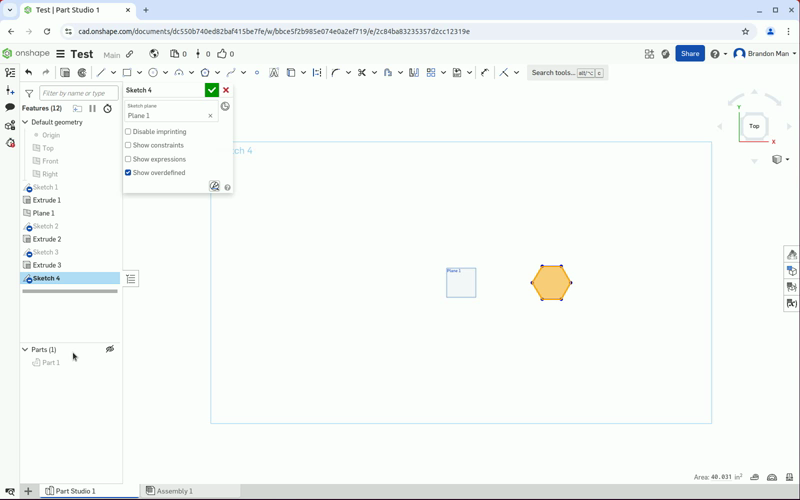
key(shift+e)
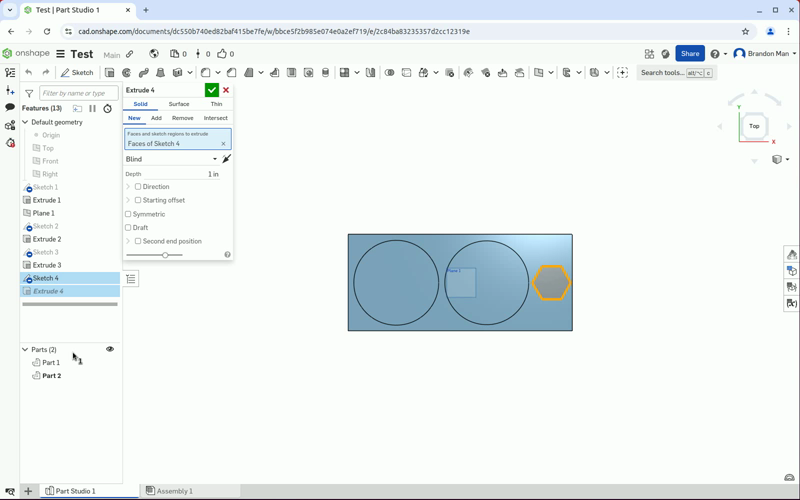
mouse_move(143, 106)
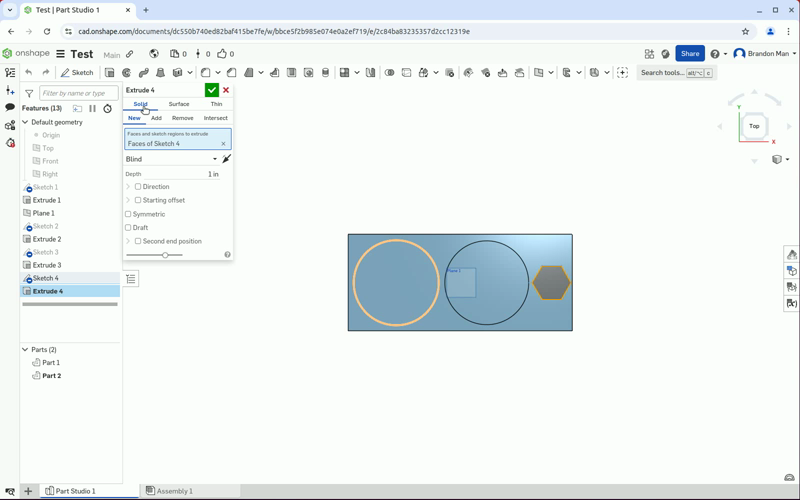
click(143, 106)
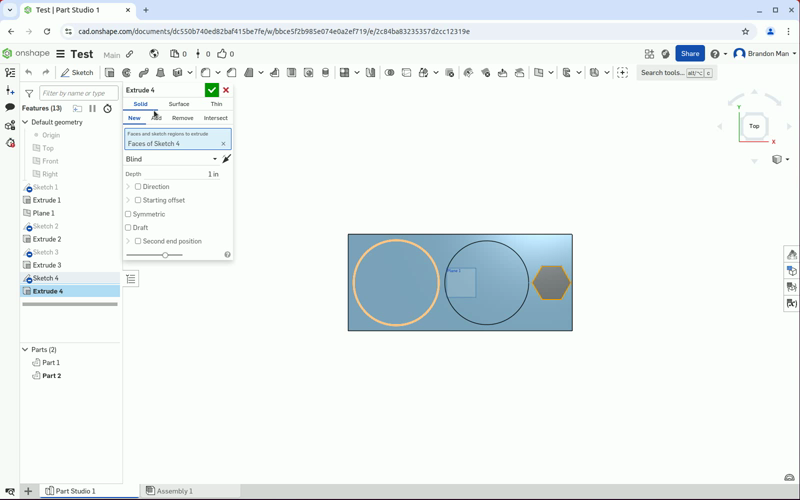
mouse_move(186, 120)
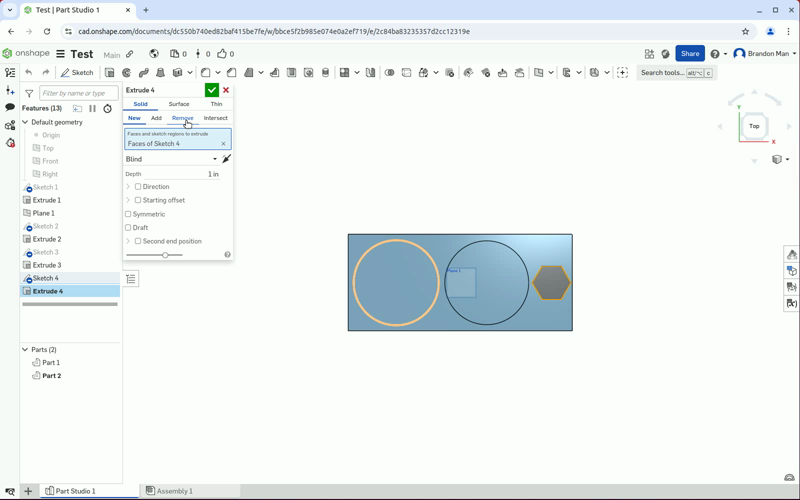
click(186, 120)
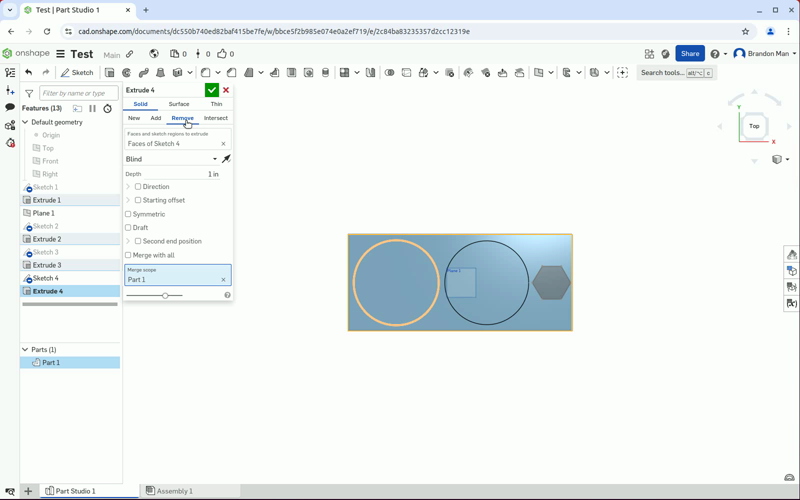
key(tab, 4)
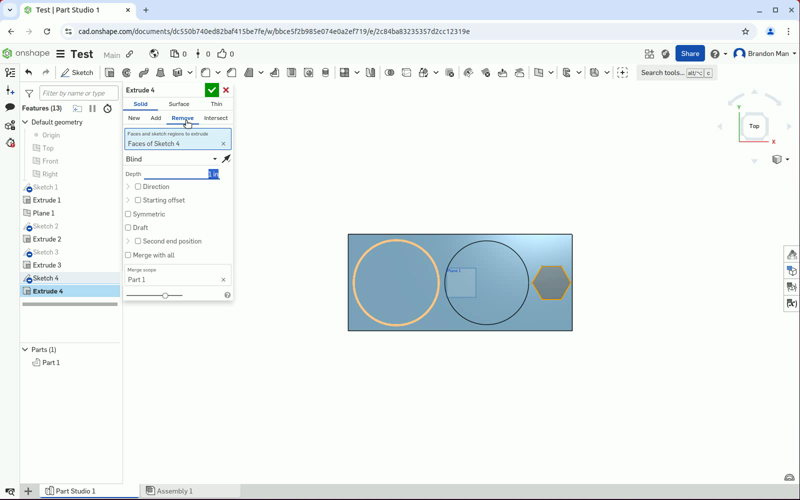
text(6.499)
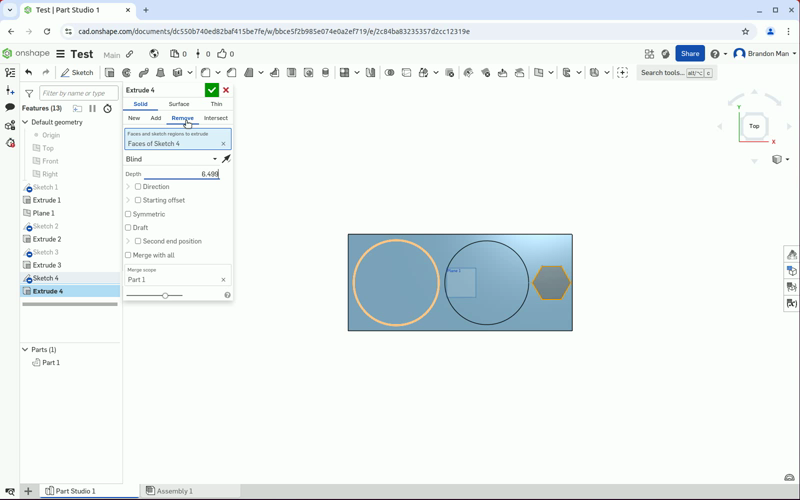
key(tab, 6)
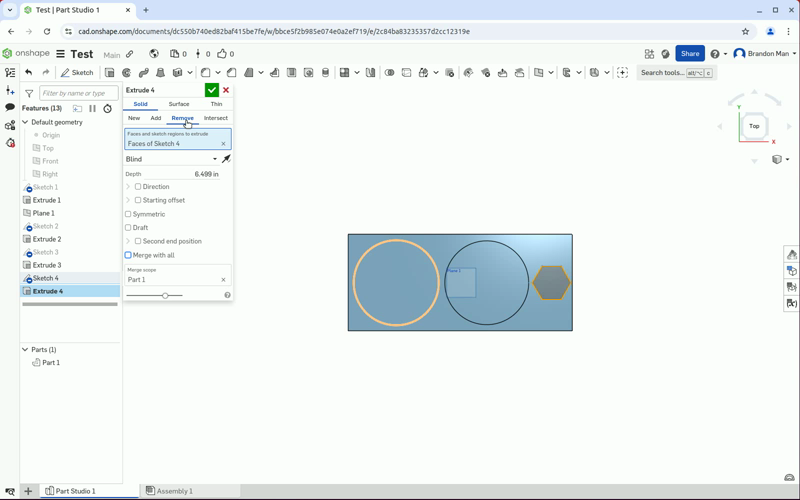
key(space)
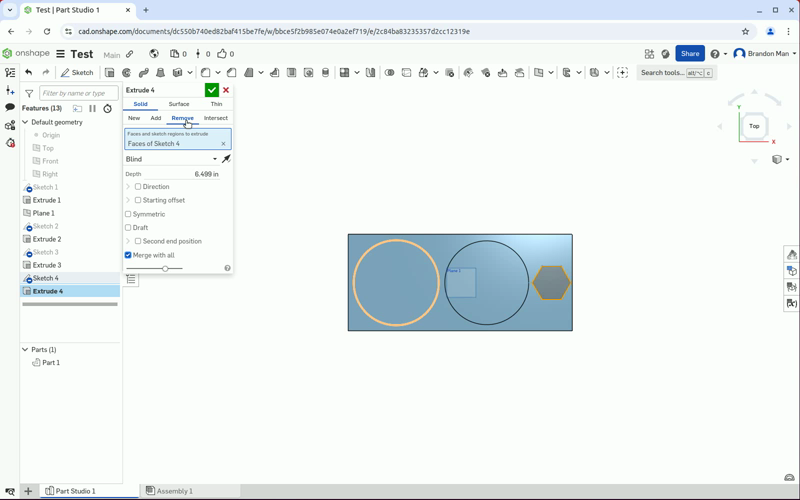
key(enter)
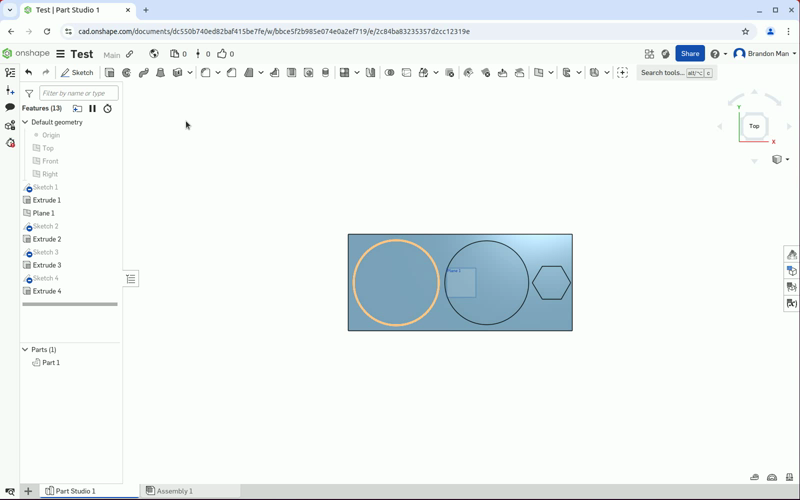
key(shift+h)
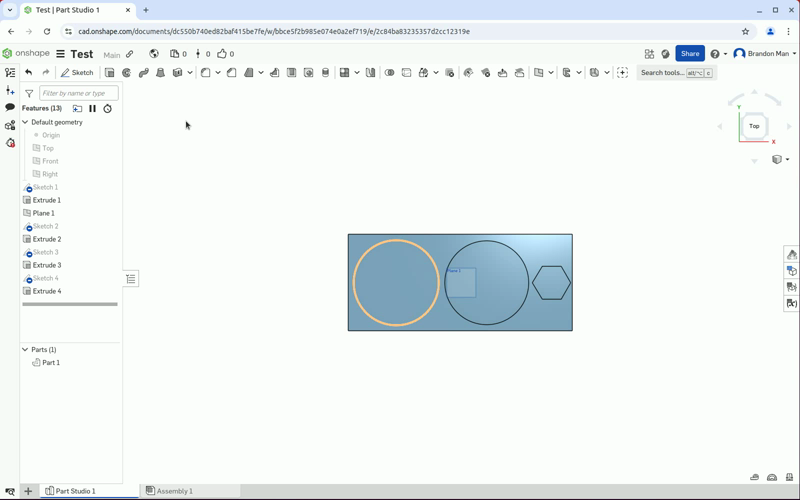
key(shift+h)
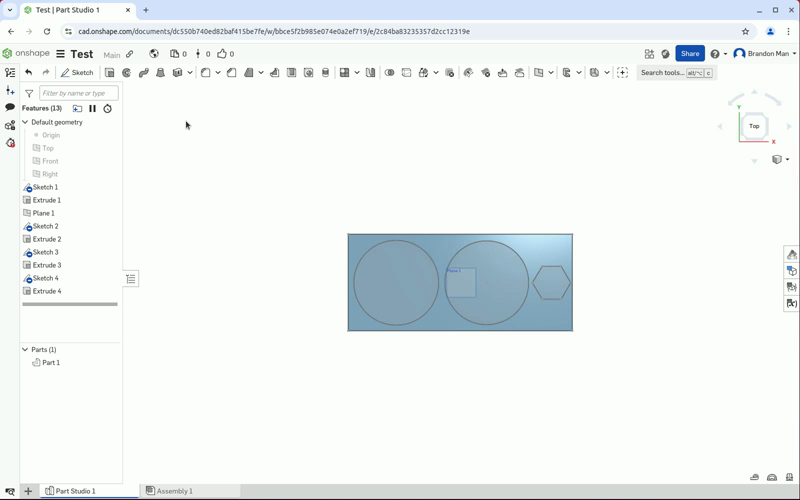
key(shift+7)
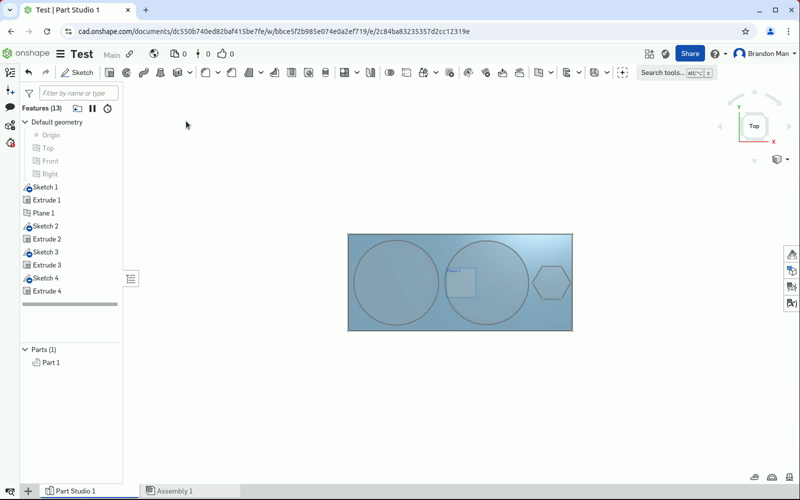
key(up, 3)
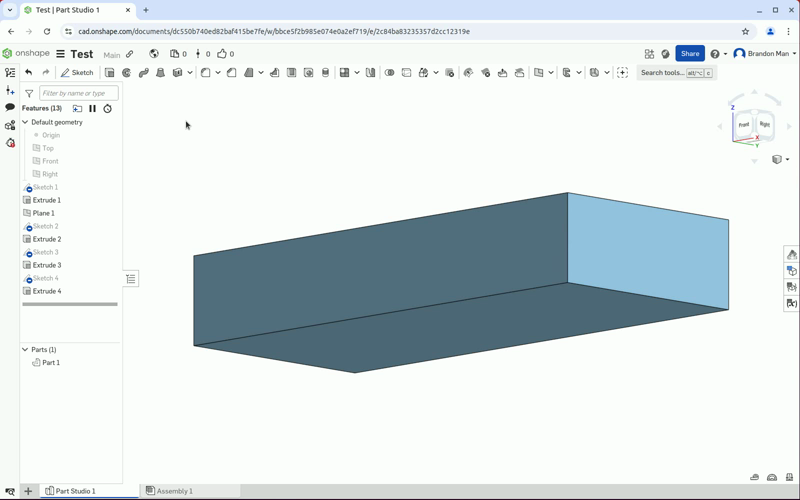
key(left, 3)
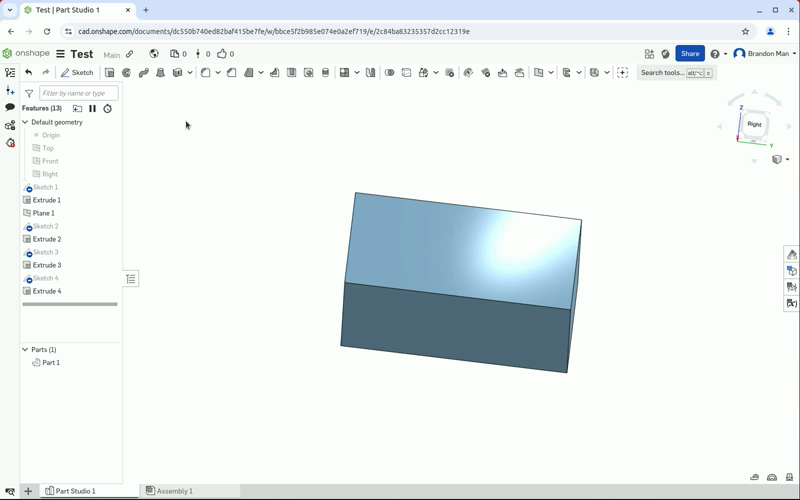
key(right, 3)
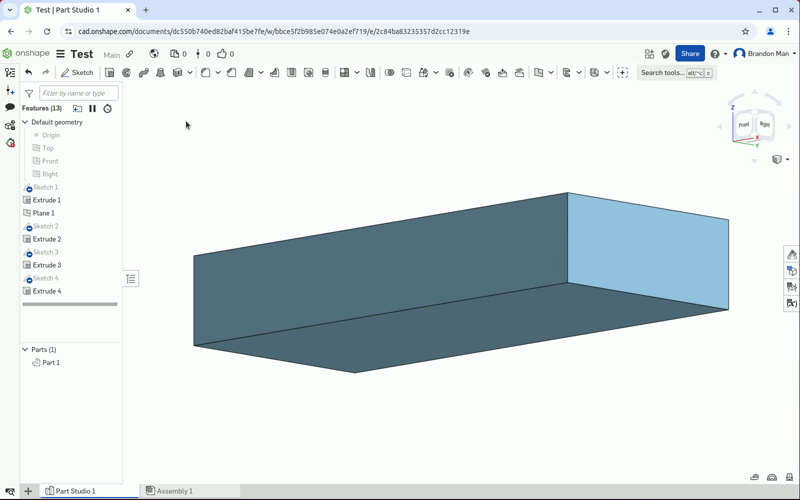
key(down, 3)
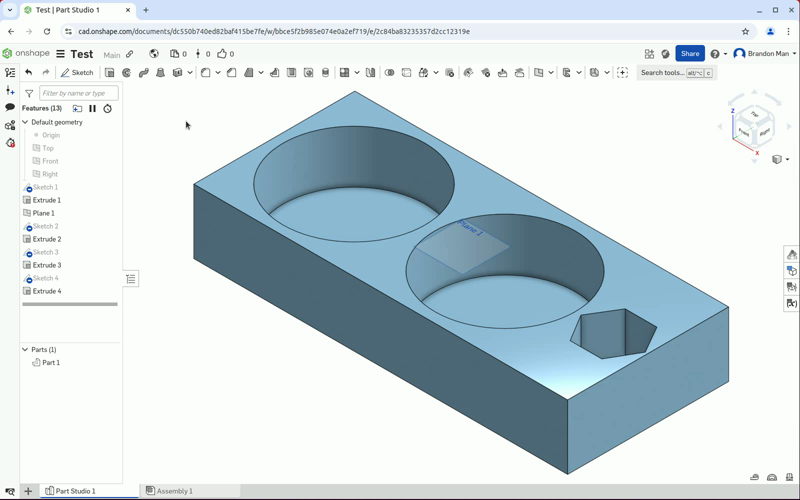
mouse_move(73, 189)
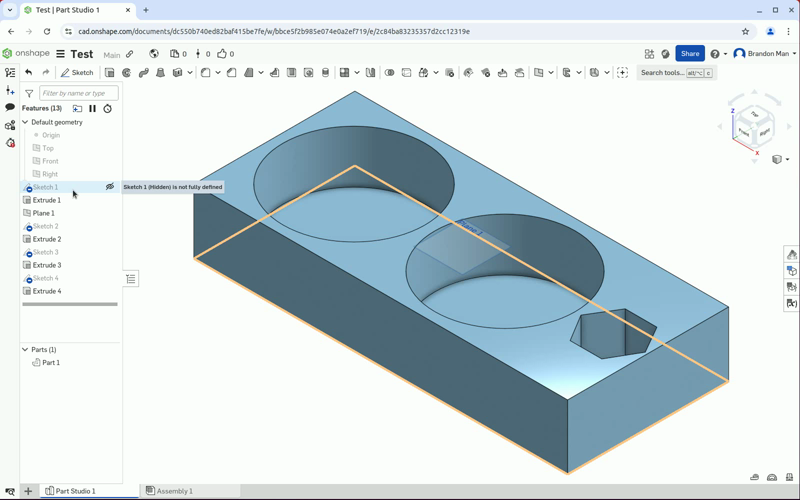
click(73, 189)